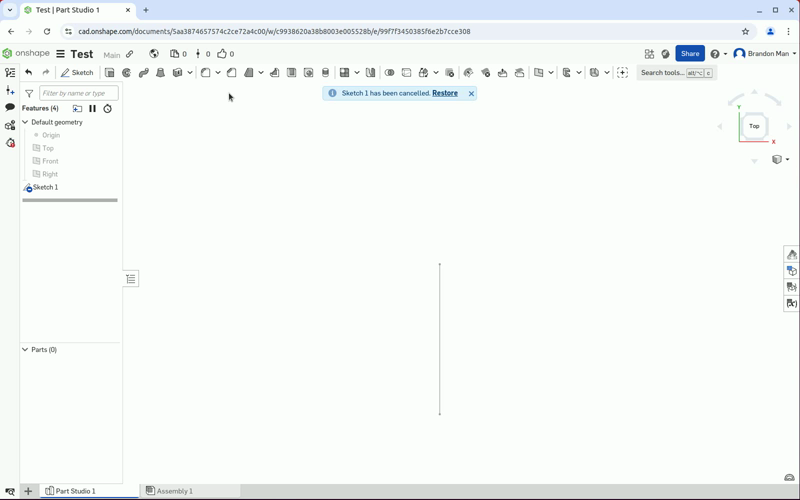
key(shift+h)
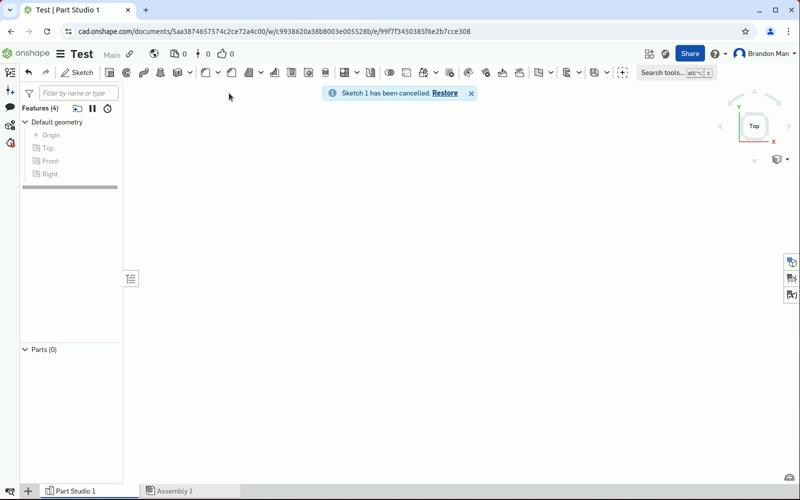
key(shift+s)
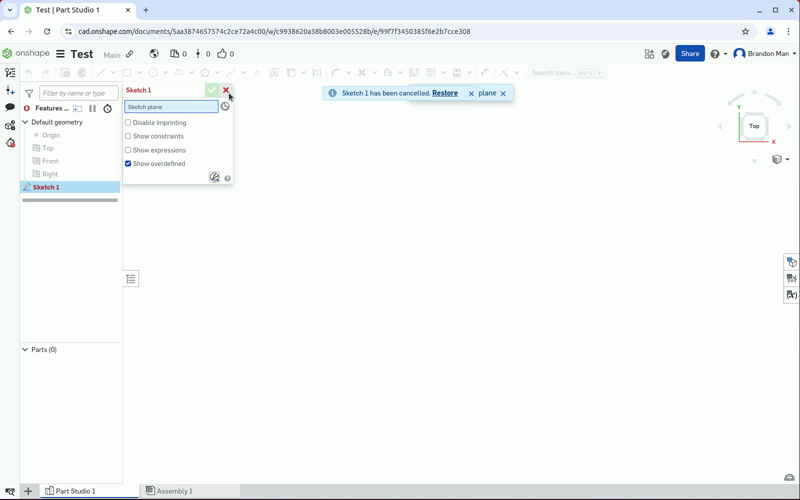
mouse_move(73, 150)
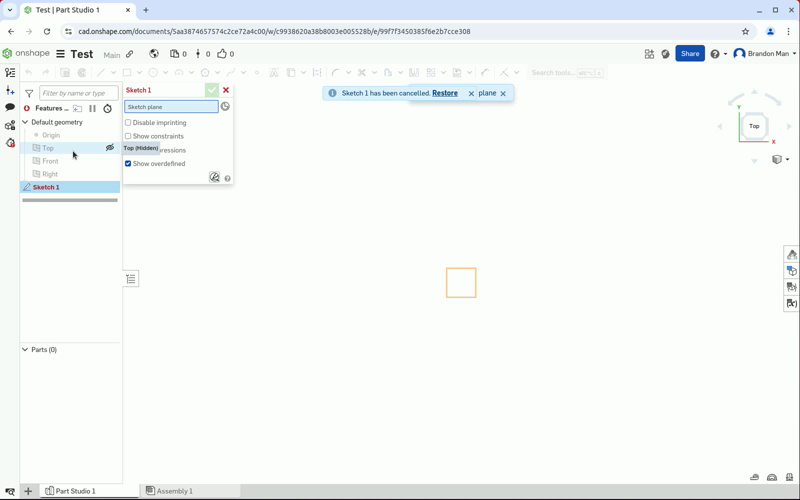
click(73, 150)
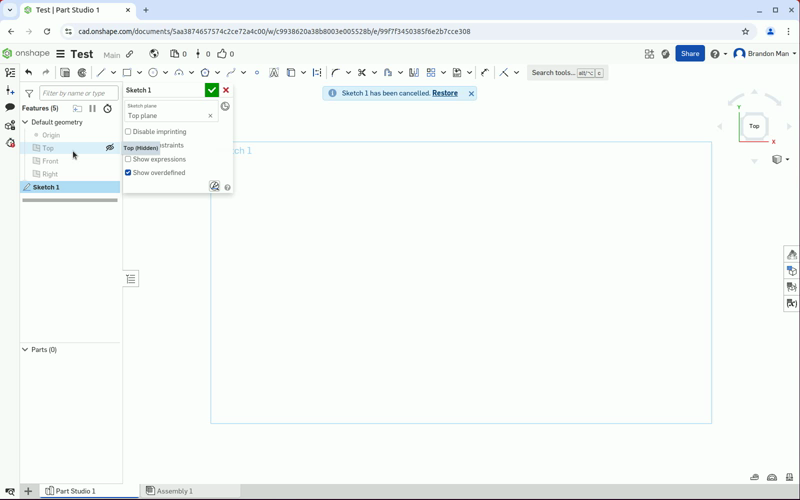
mouse_move(73, 352)
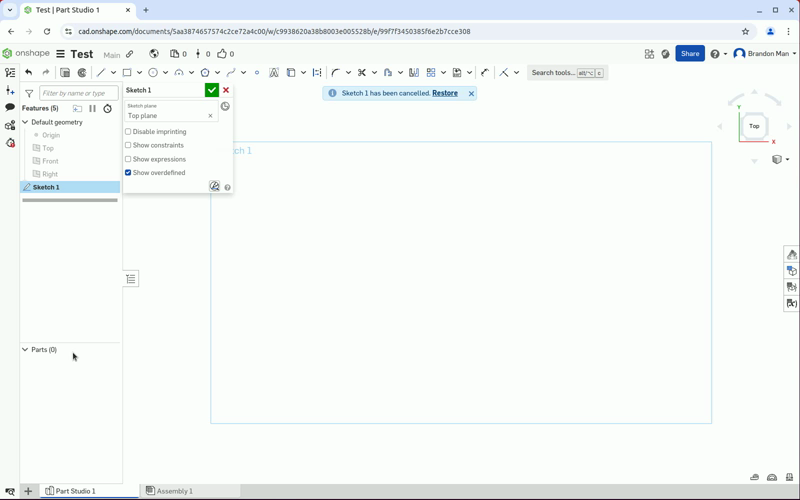
key(y)
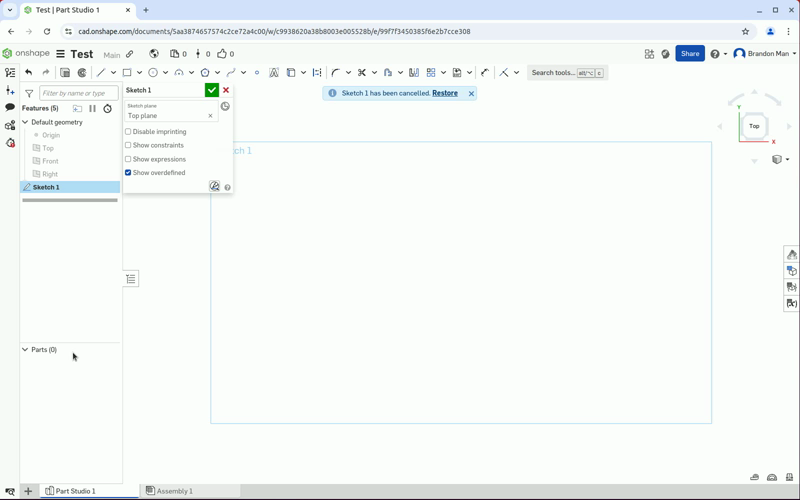
key(l)
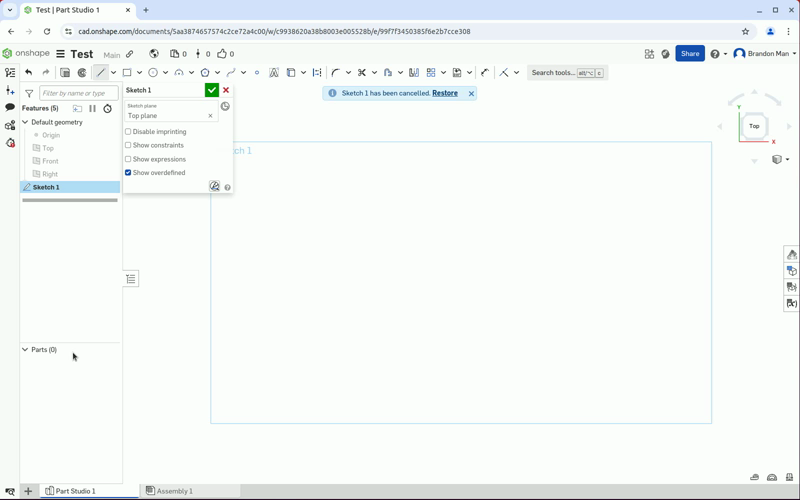
key_down(shift)
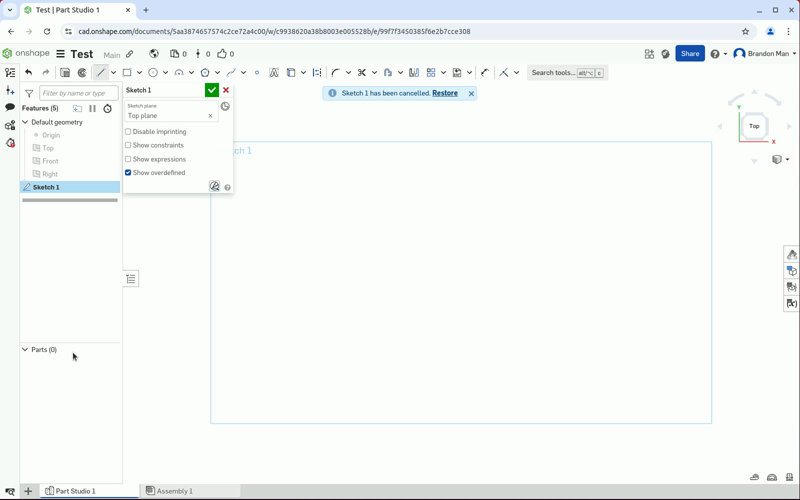
mouse_move(487, 290)
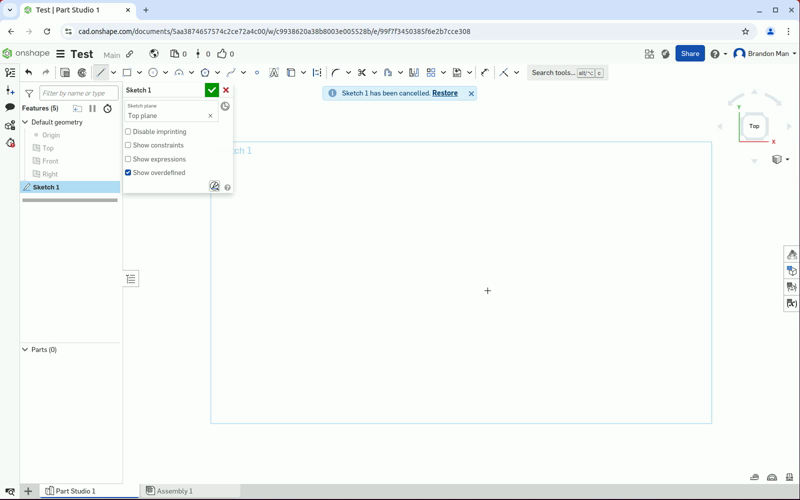
click(487, 290)
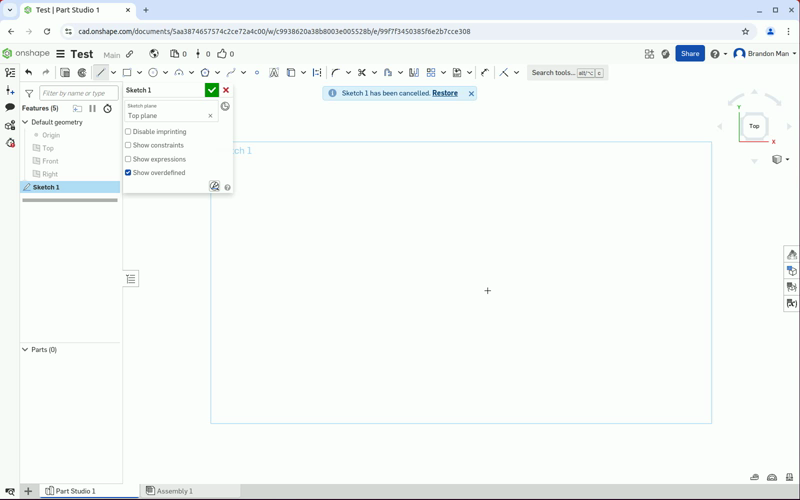
key_up(shift)
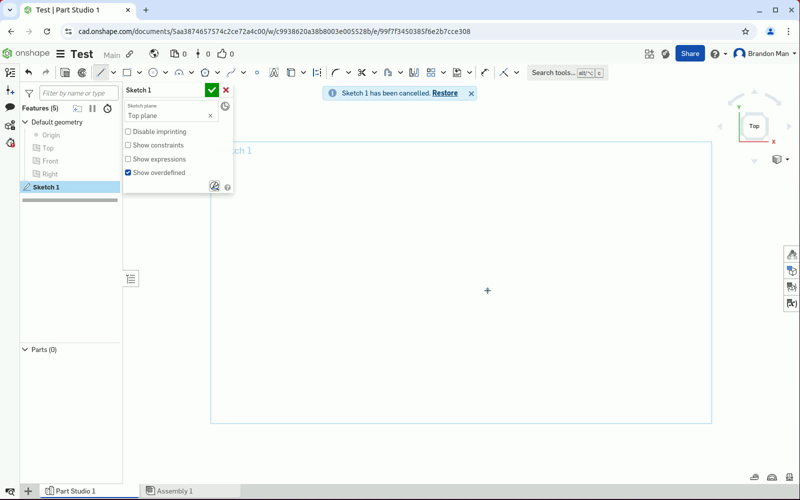
key_down(shift)
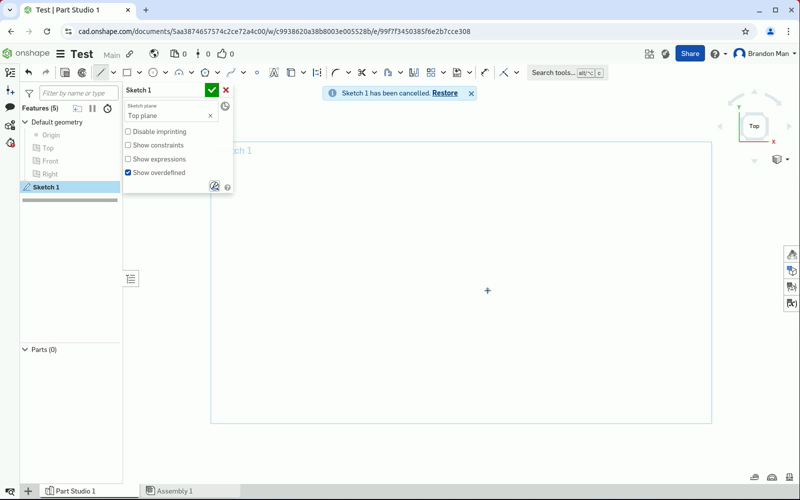
mouse_move(517, 290)
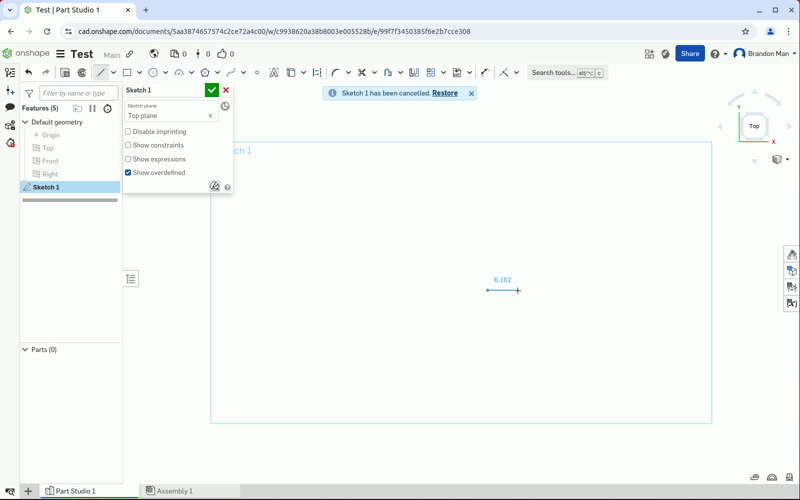
mouse_move(496, 290)
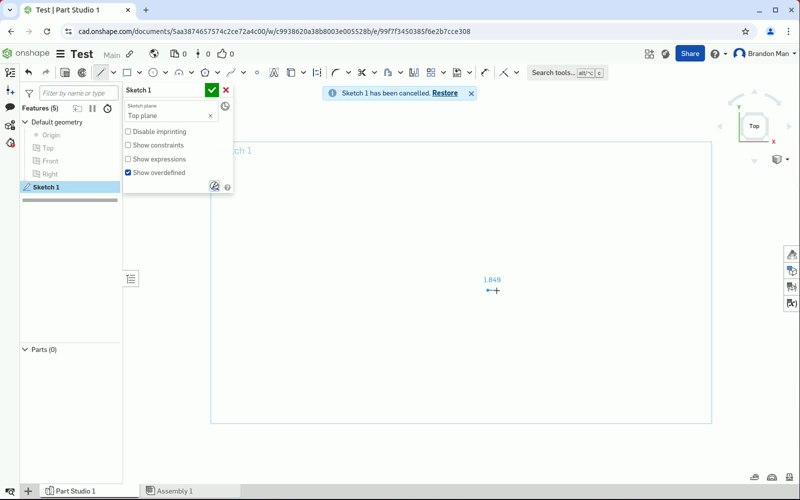
click(496, 290)
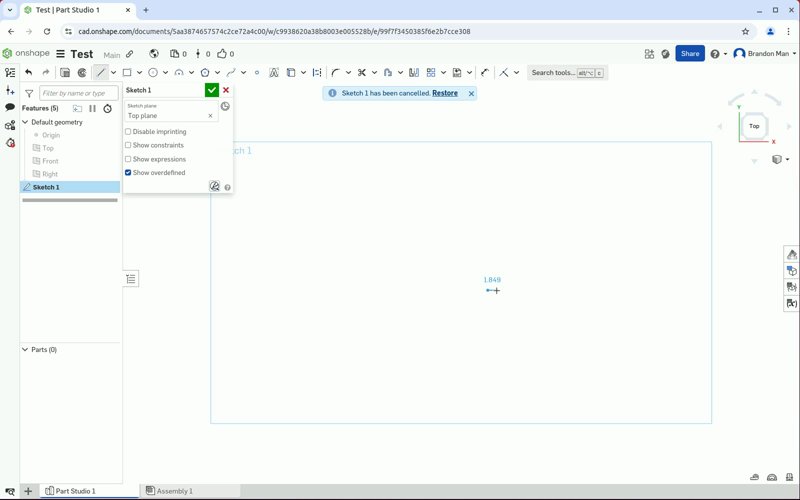
key_up(shift)
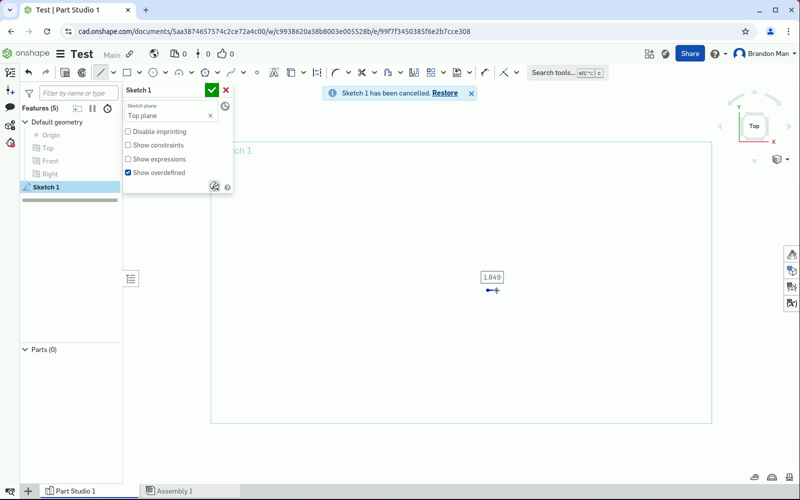
key_down(shift)
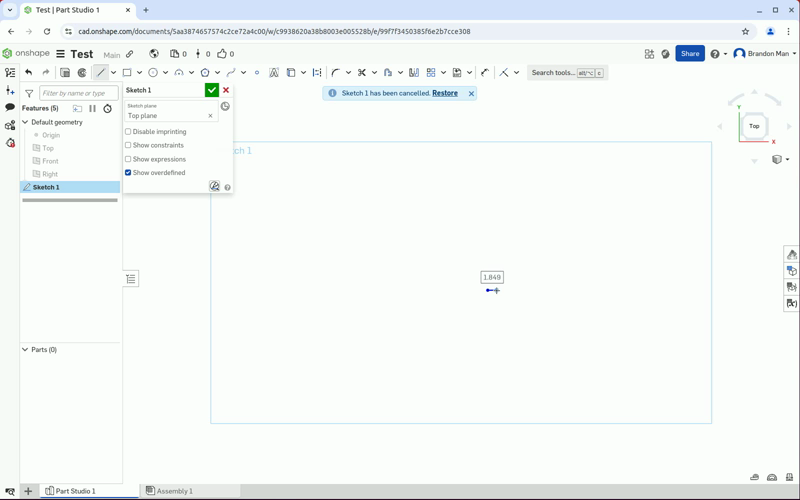
mouse_move(526, 290)
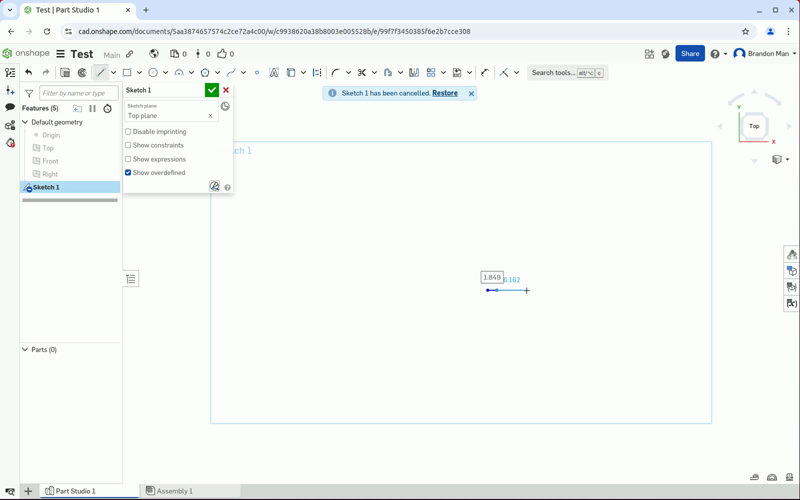
mouse_move(496, 274)
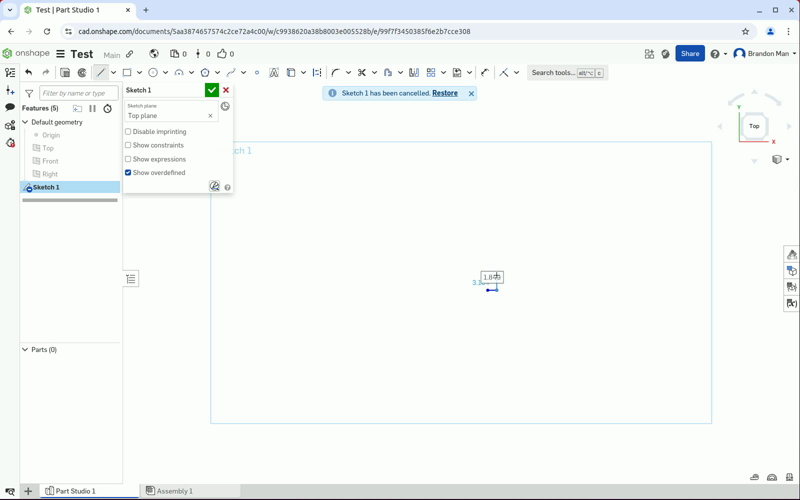
click(496, 274)
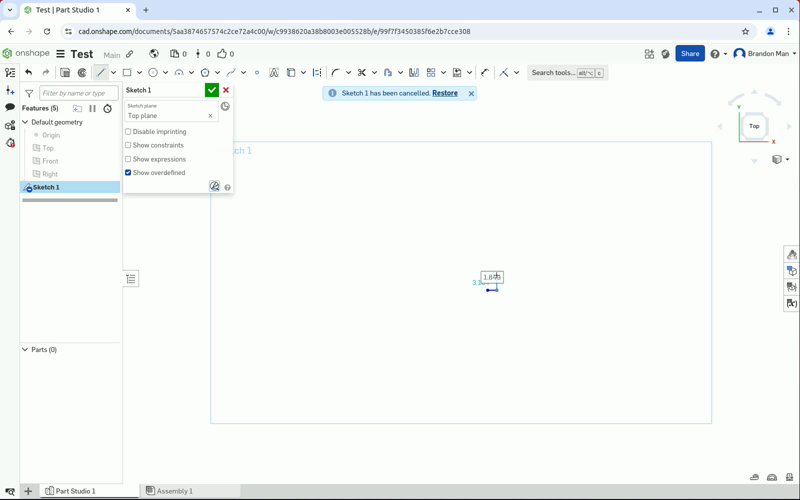
key_up(shift)
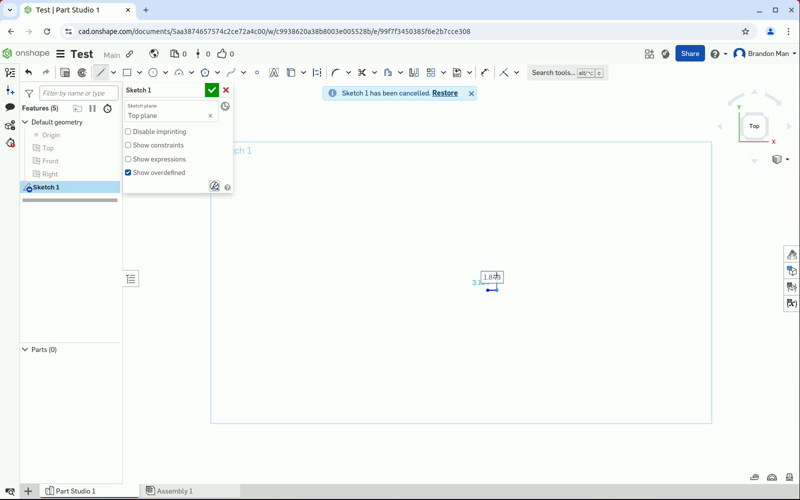
key_down(shift)
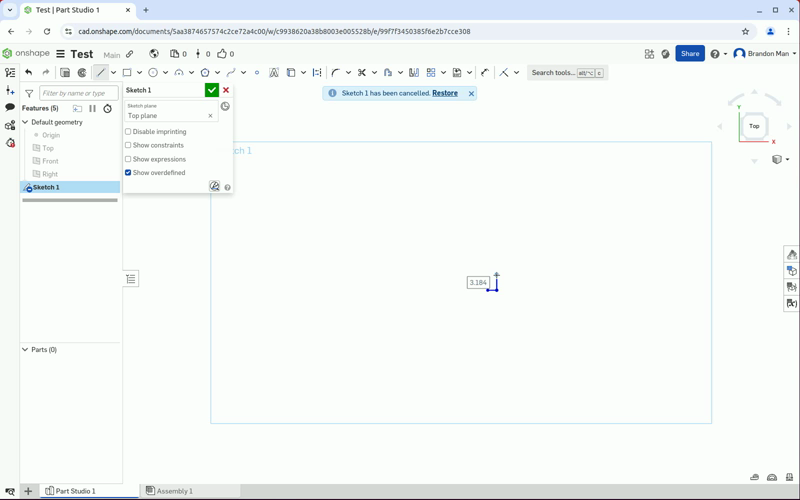
mouse_move(526, 274)
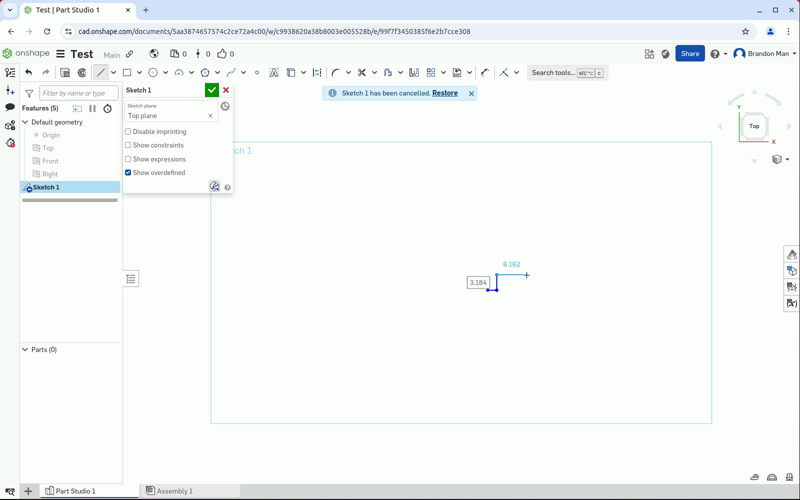
mouse_move(487, 274)
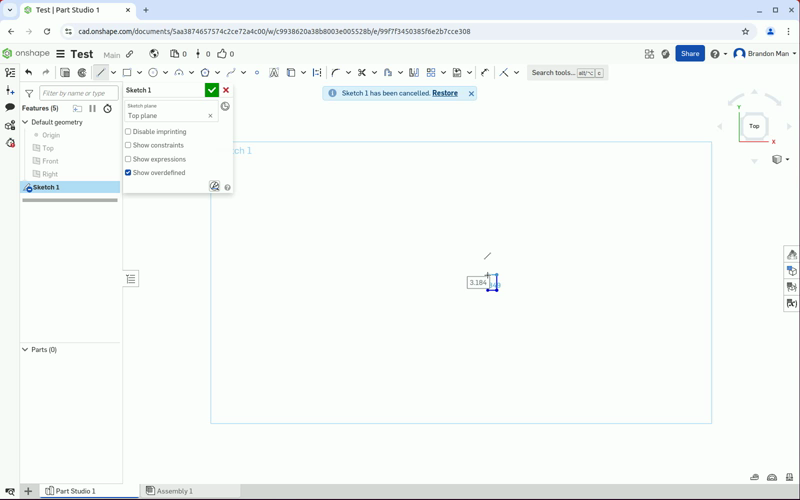
click(487, 274)
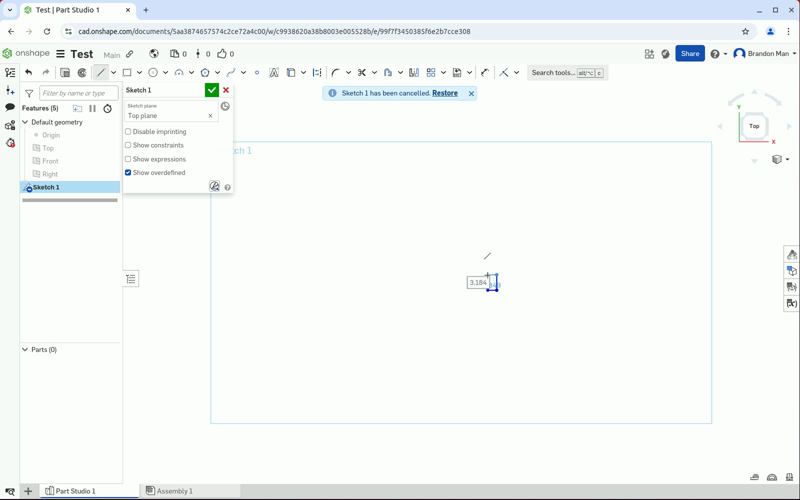
key_up(shift)
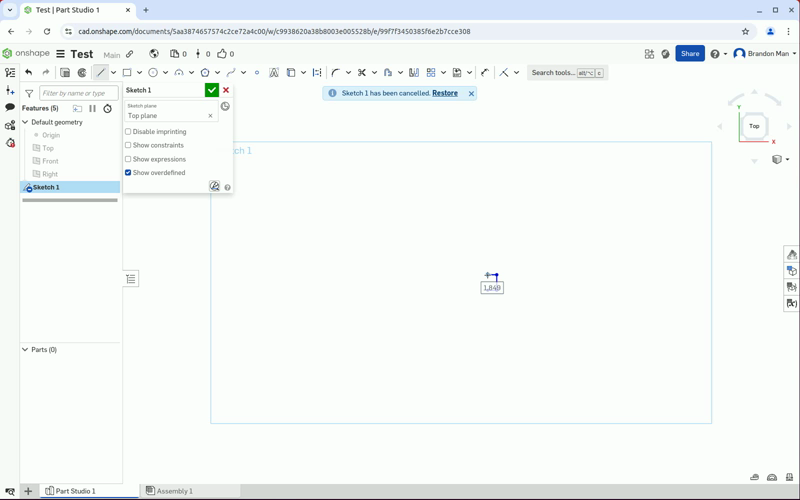
key(esc)
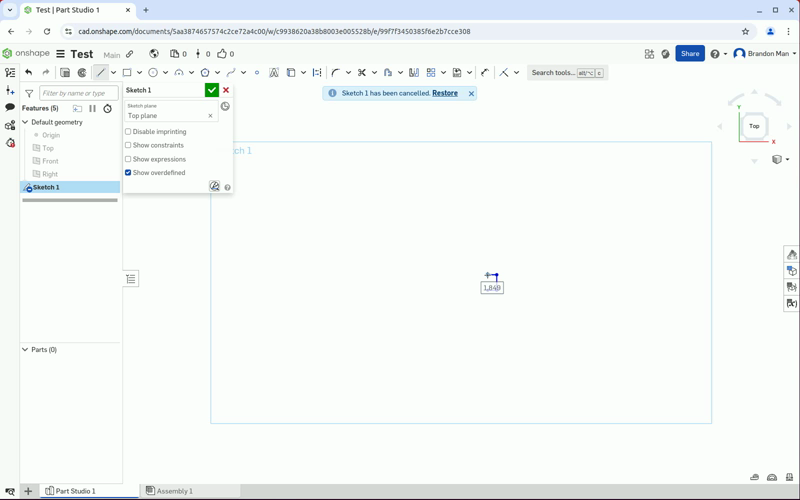
key(a)
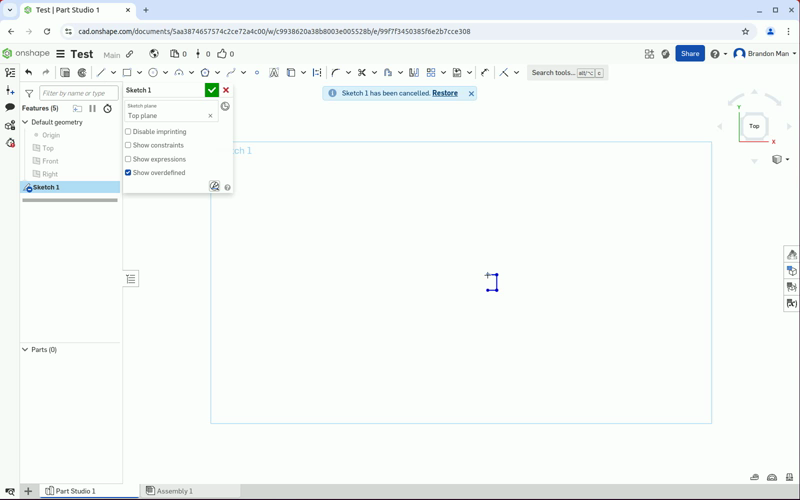
mouse_move(487, 274)
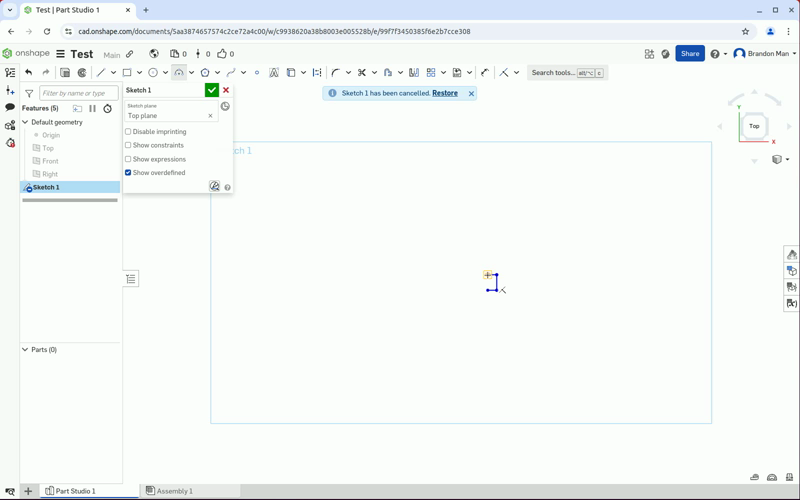
click(487, 274)
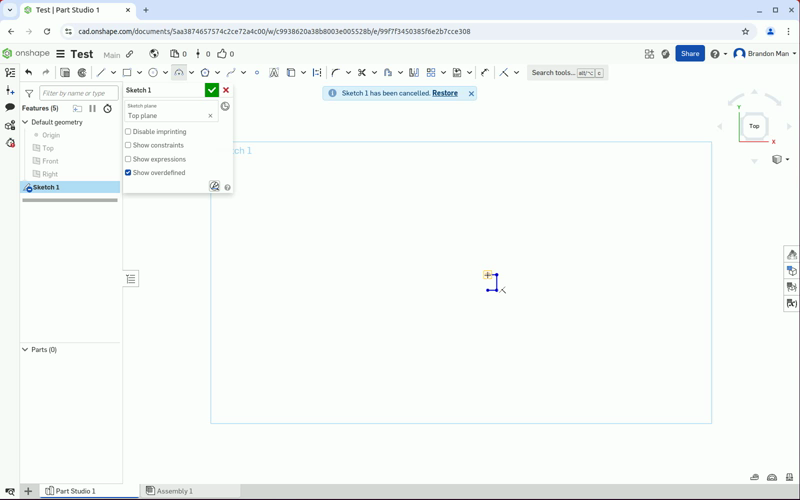
mouse_move(487, 290)
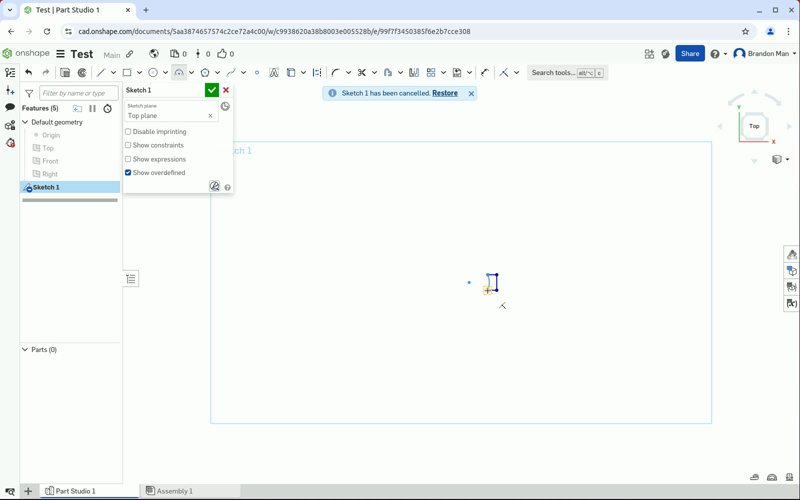
click(487, 290)
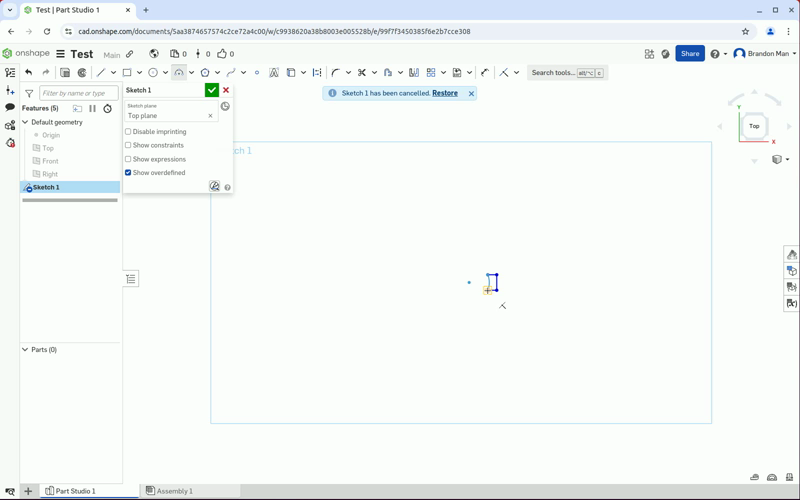
key_down(shift)
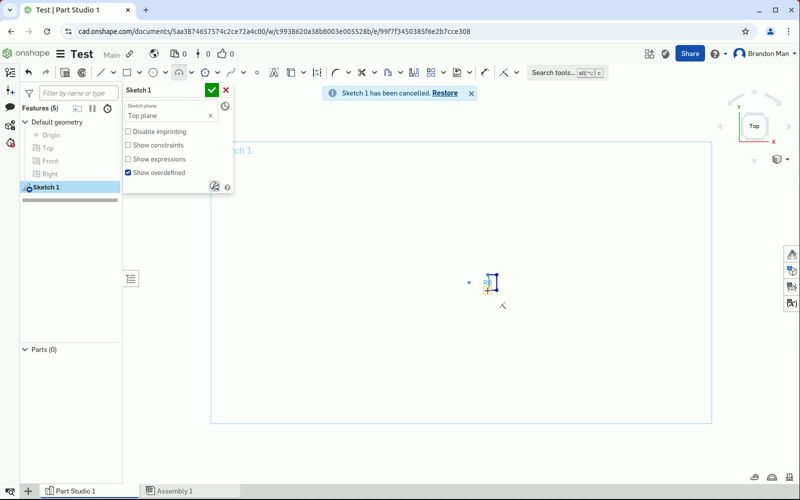
mouse_move(488, 282)
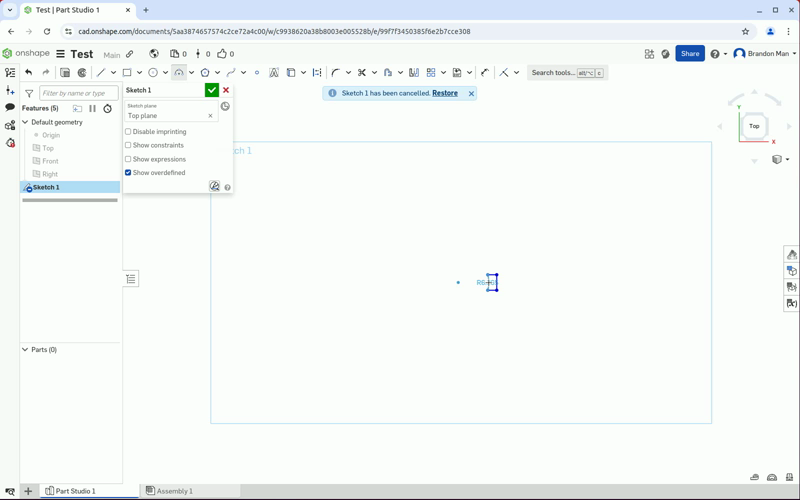
click(488, 282)
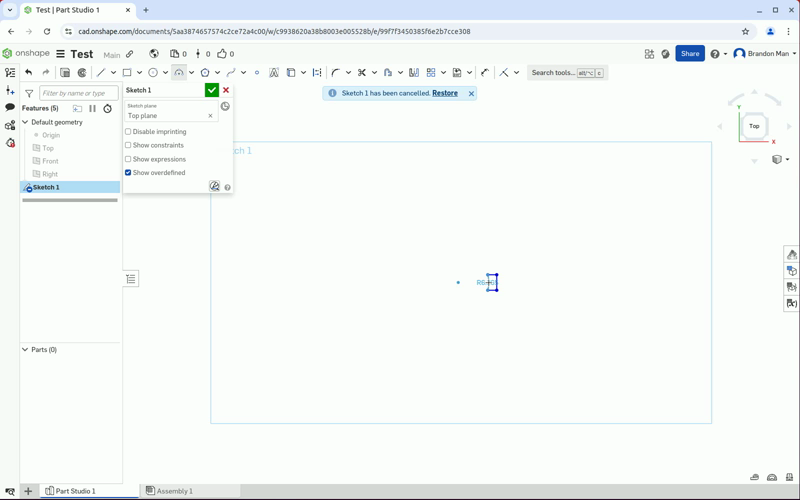
key_up(shift)
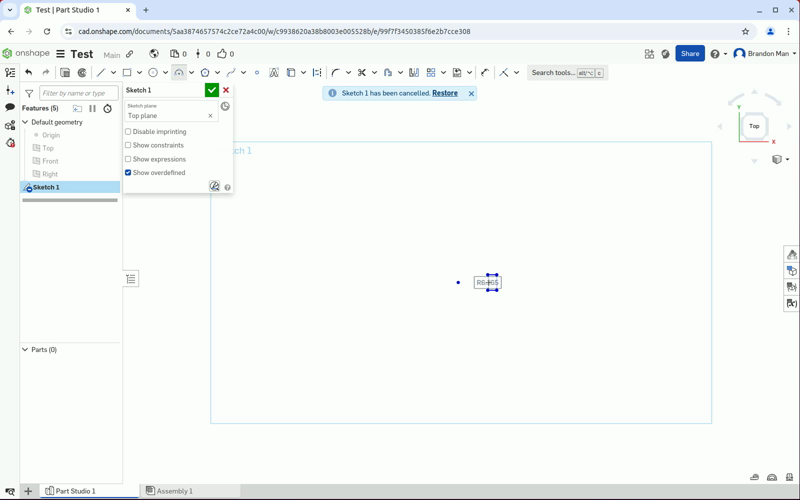
key(esc)
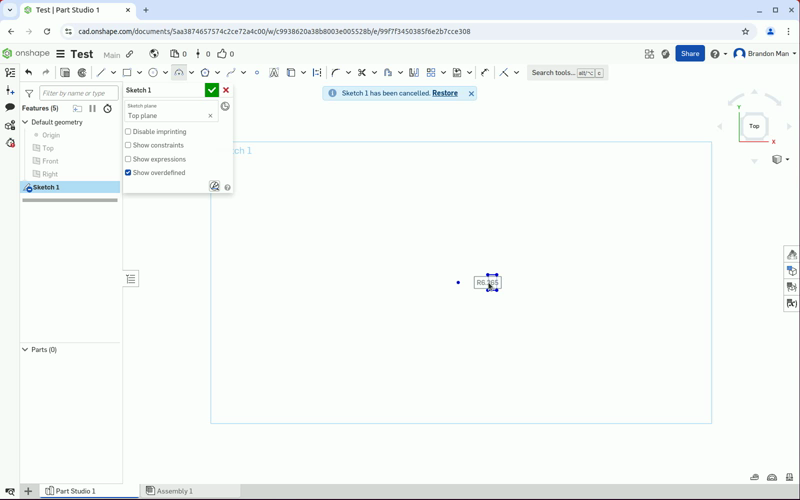
mouse_move(489, 275)
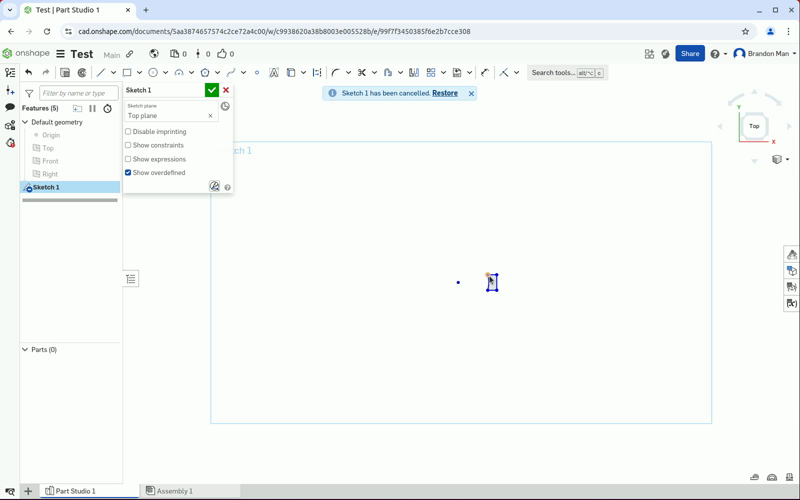
scroll(6)
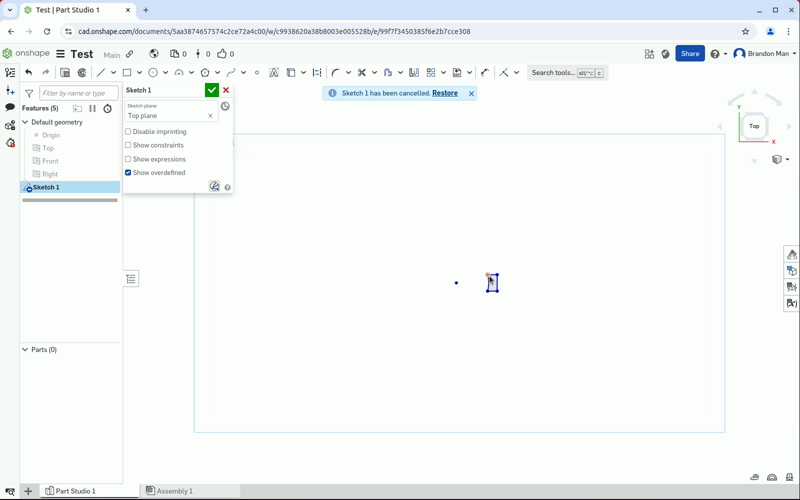
scroll(6)
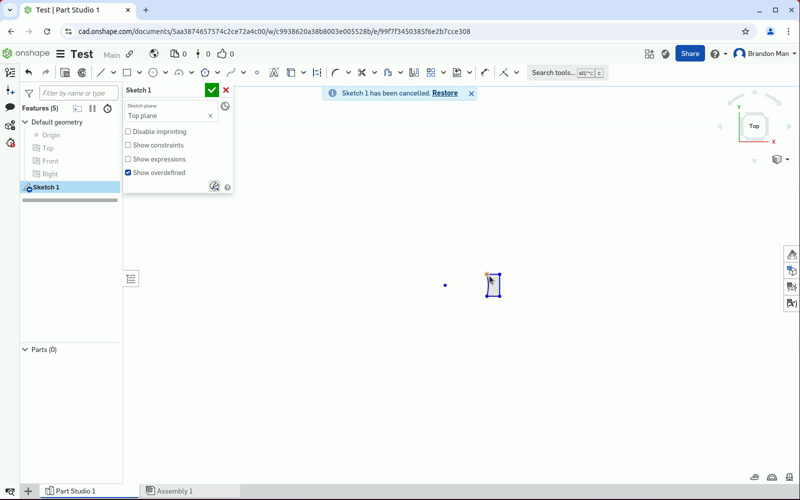
scroll(6)
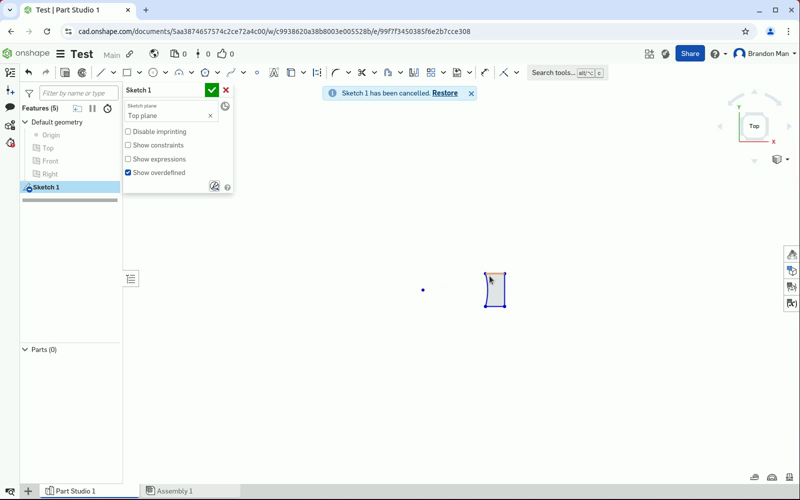
scroll(6)
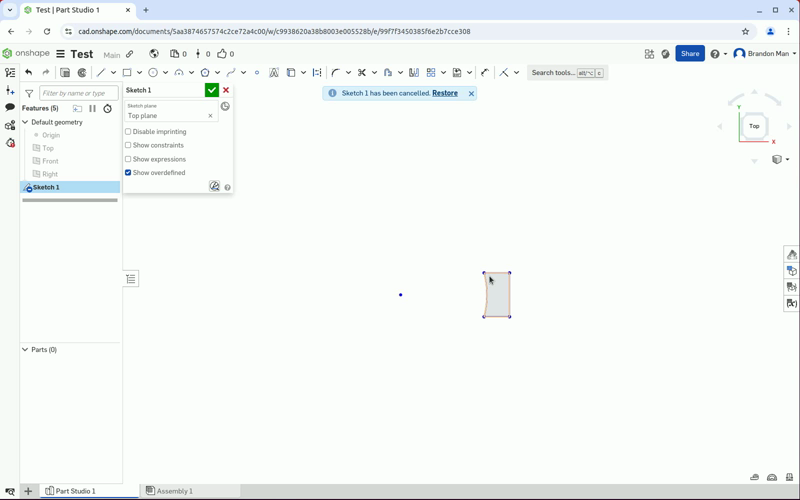
scroll(6)
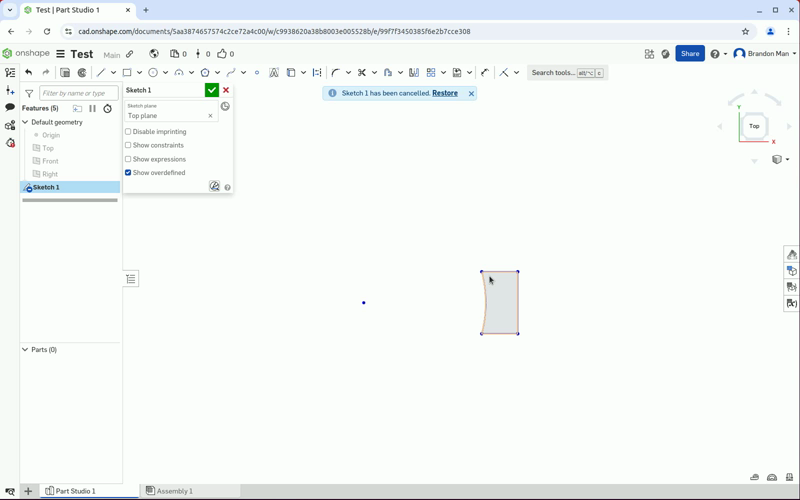
scroll(6)
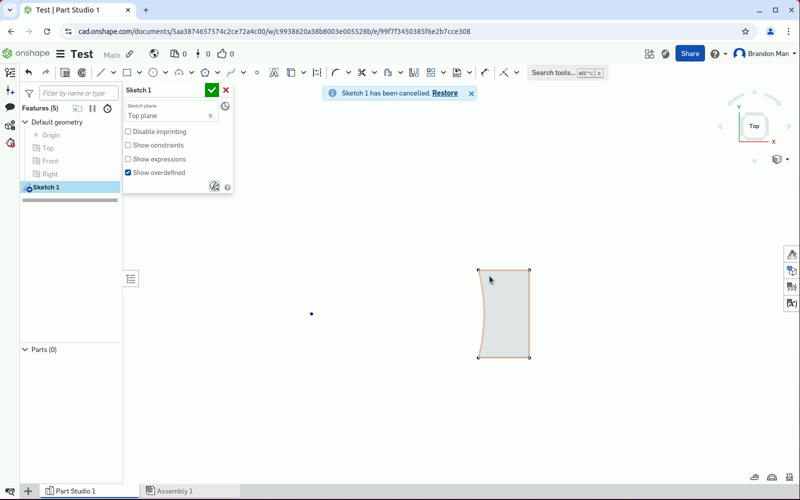
scroll(6)
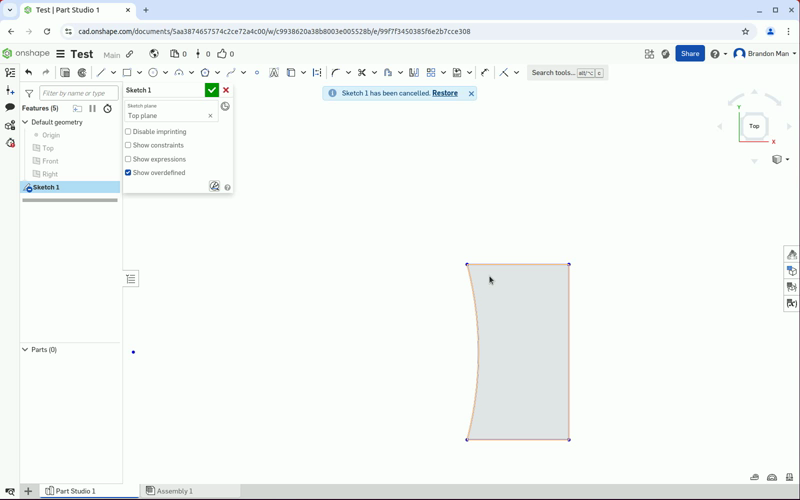
click(489, 275)
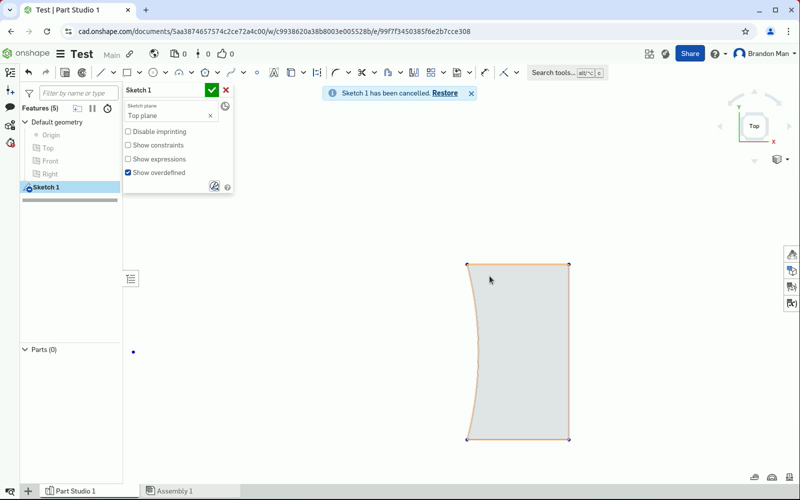
scroll(-6)
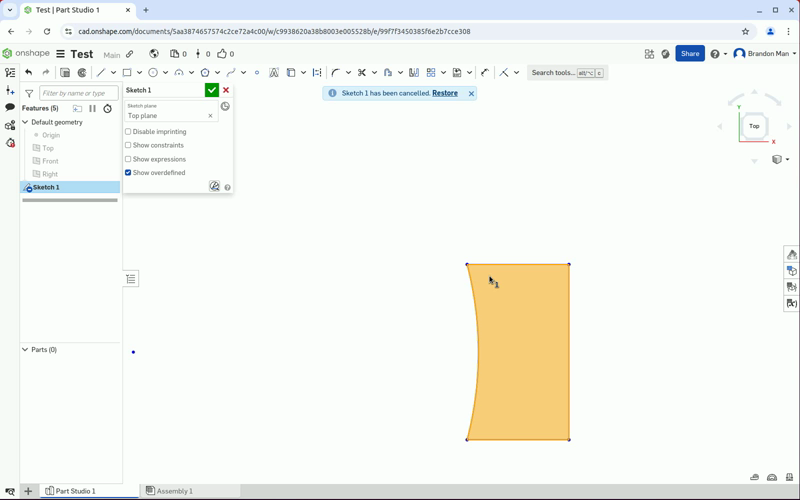
scroll(-6)
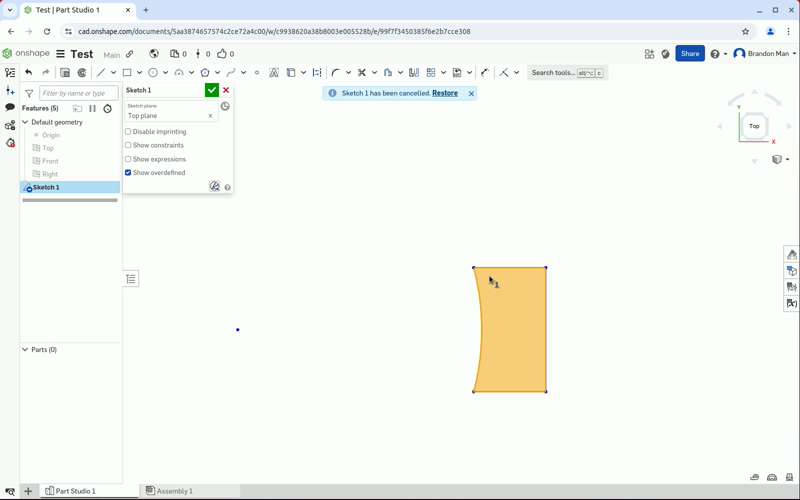
scroll(-6)
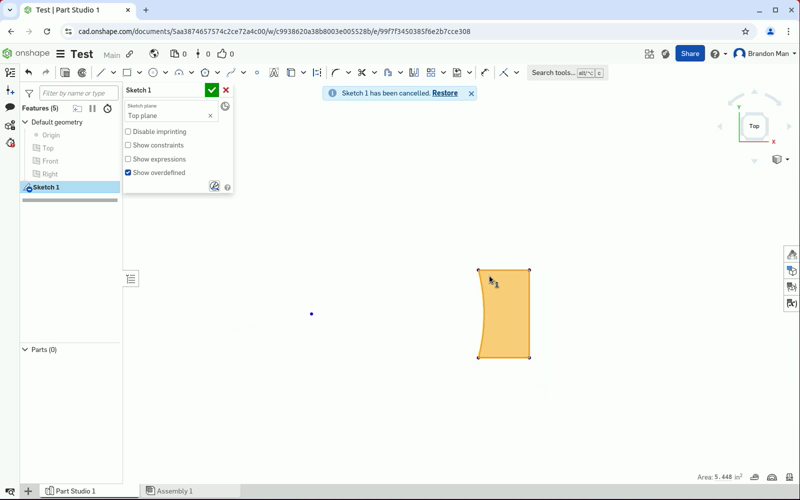
scroll(-6)
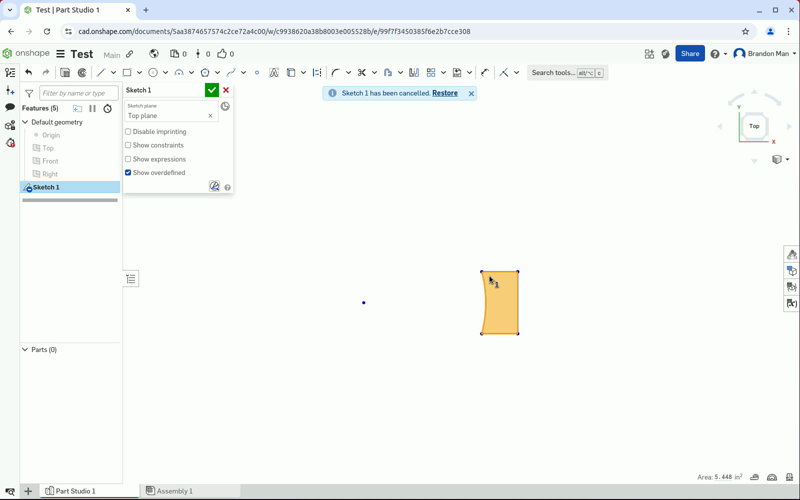
scroll(-6)
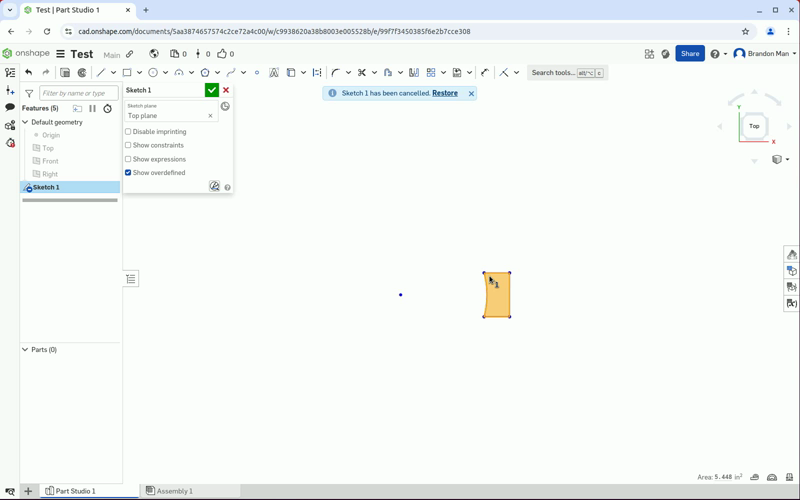
scroll(-6)
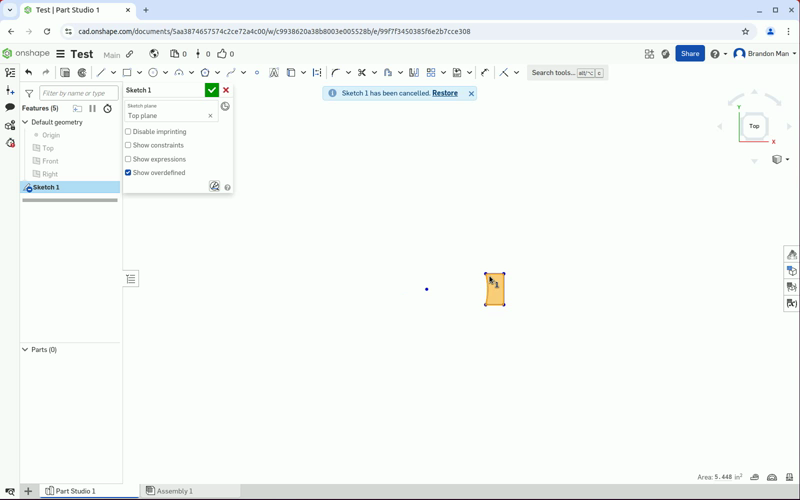
scroll(-6)
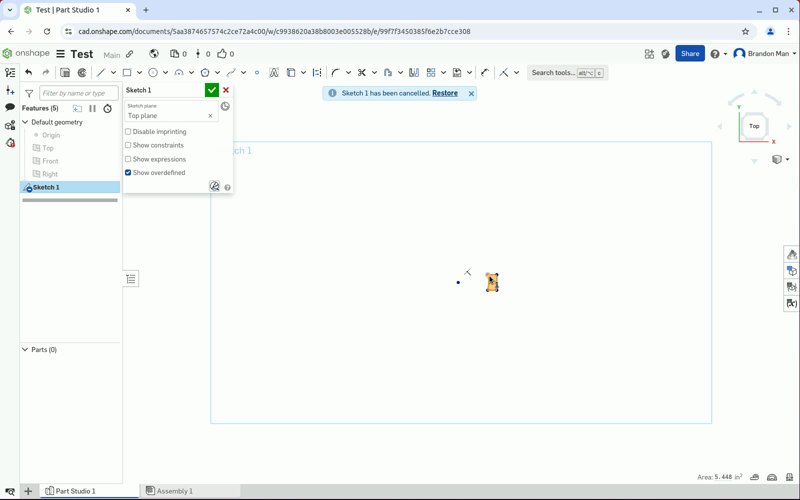
mouse_move(73, 352)
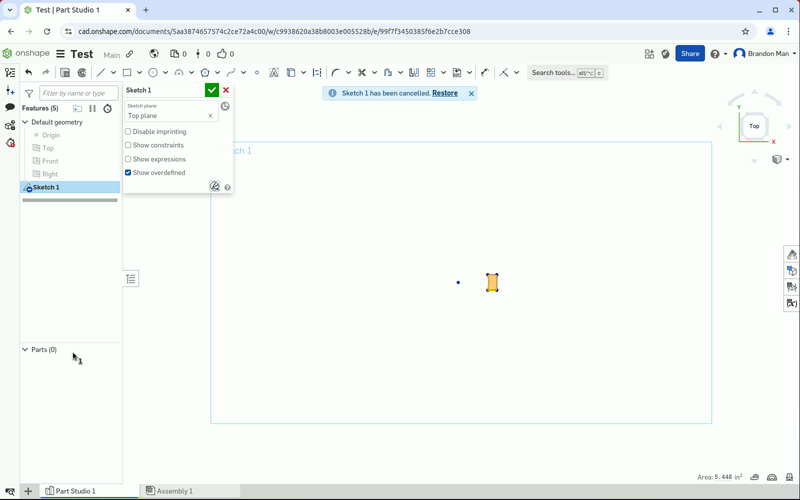
key(shift+y)
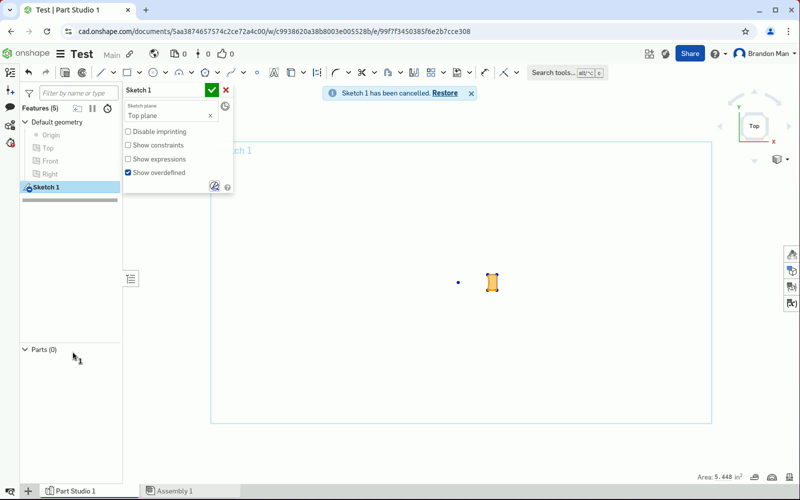
key(shift+e)
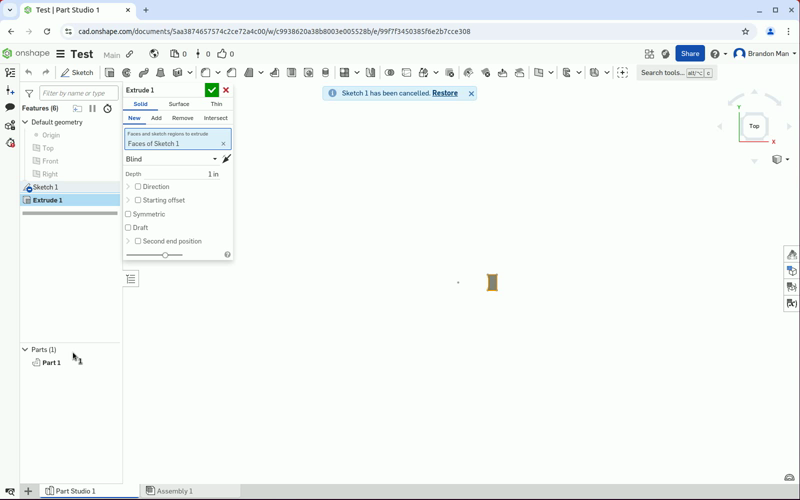
mouse_move(143, 106)
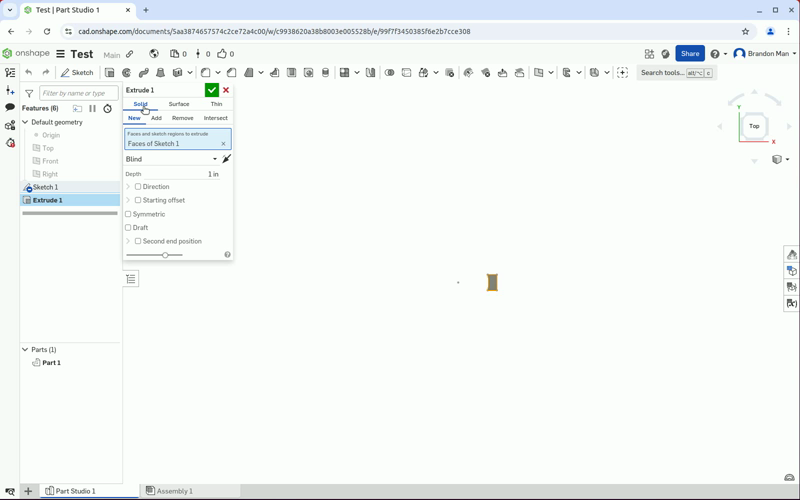
click(143, 106)
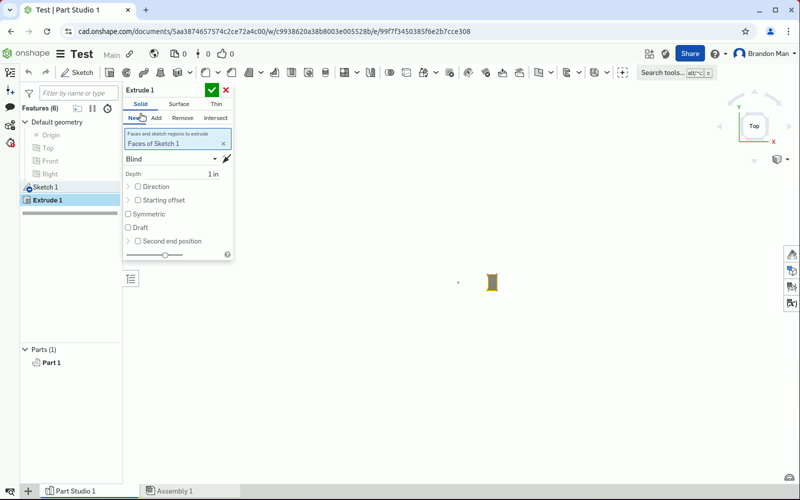
mouse_move(137, 120)
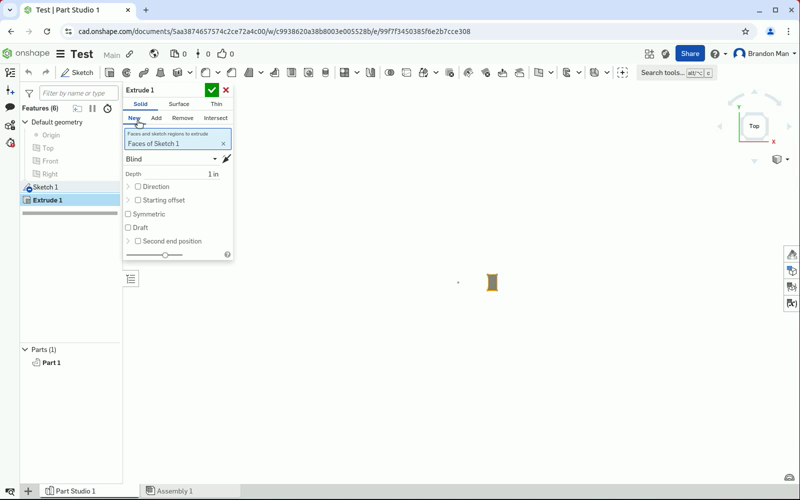
click(137, 120)
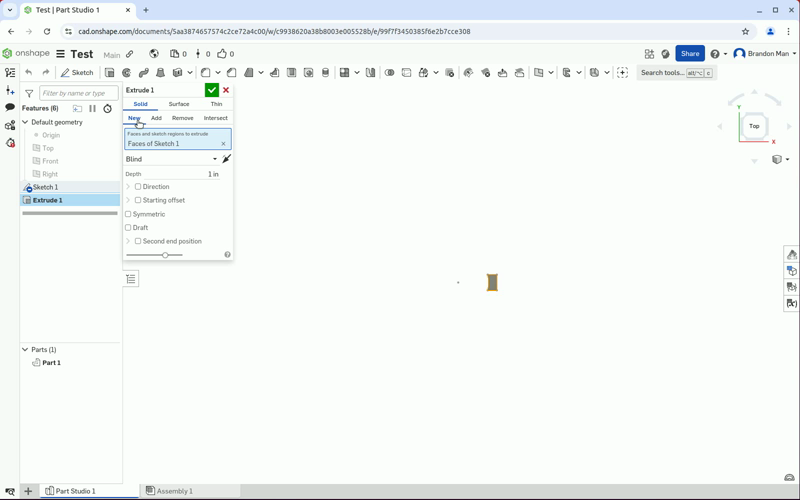
key(tab, 4)
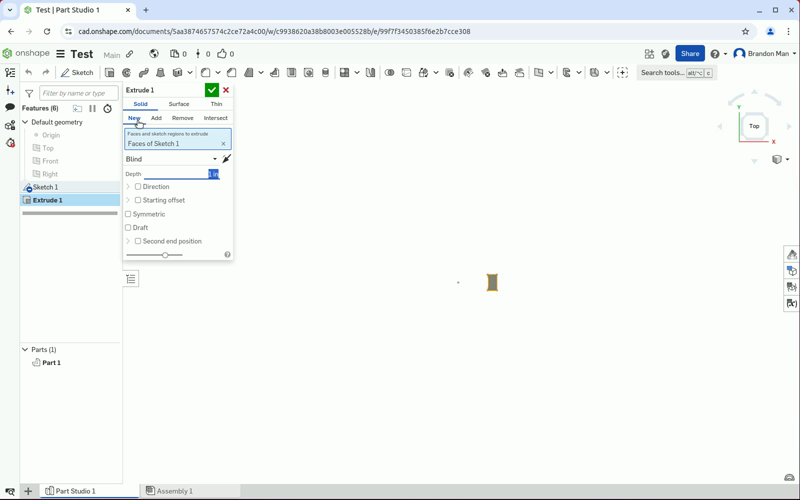
text(23.108)
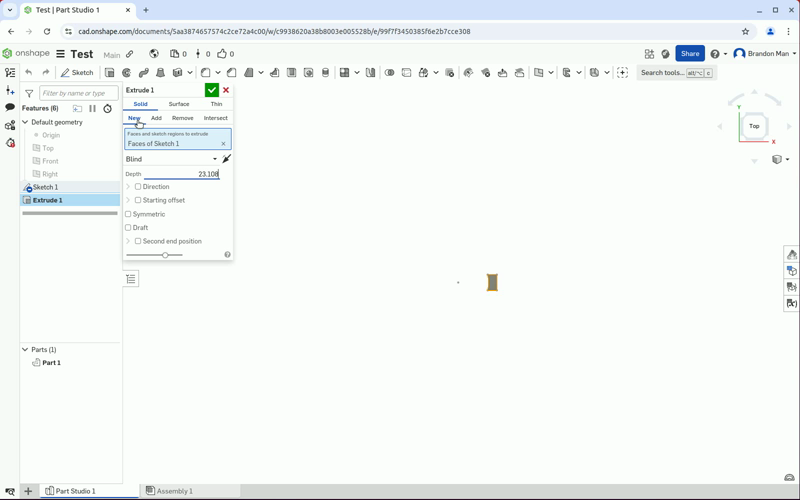
key(enter)
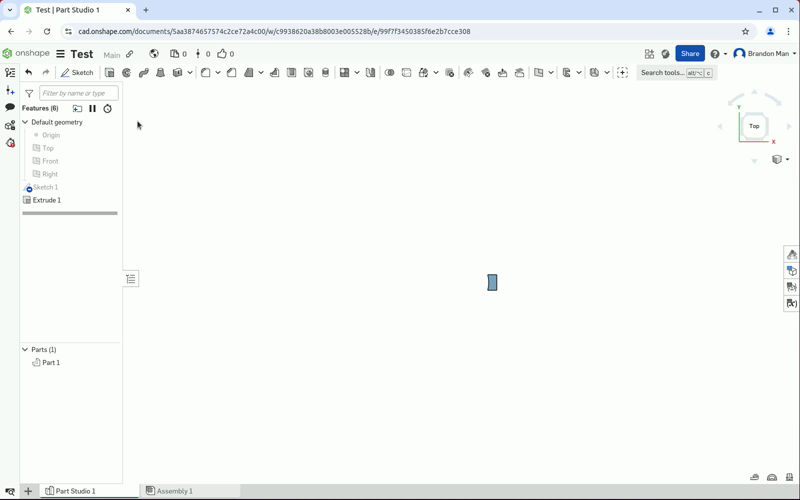
key(shift+h)
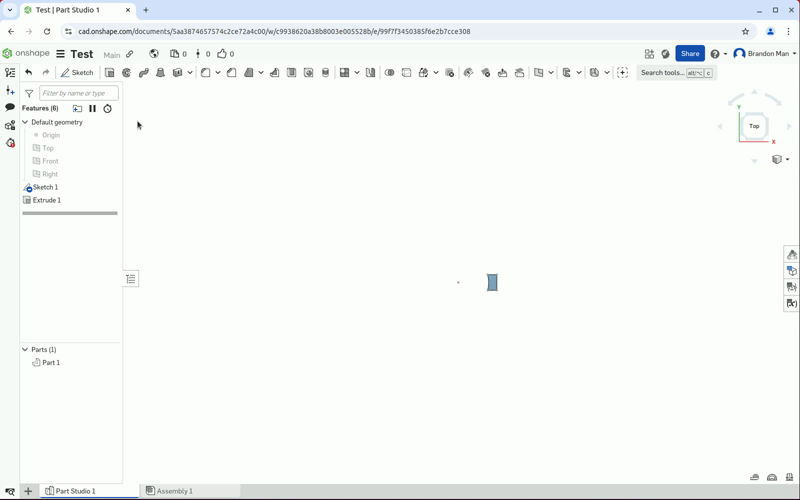
key(shift+h)
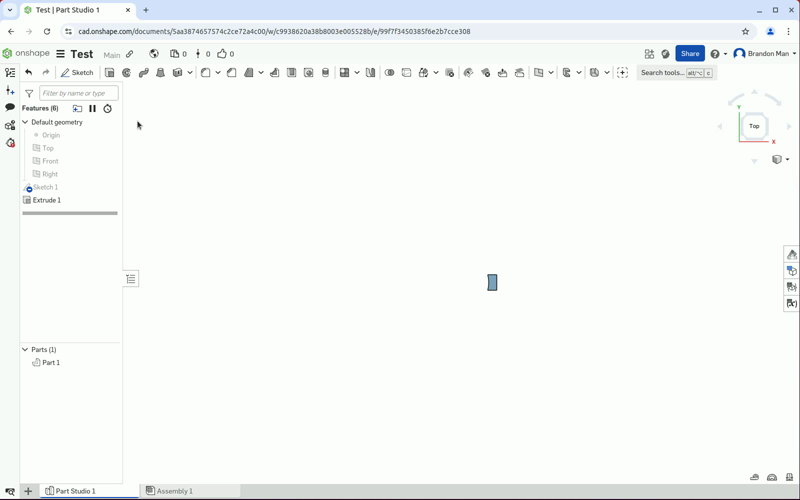
mouse_move(73, 189)
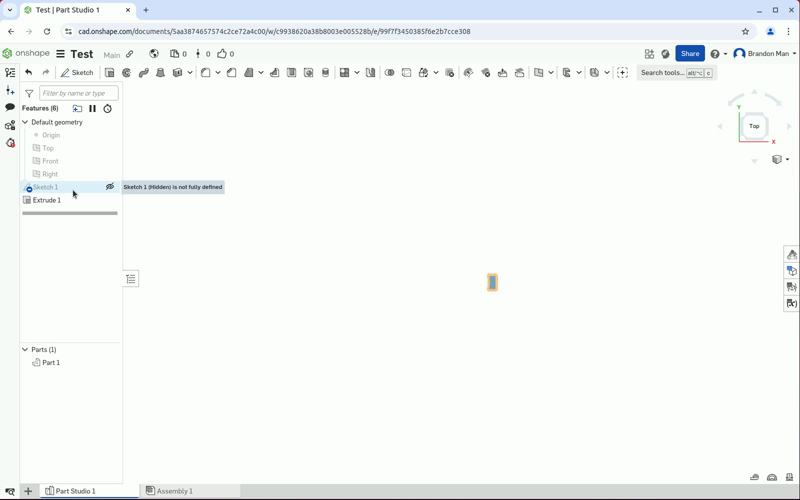
click(73, 189)
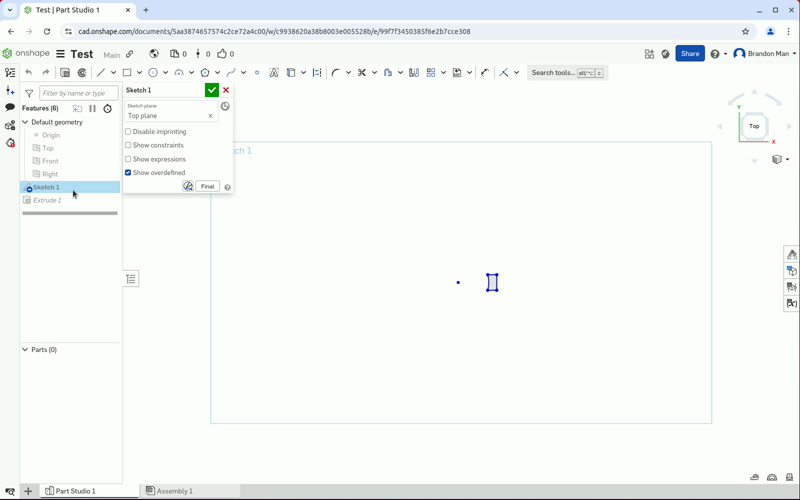
mouse_move(229, 92)
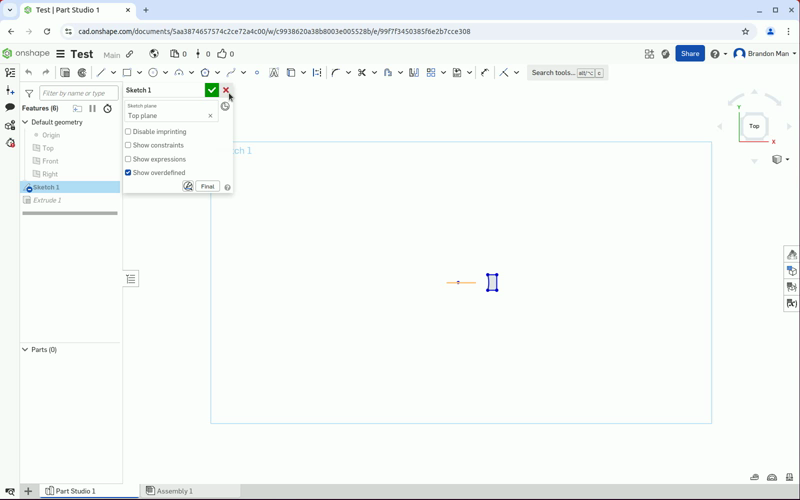
click(229, 92)
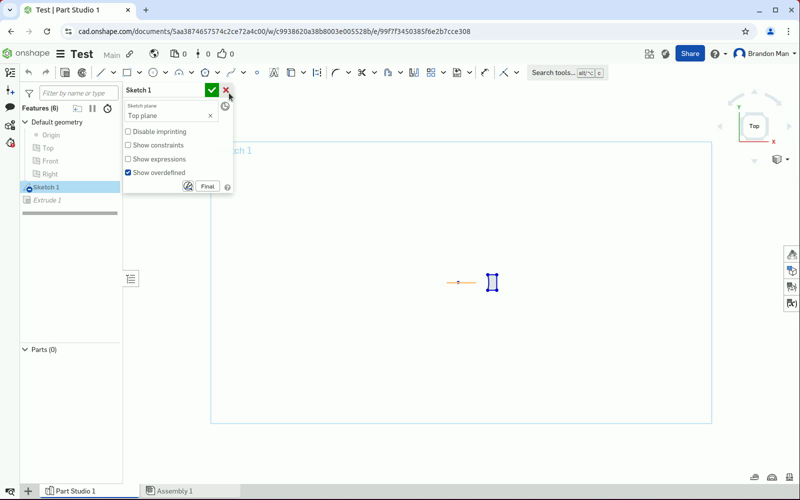
key(shift+s)
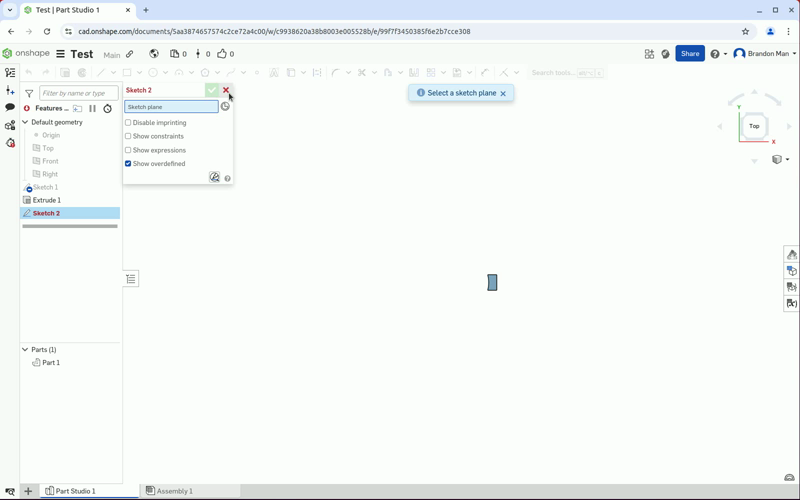
mouse_move(73, 150)
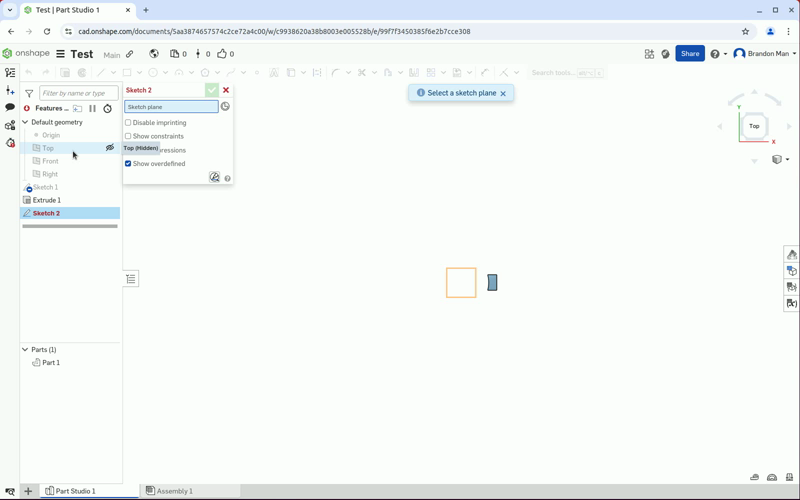
click(73, 150)
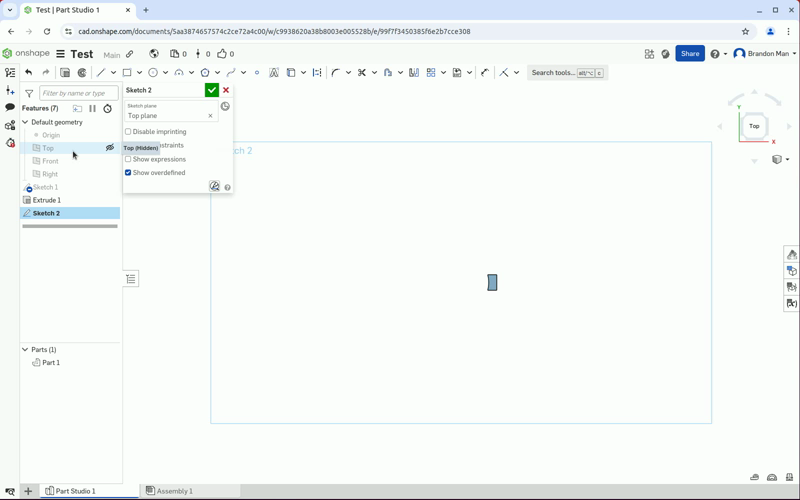
mouse_move(73, 352)
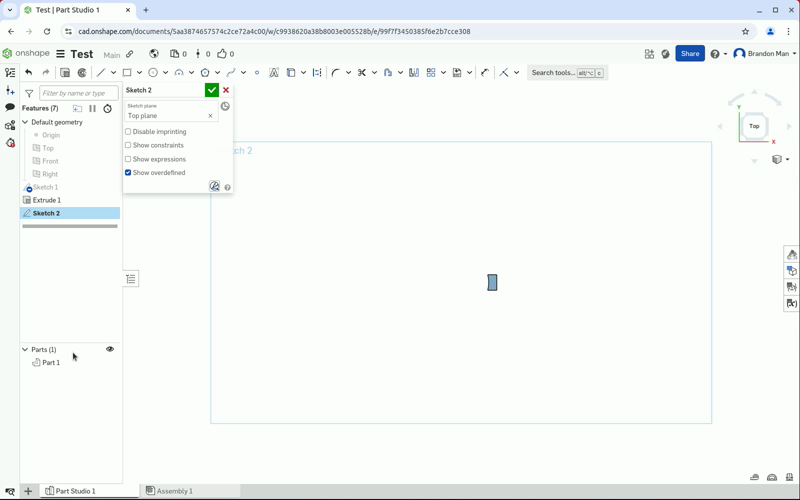
key(y)
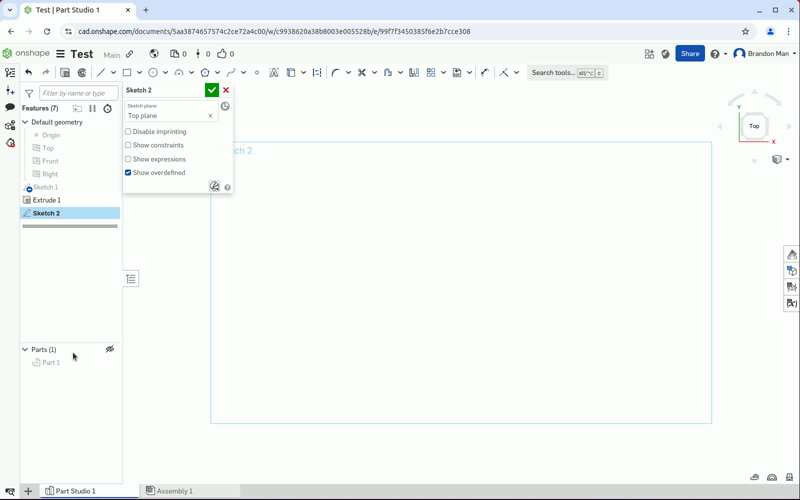
key(c)
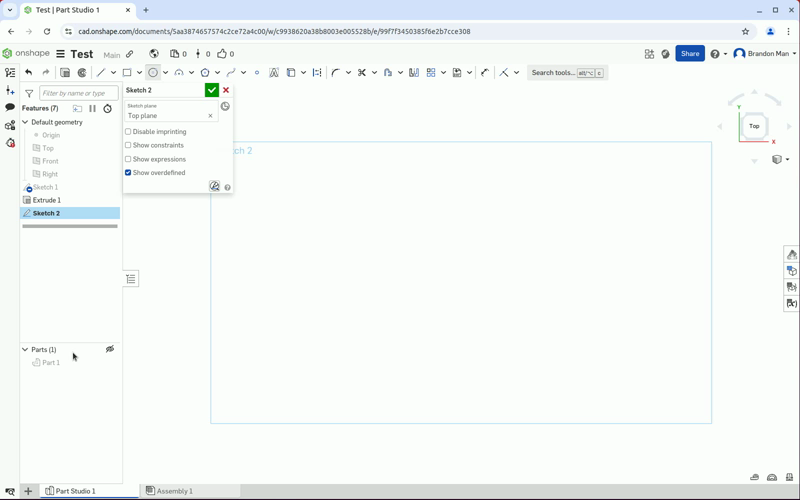
key_down(shift)
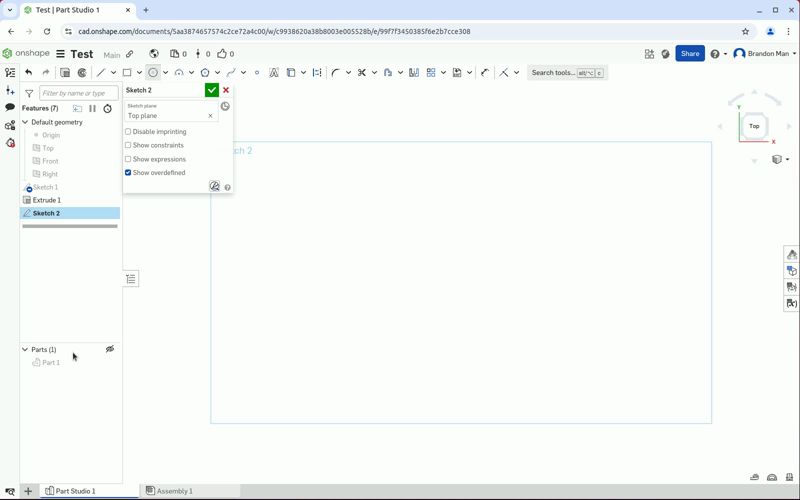
mouse_move(461, 282)
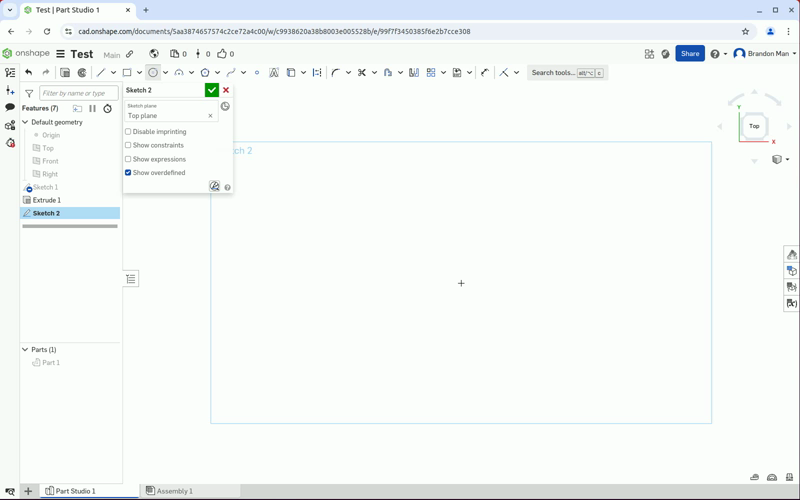
click(461, 282)
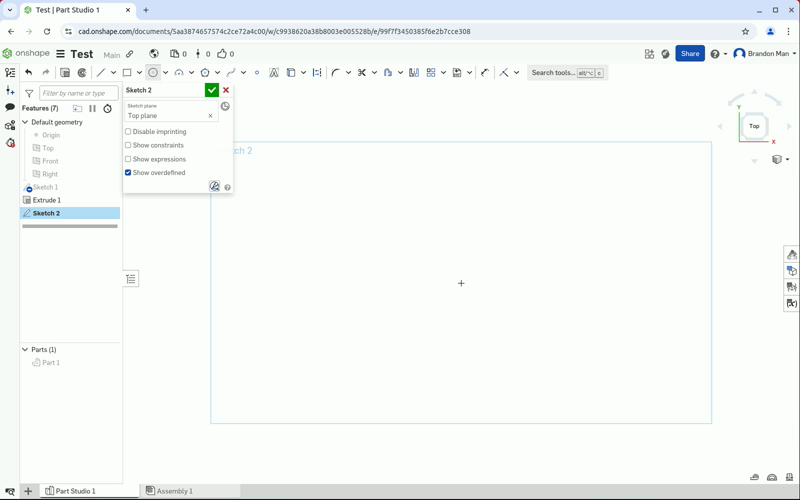
key_up(shift)
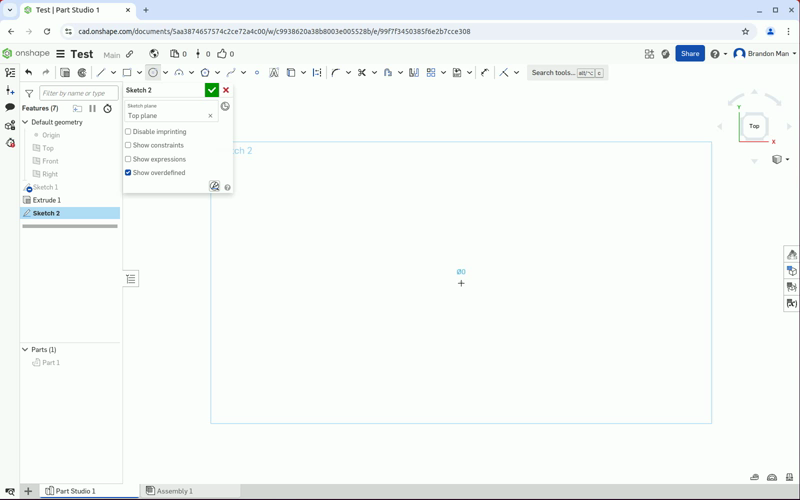
mouse_move(511, 282)
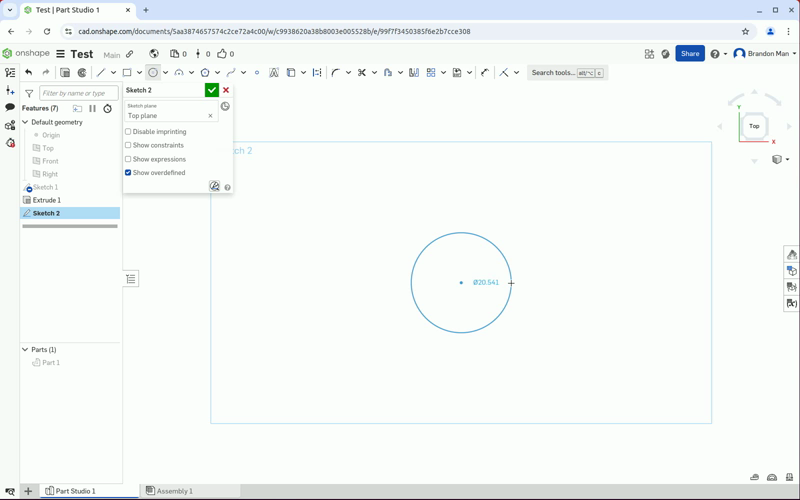
click(511, 282)
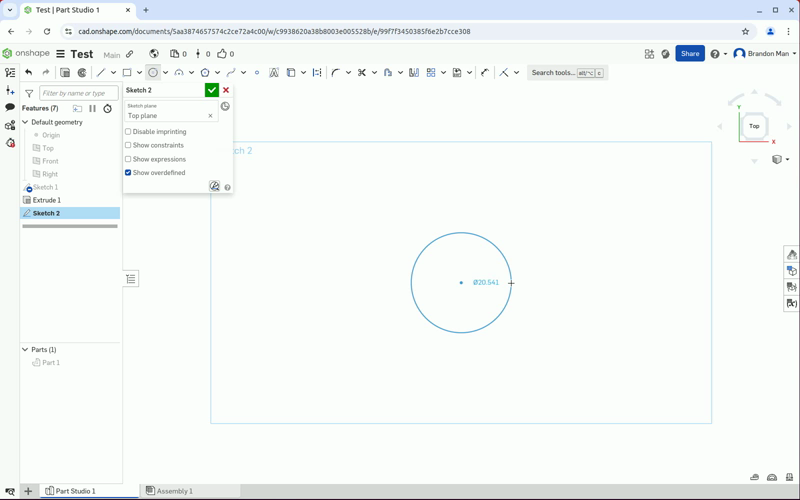
key(esc)
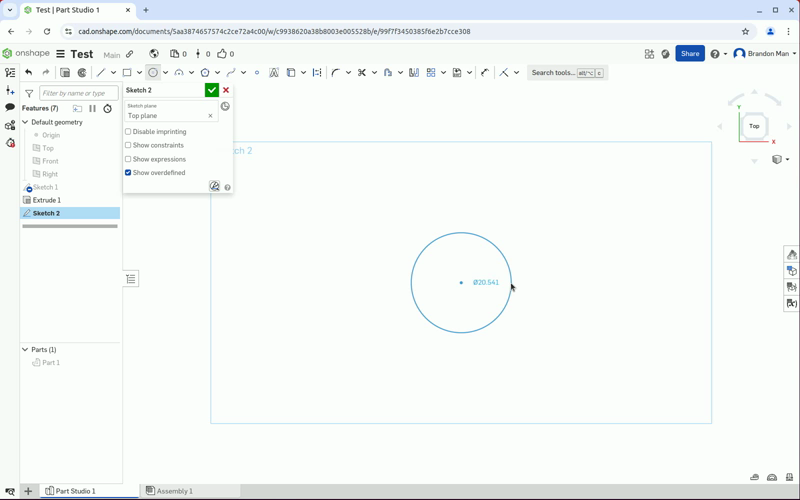
key(l)
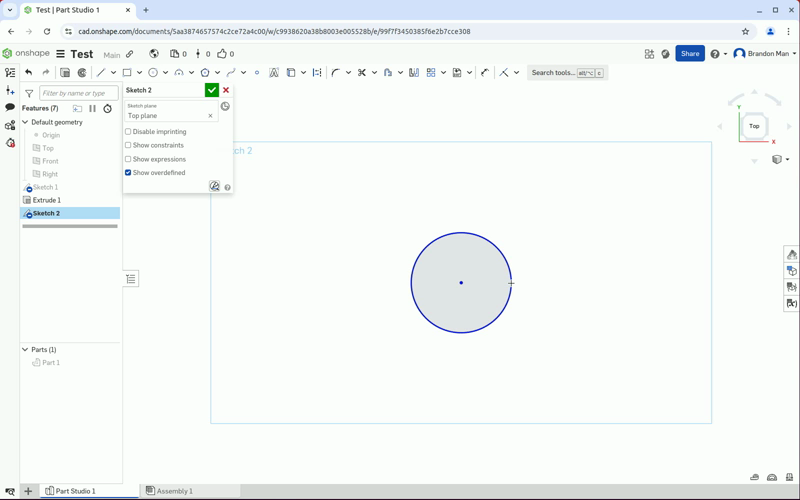
key_down(shift)
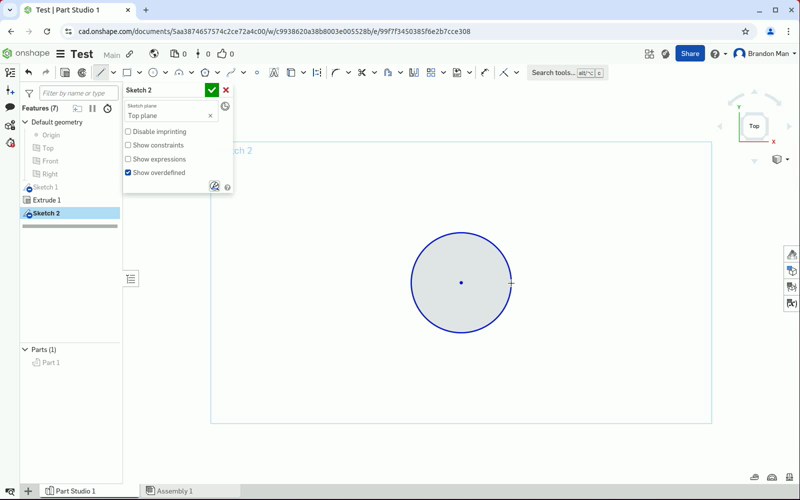
mouse_move(488, 290)
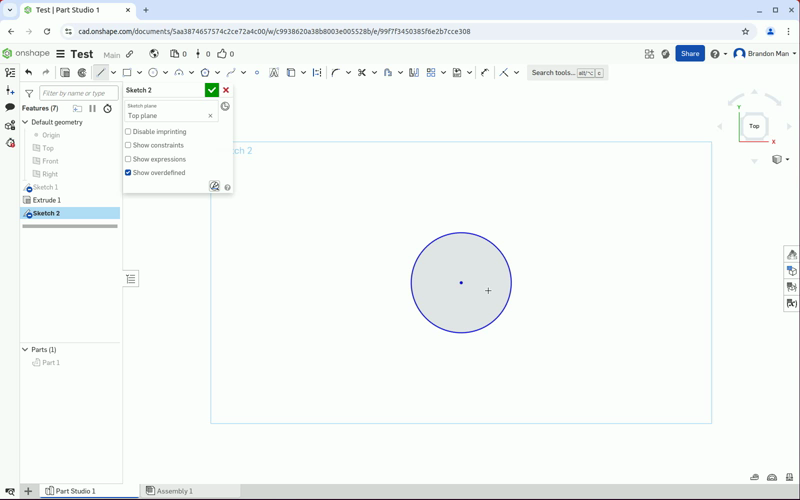
click(488, 290)
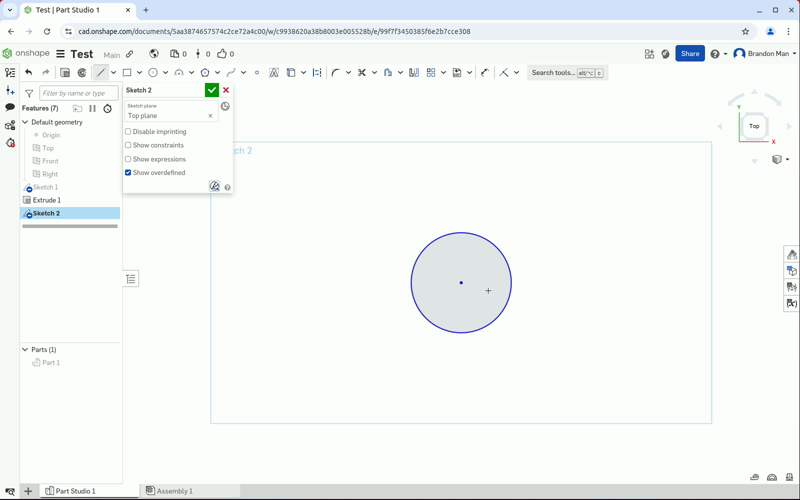
key_up(shift)
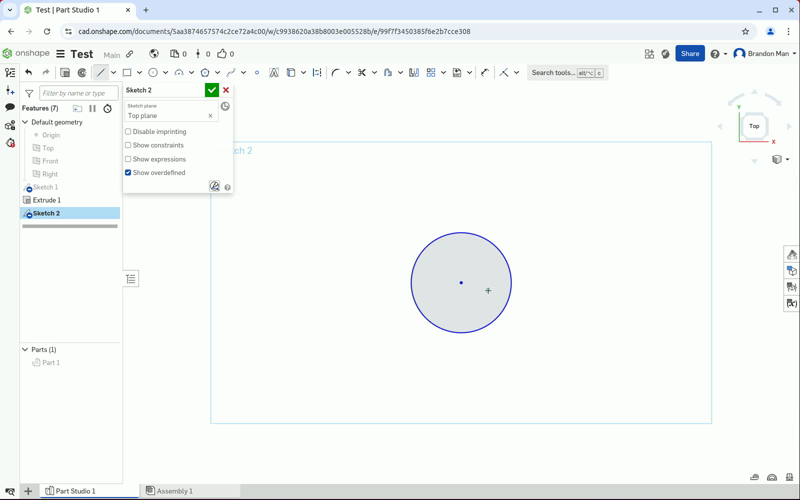
key_down(shift)
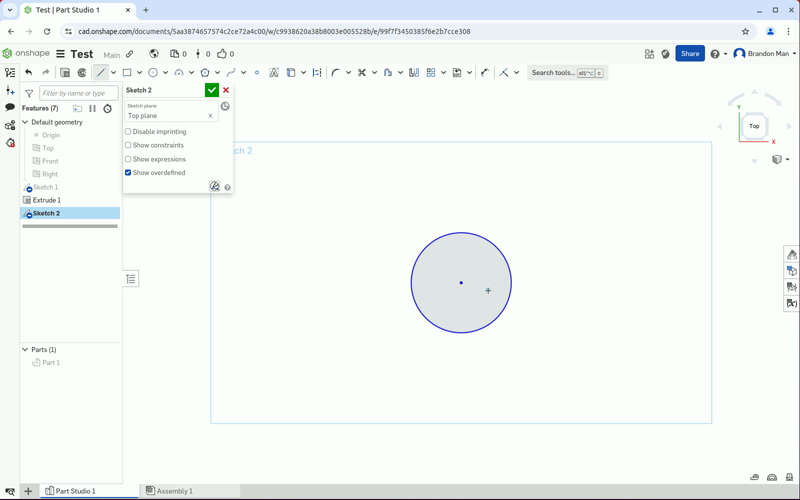
mouse_move(518, 290)
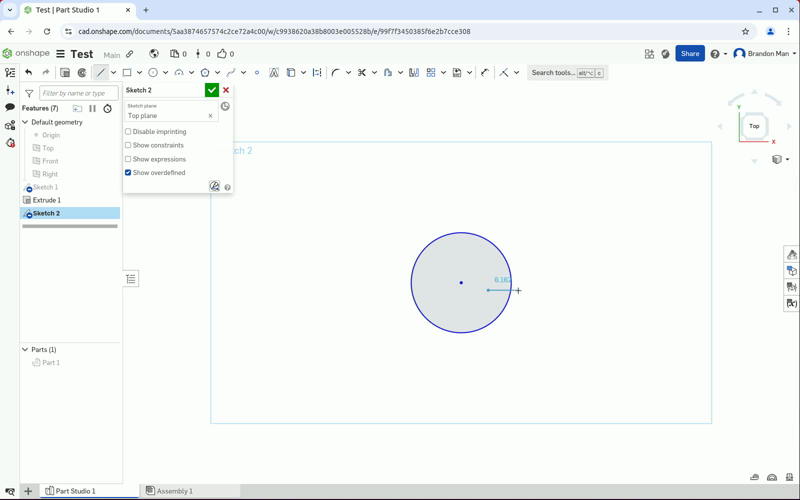
mouse_move(495, 290)
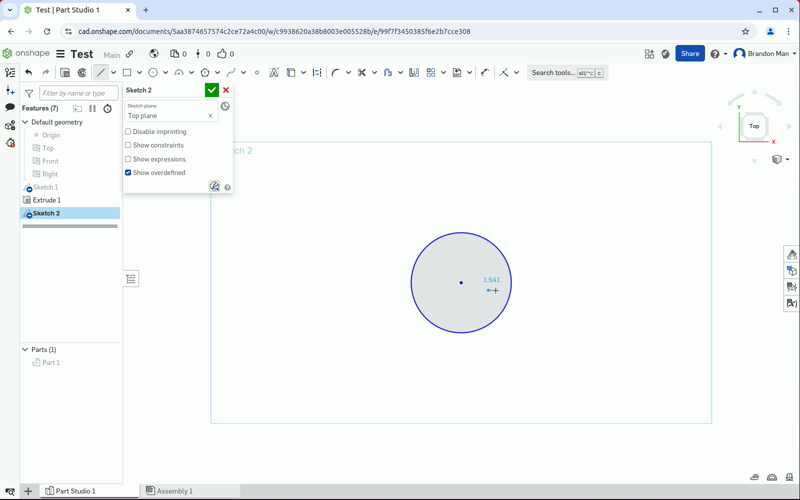
scroll(6)
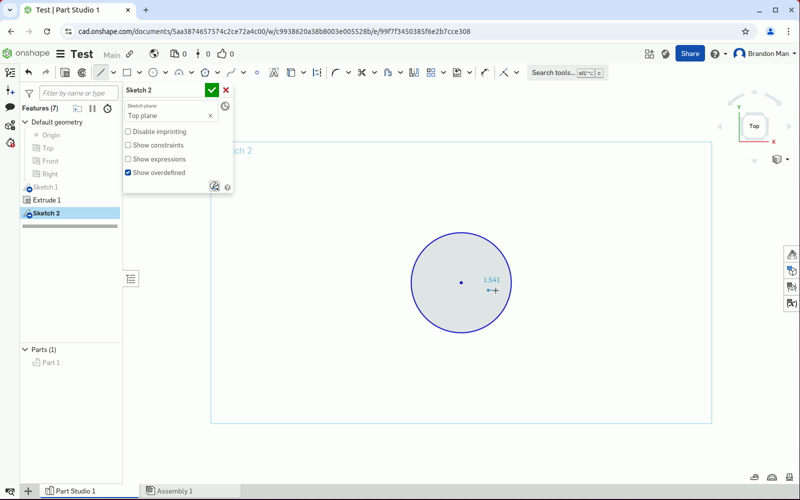
scroll(6)
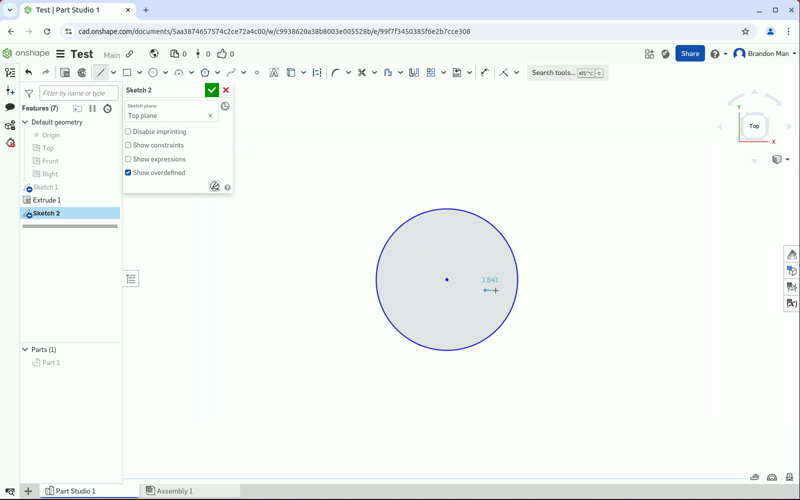
scroll(6)
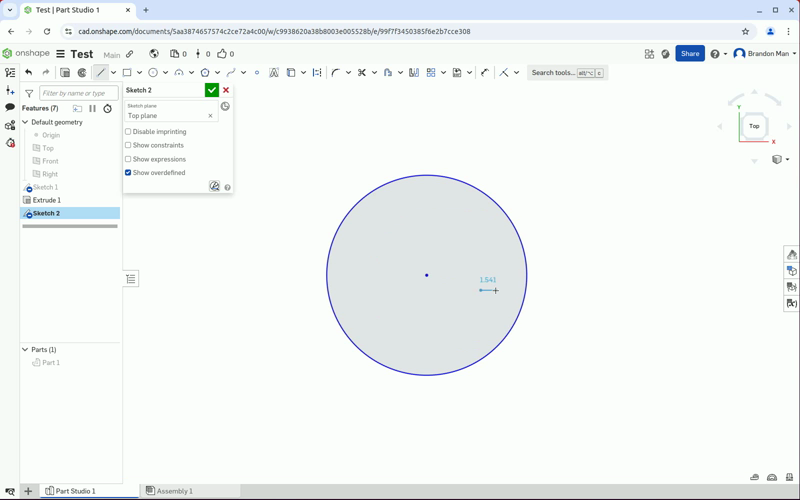
scroll(6)
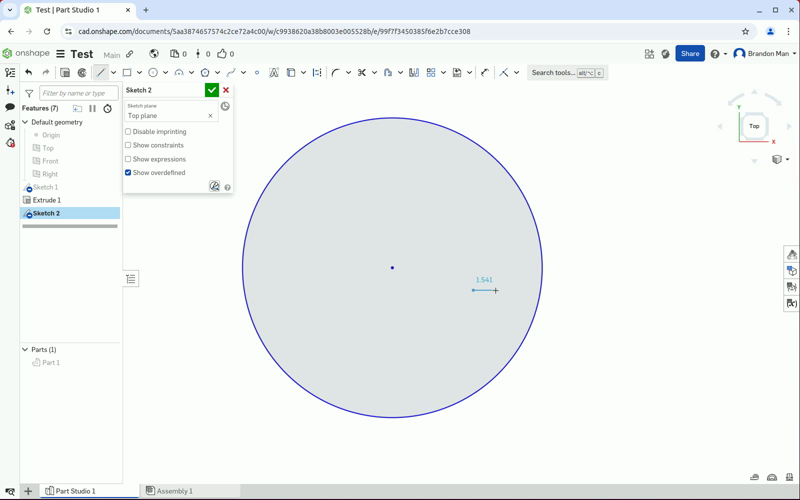
scroll(6)
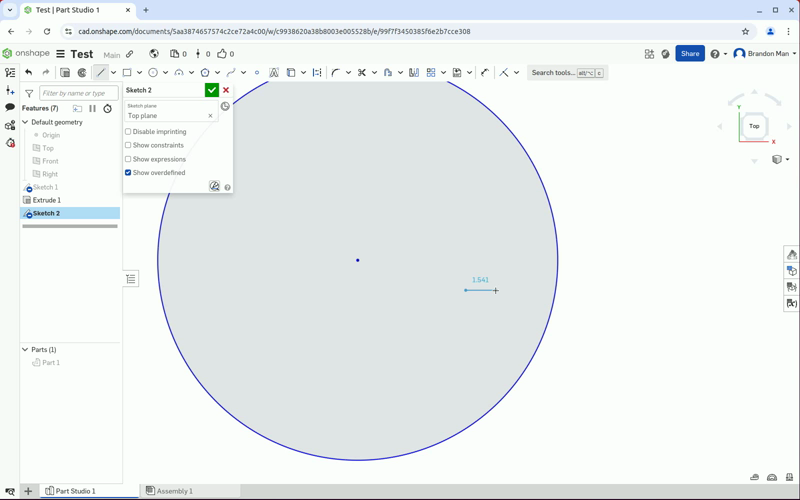
scroll(6)
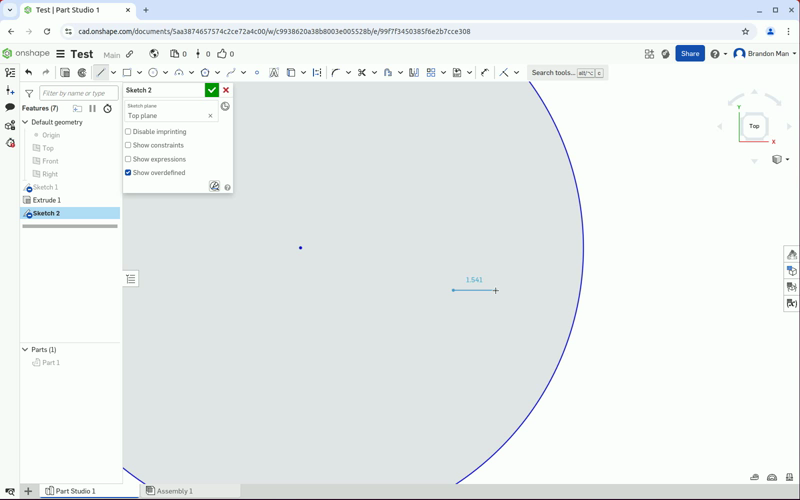
scroll(6)
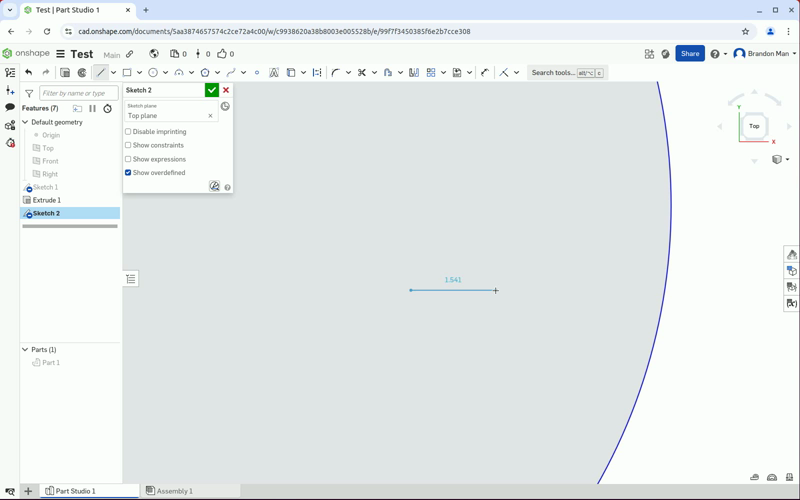
click(495, 290)
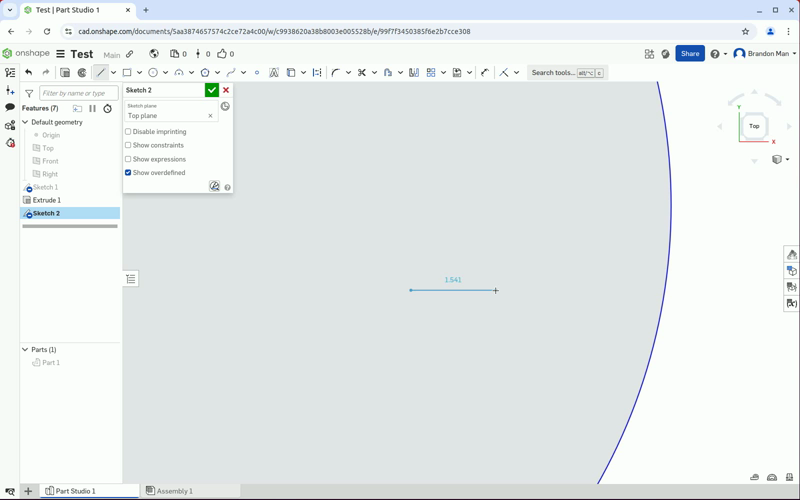
scroll(-6)
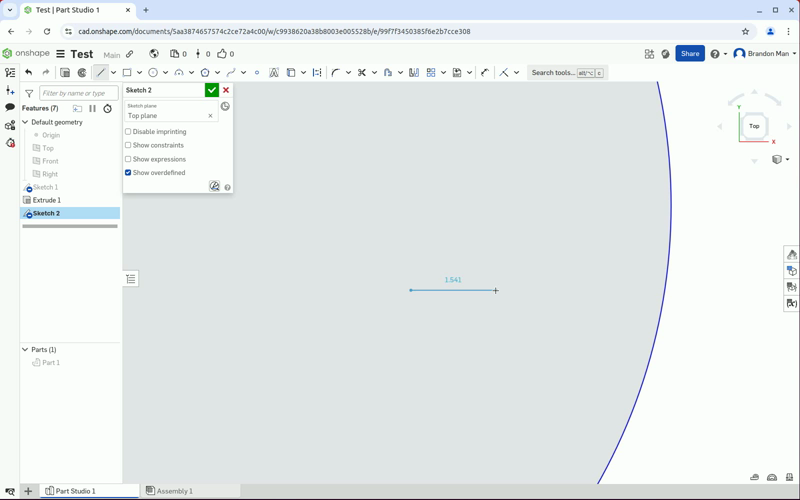
scroll(-6)
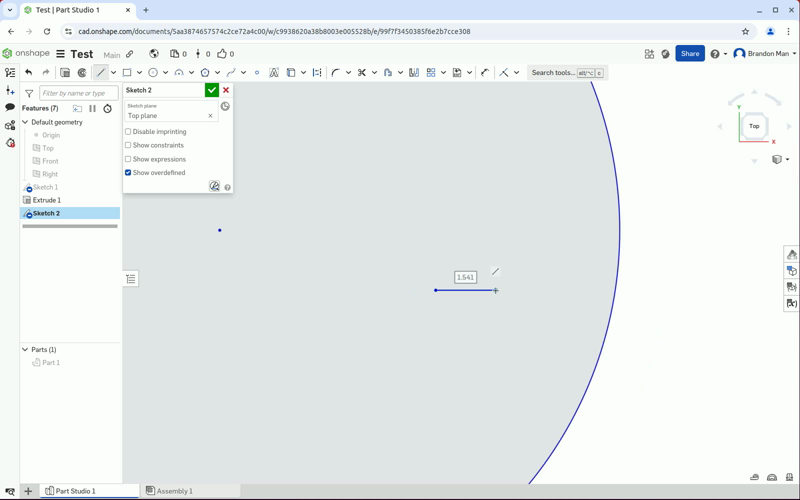
scroll(-6)
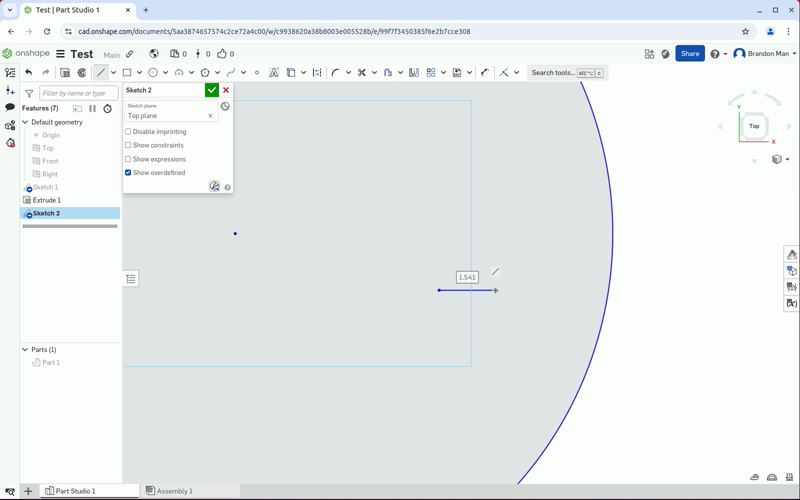
scroll(-6)
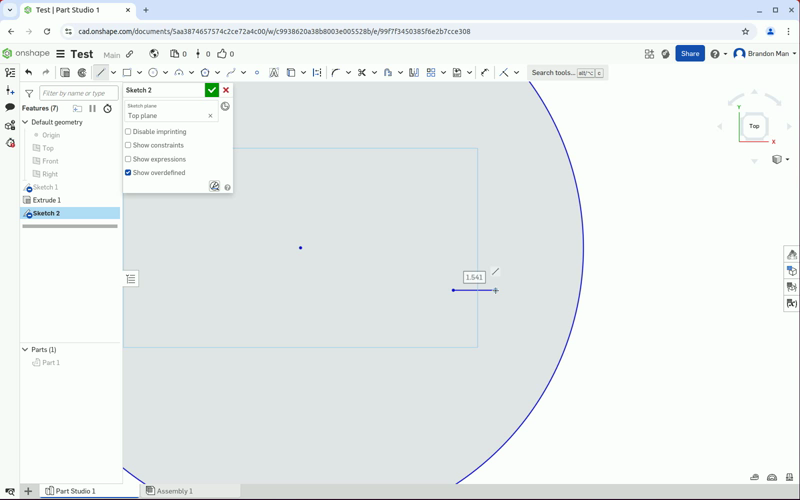
scroll(-6)
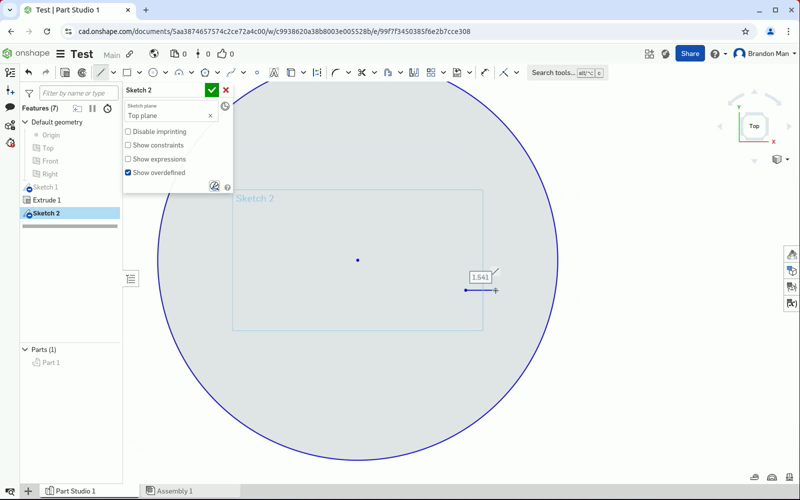
scroll(-6)
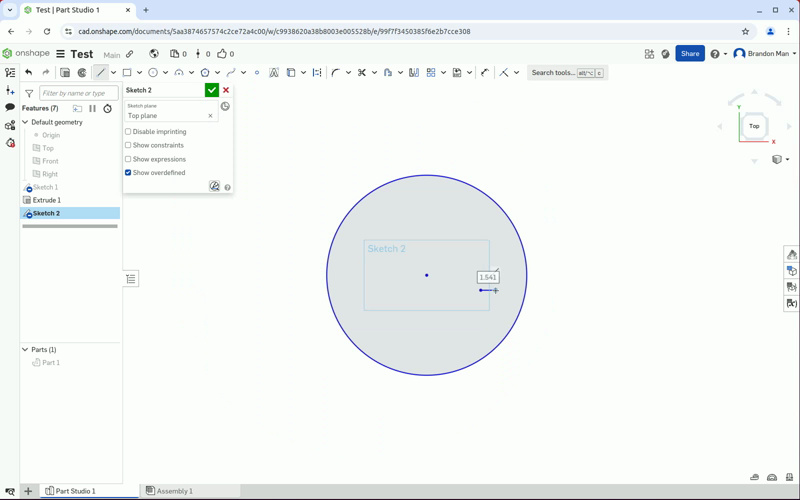
scroll(-6)
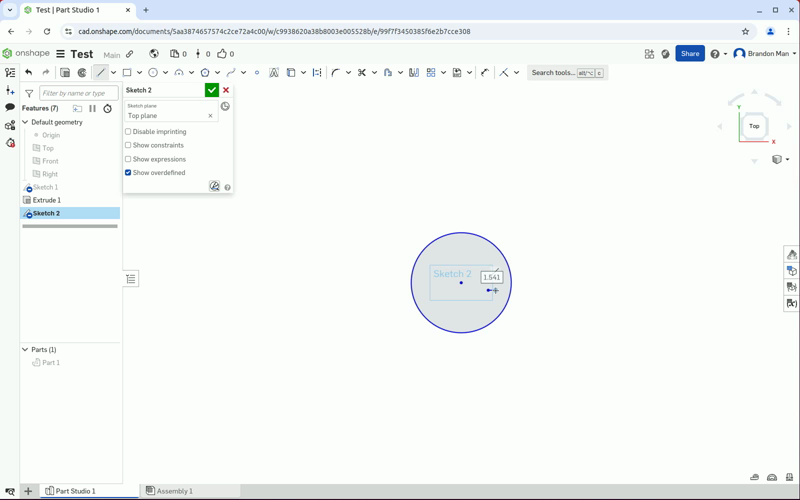
key_up(shift)
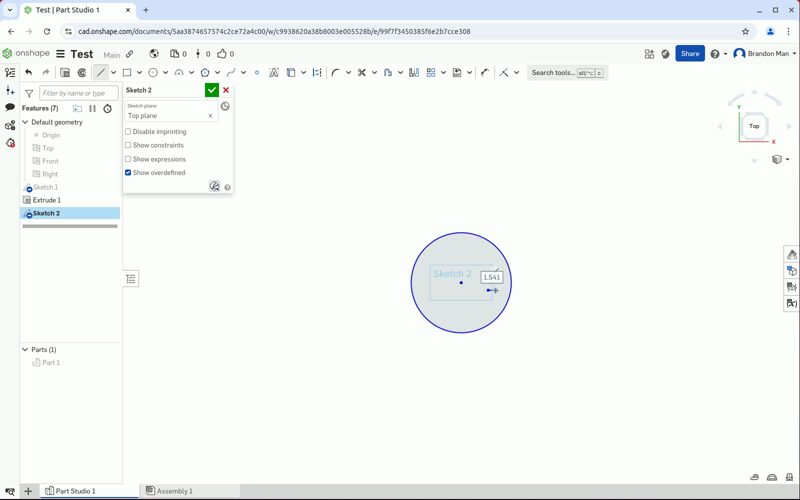
key_down(shift)
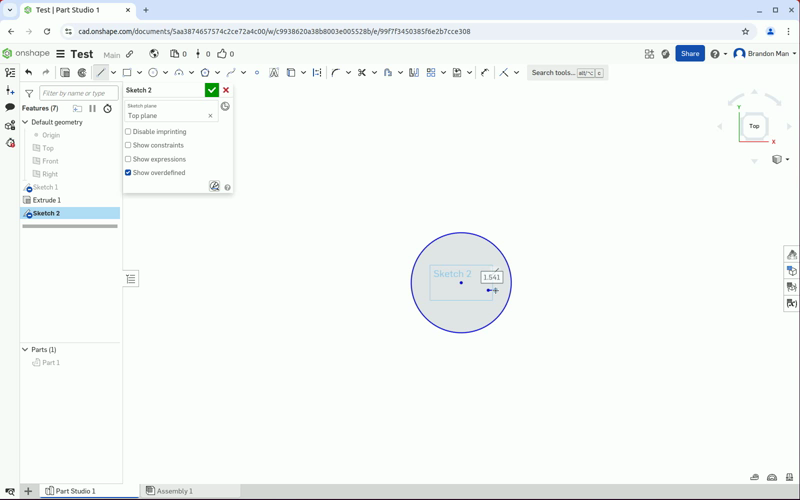
mouse_move(525, 290)
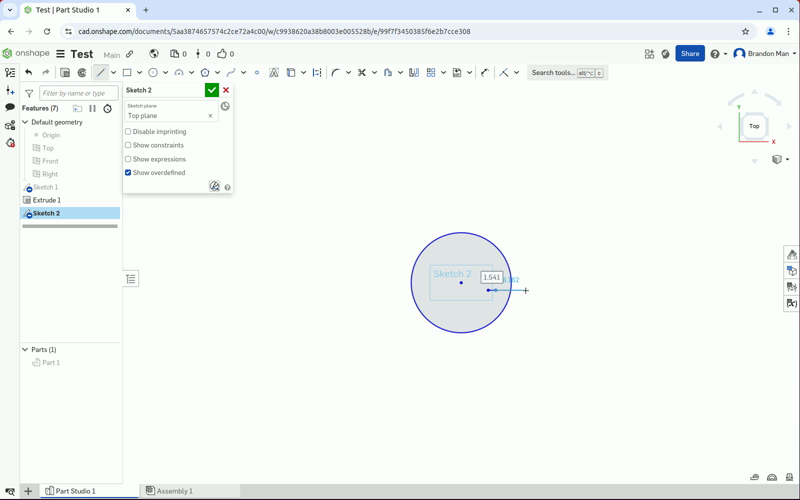
mouse_move(495, 275)
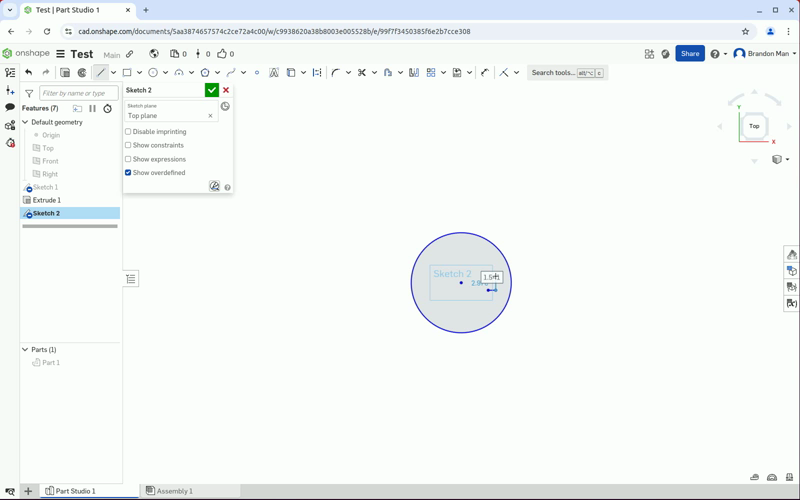
click(495, 275)
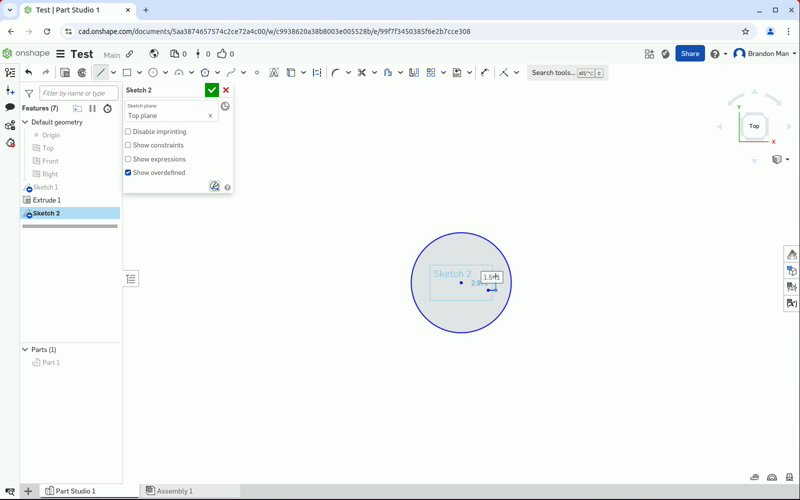
key_up(shift)
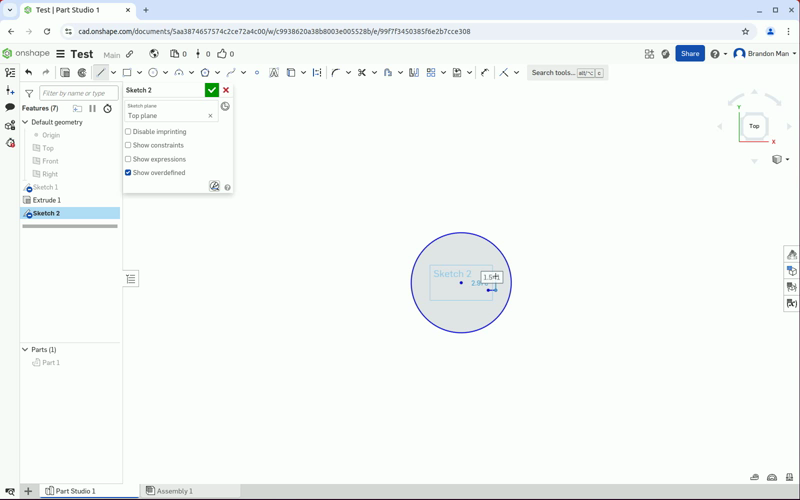
key_down(shift)
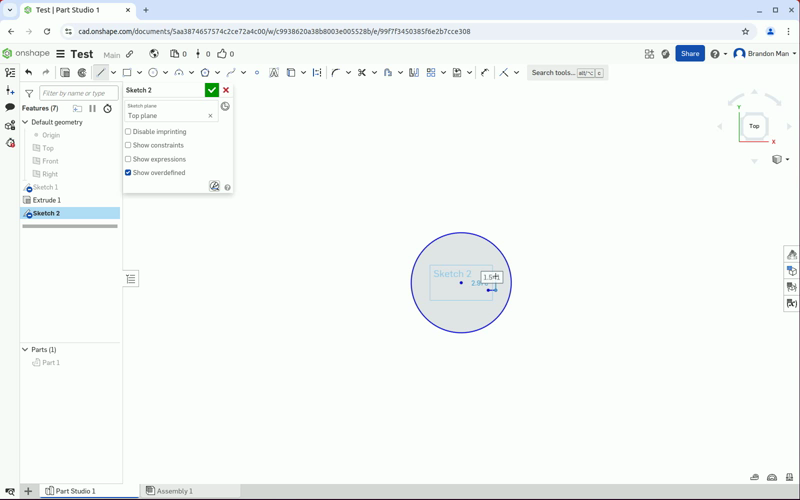
mouse_move(525, 275)
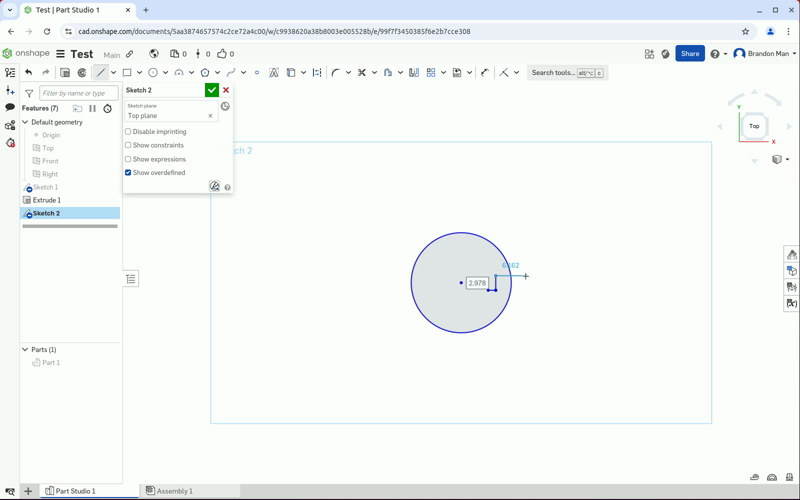
mouse_move(488, 275)
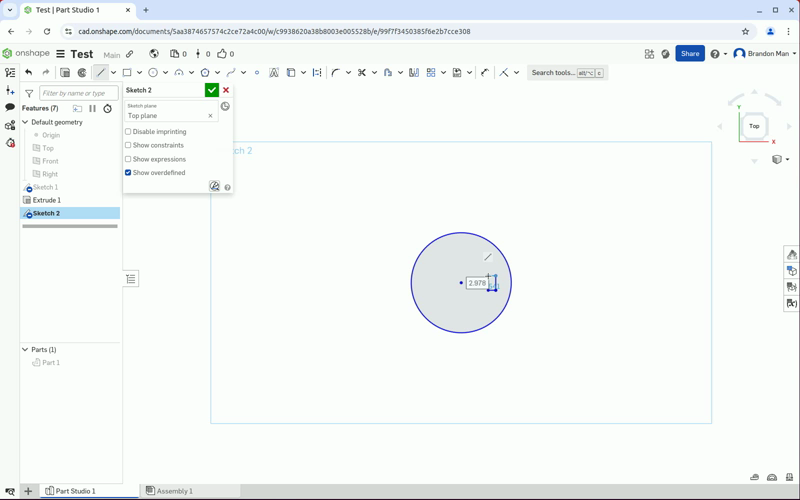
scroll(6)
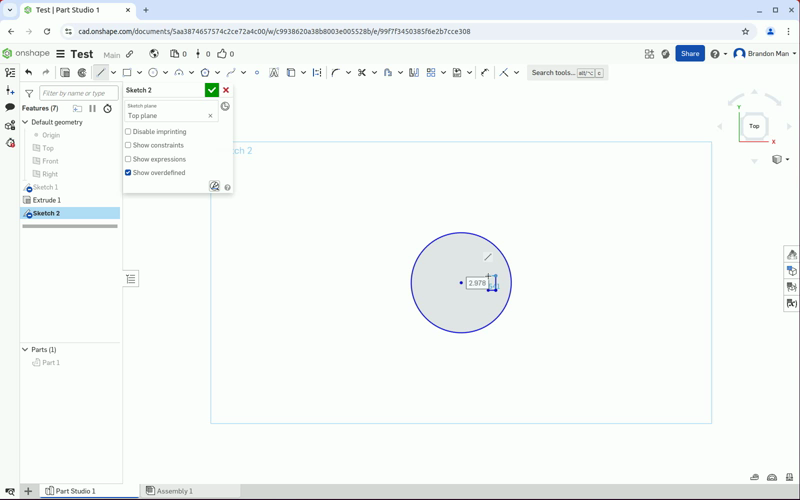
scroll(6)
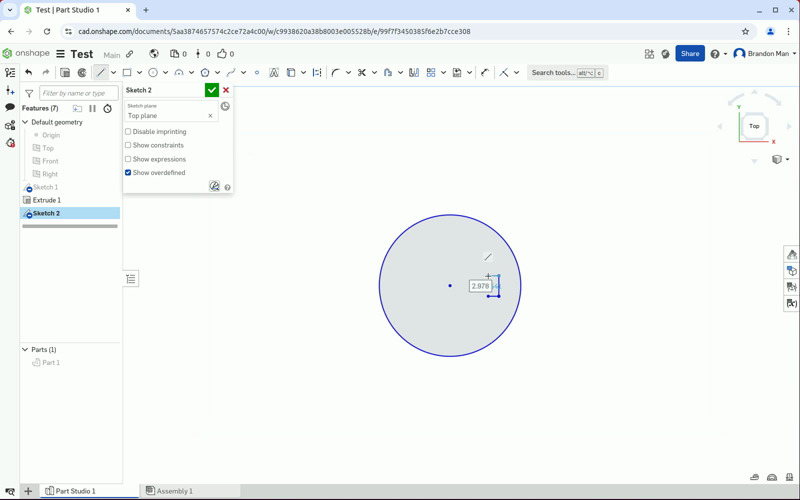
scroll(6)
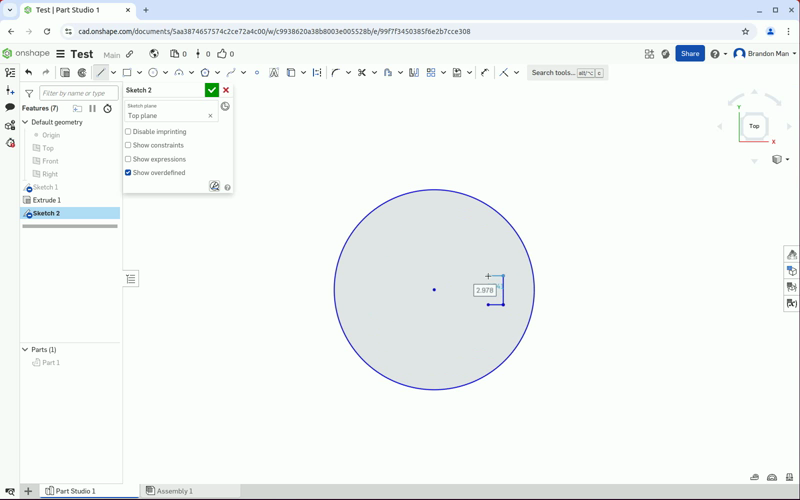
scroll(6)
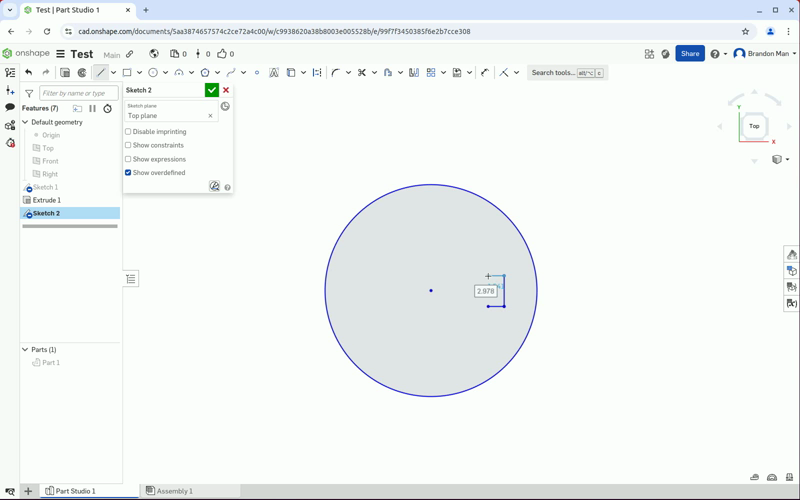
scroll(6)
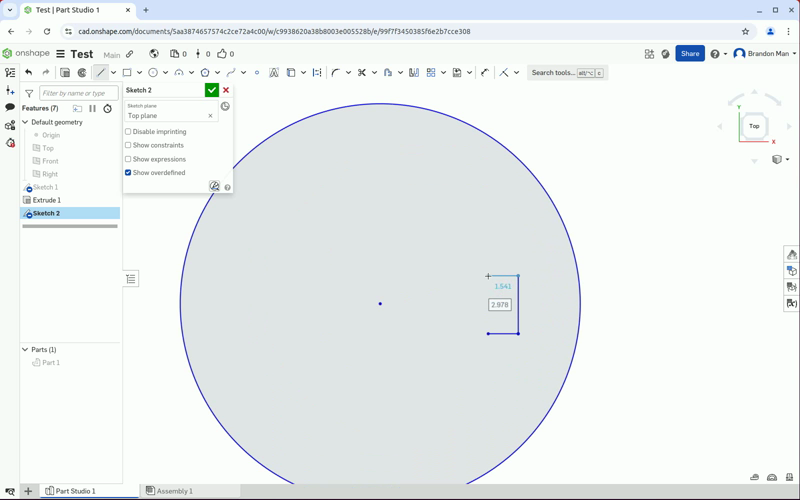
scroll(6)
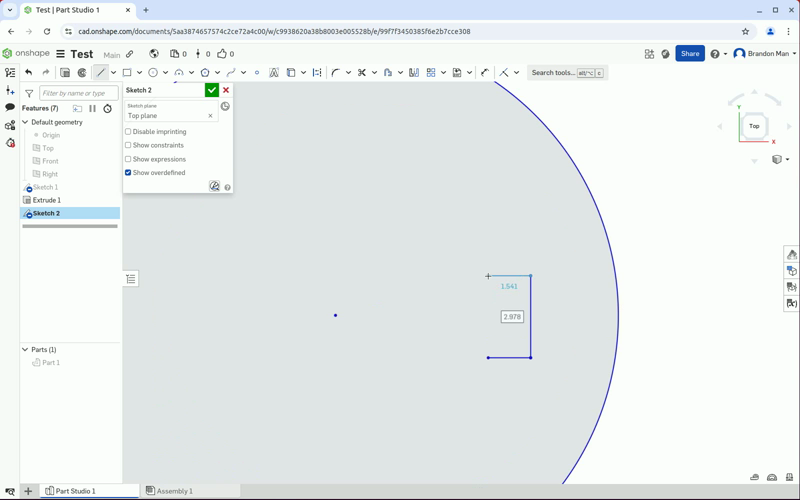
scroll(6)
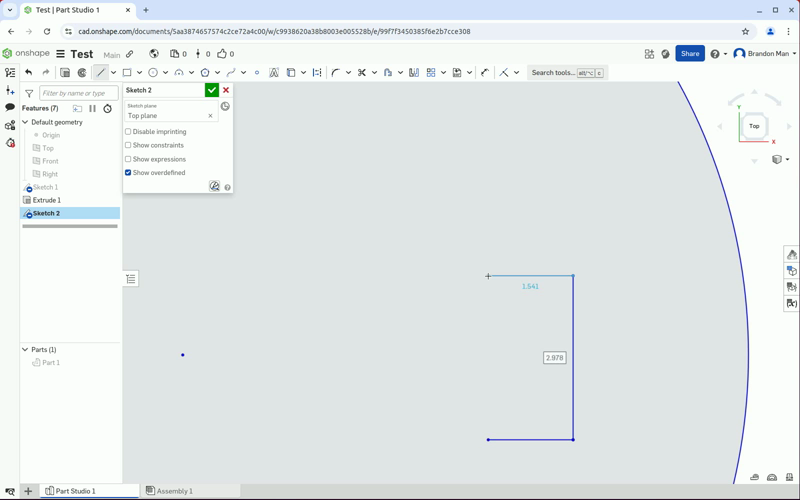
click(488, 275)
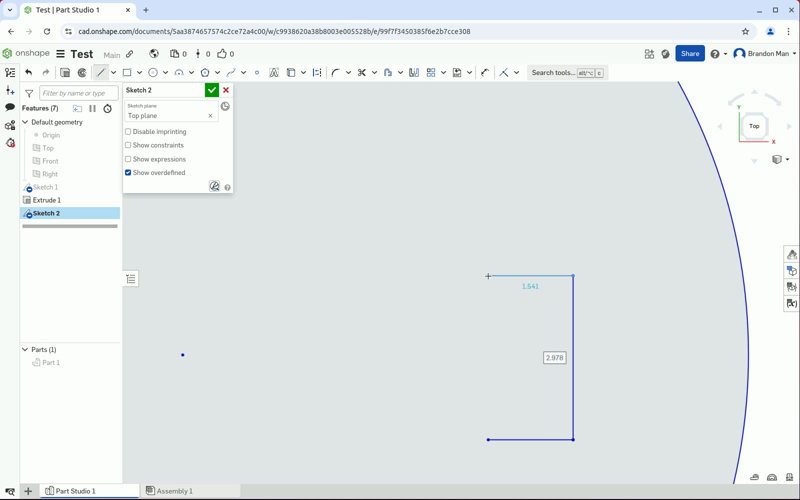
scroll(-6)
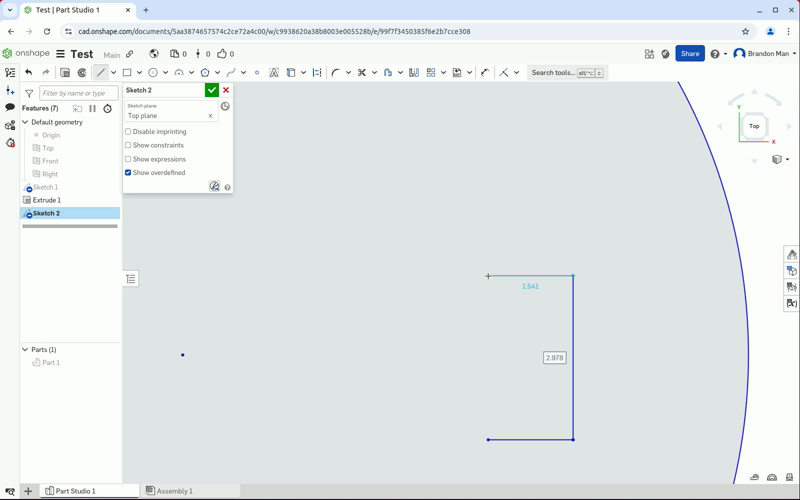
scroll(-6)
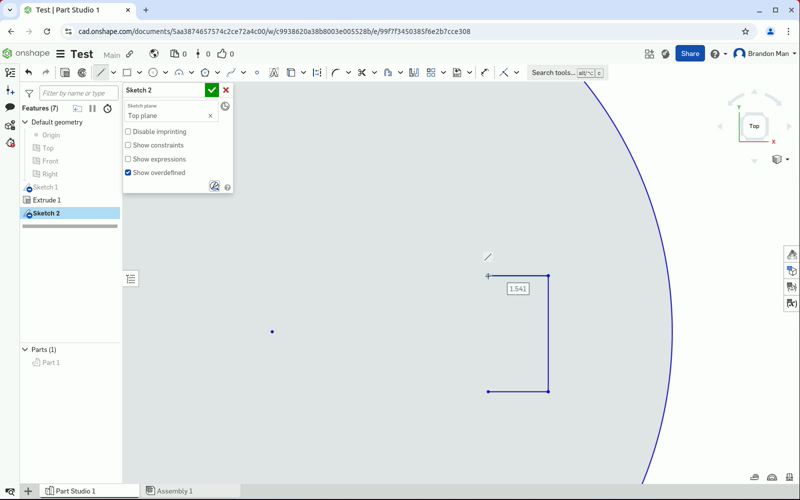
scroll(-6)
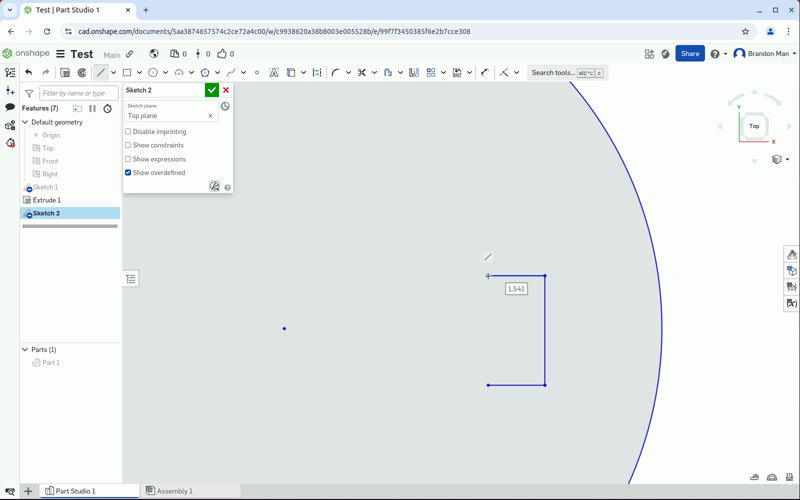
scroll(-6)
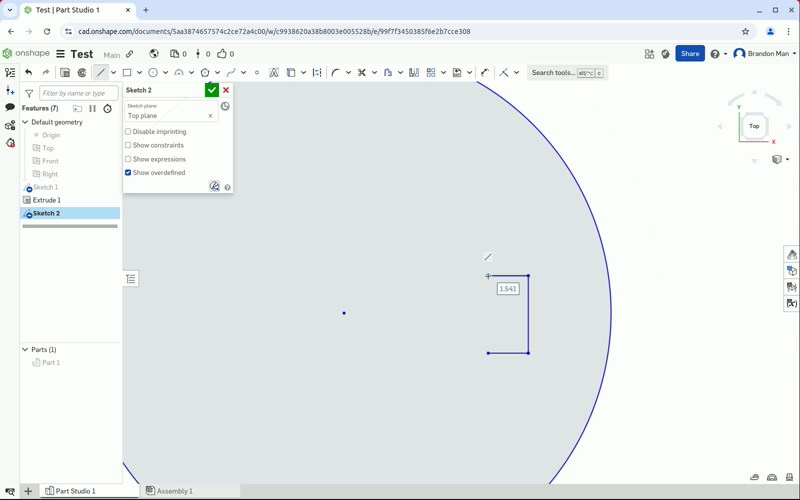
scroll(-6)
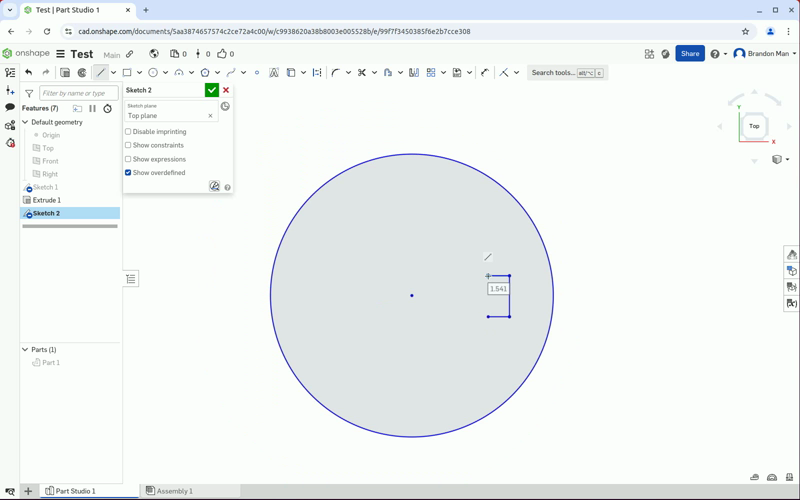
scroll(-6)
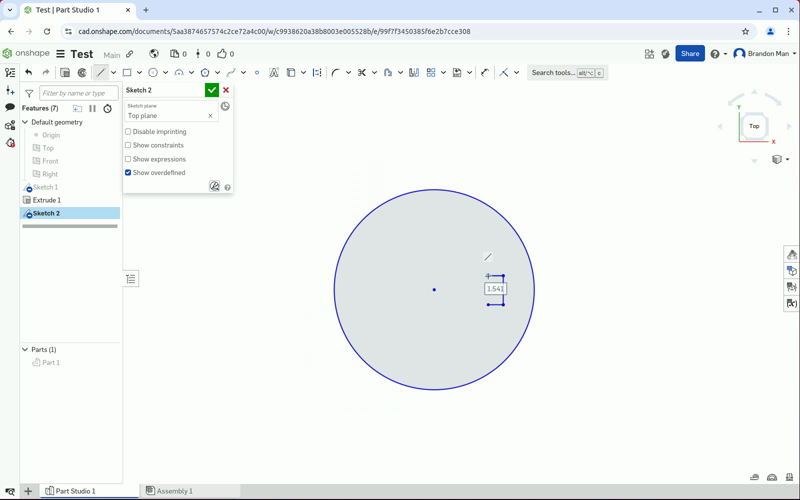
scroll(-6)
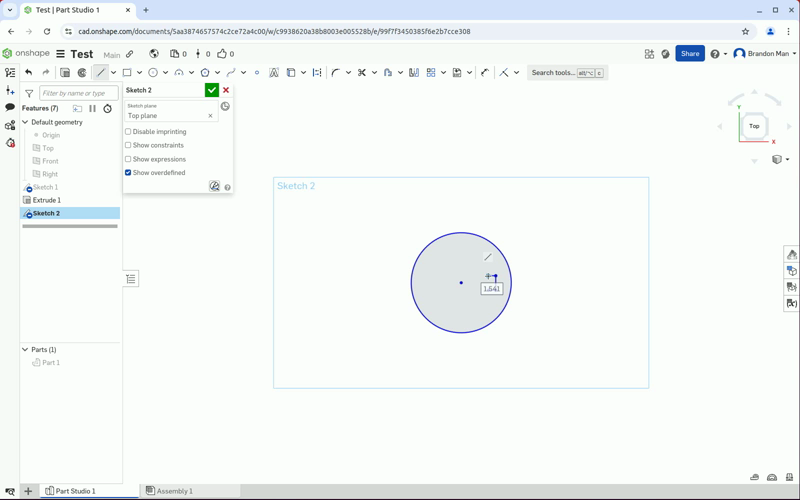
key_up(shift)
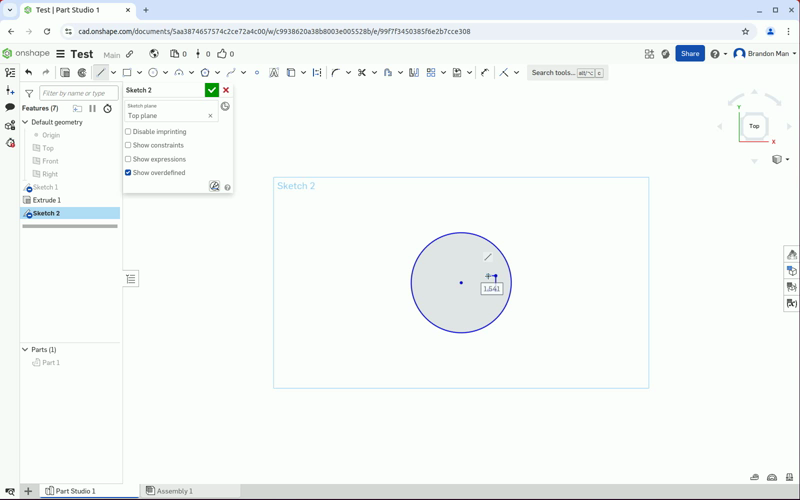
key(esc)
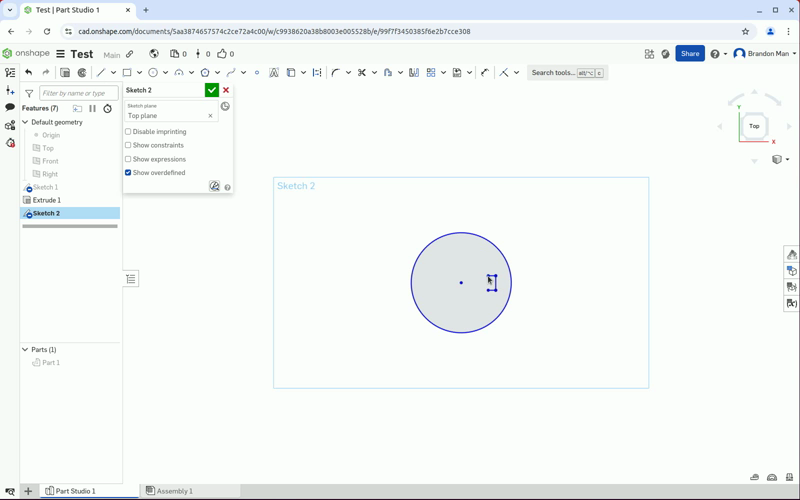
key(a)
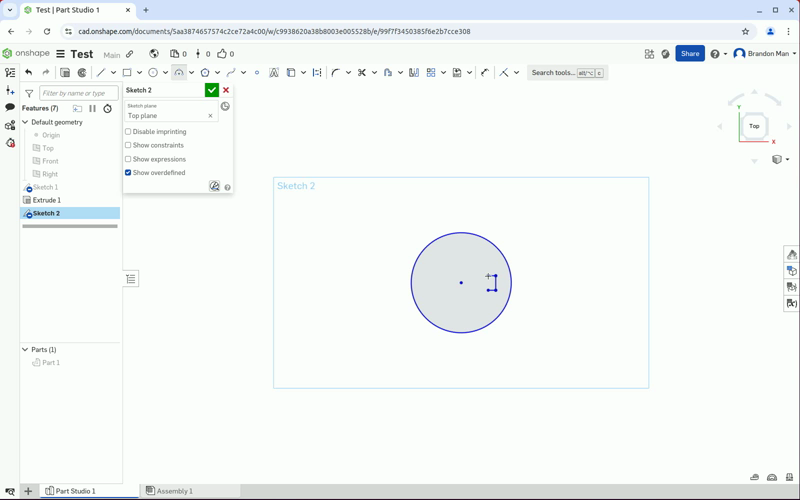
mouse_move(488, 275)
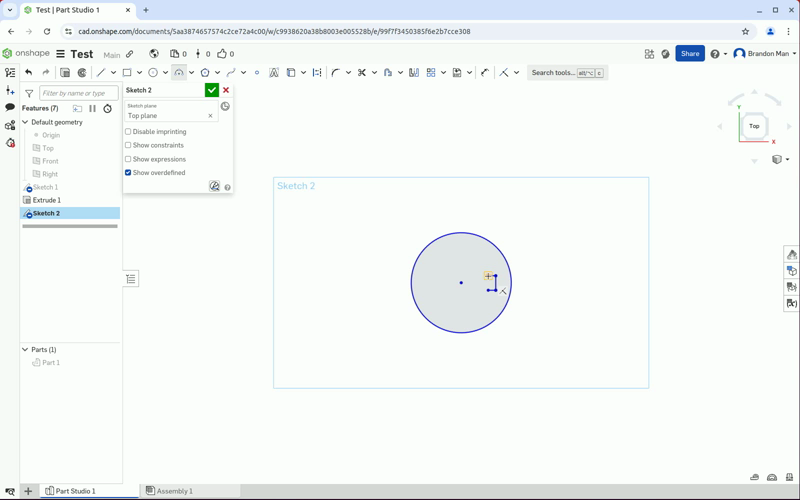
click(488, 275)
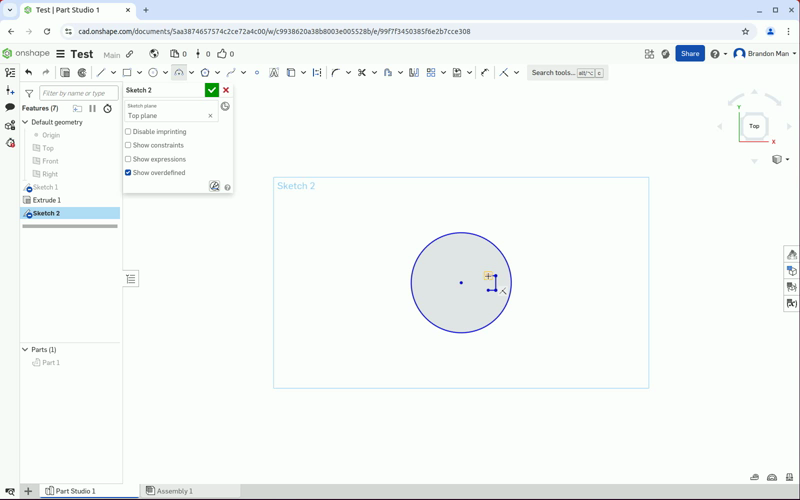
mouse_move(488, 290)
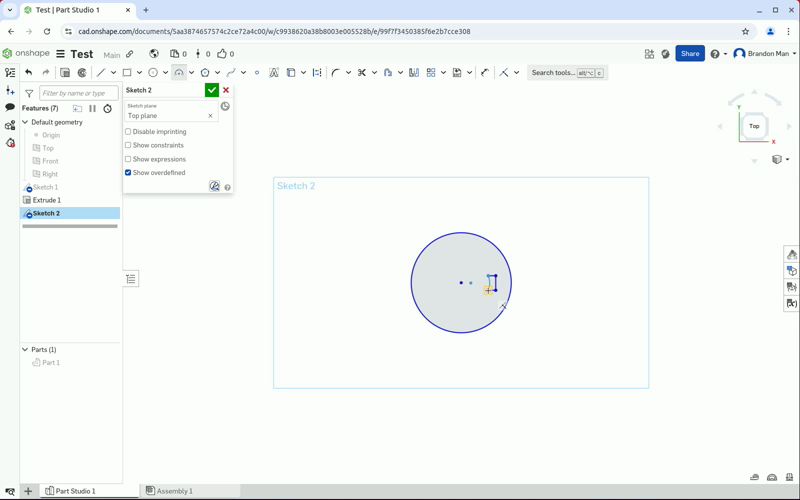
click(488, 290)
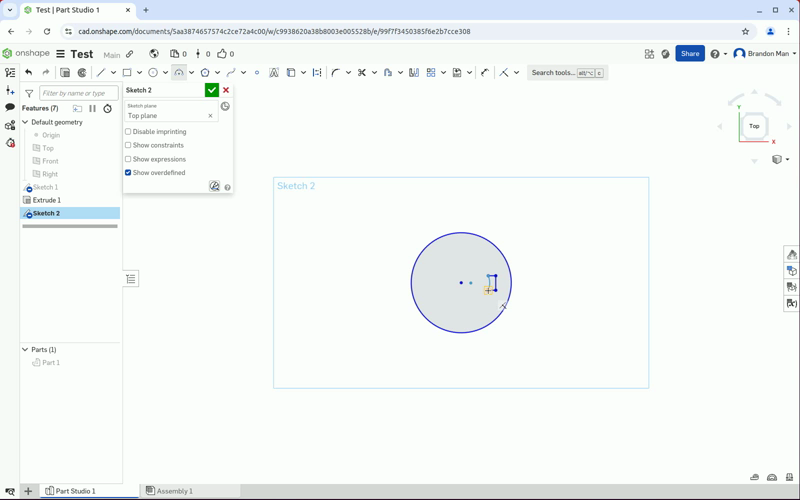
key_down(shift)
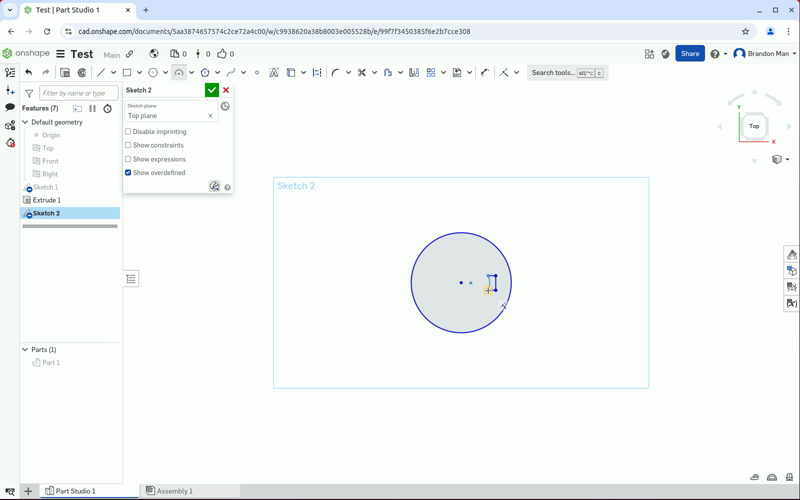
mouse_move(432, 282)
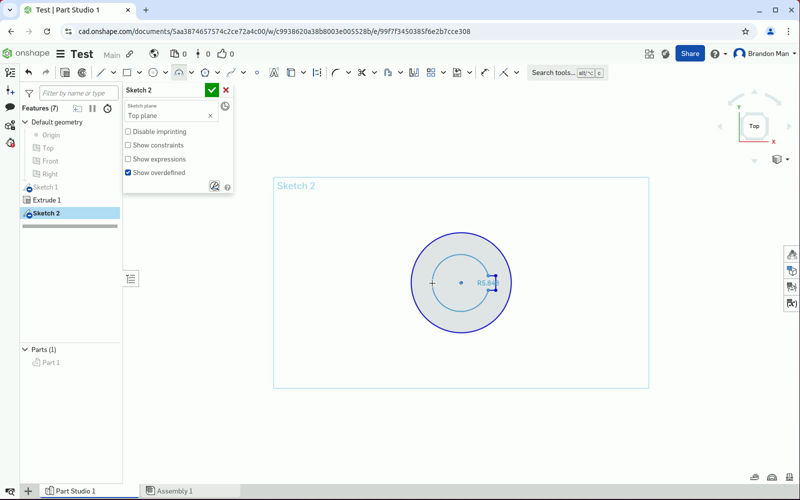
click(432, 282)
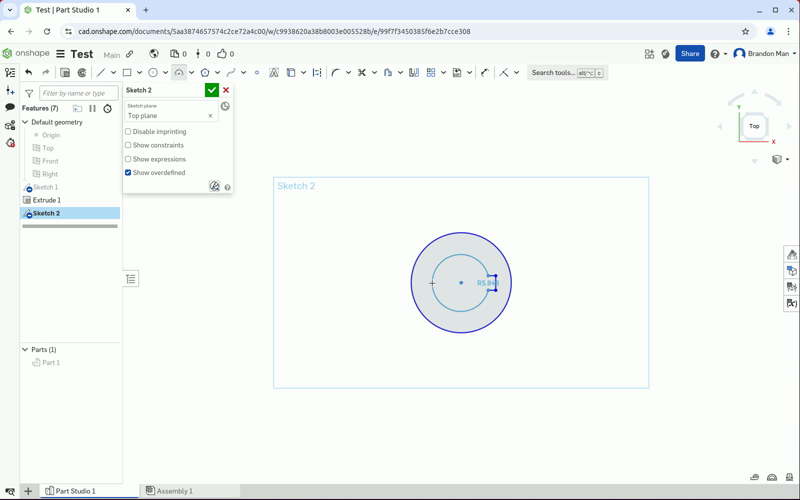
key_up(shift)
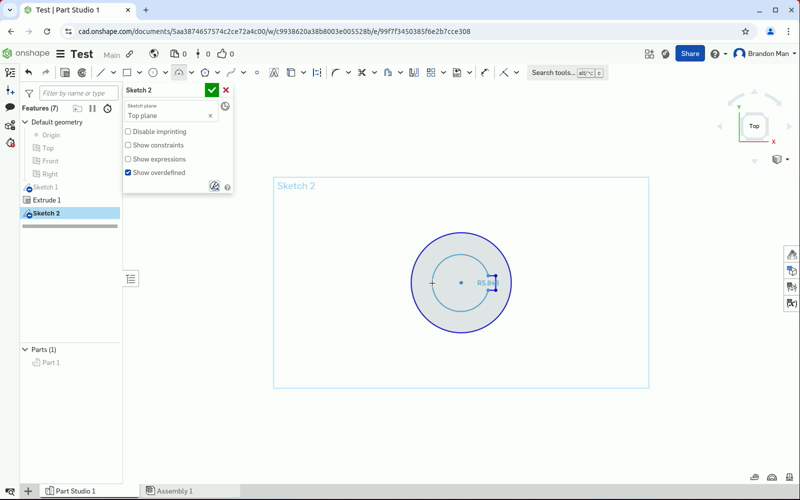
key(esc)
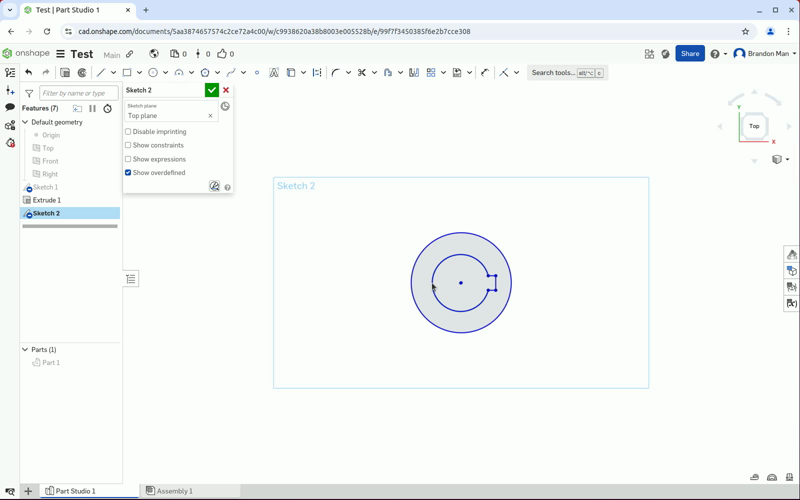
mouse_move(499, 295)
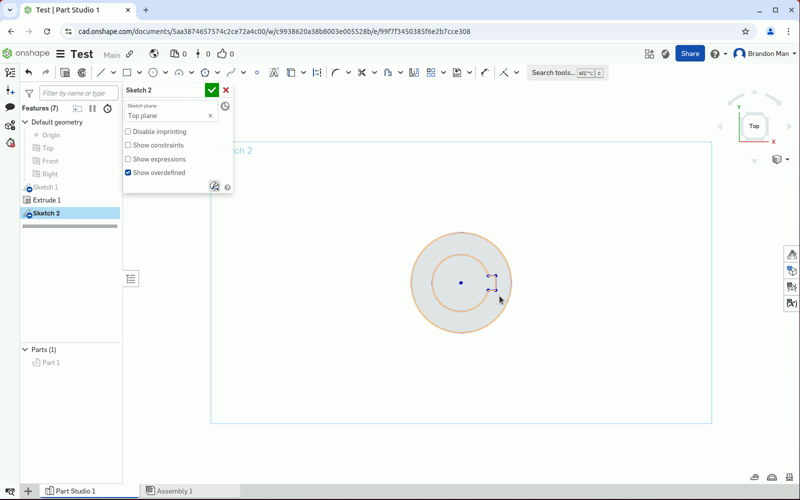
click(499, 295)
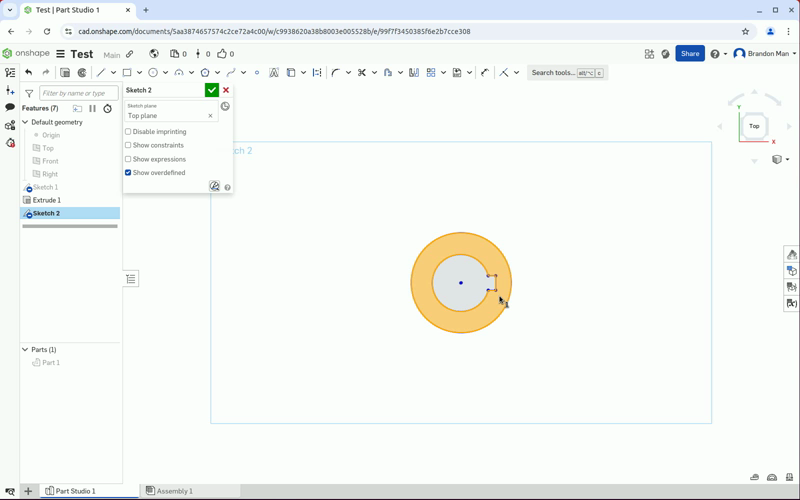
mouse_move(73, 352)
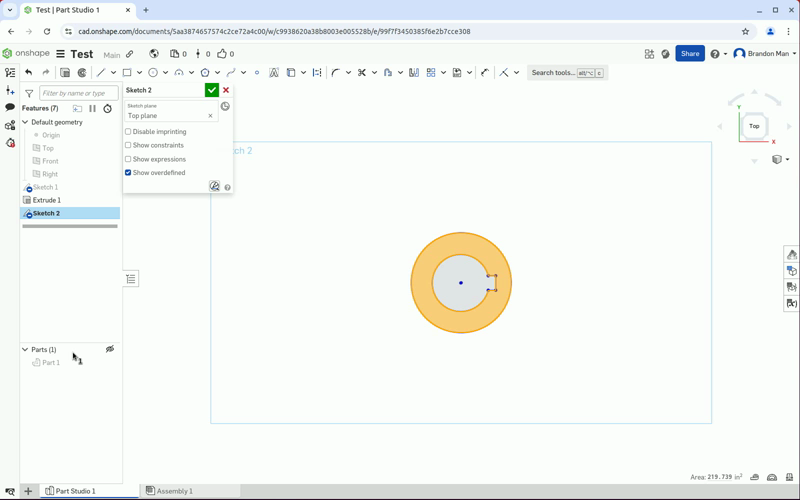
key(shift+y)
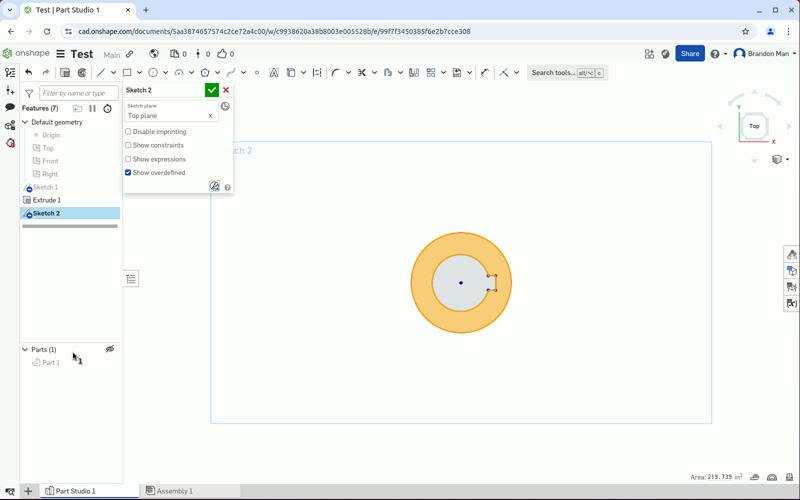
key(shift+e)
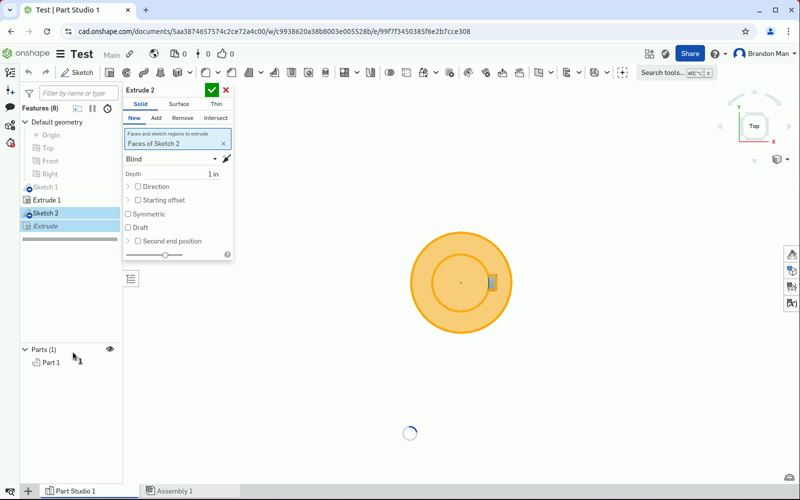
mouse_move(143, 106)
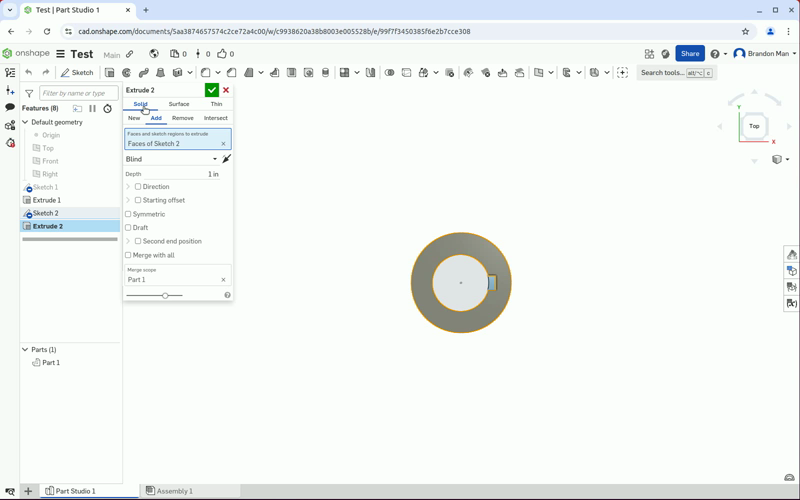
click(143, 106)
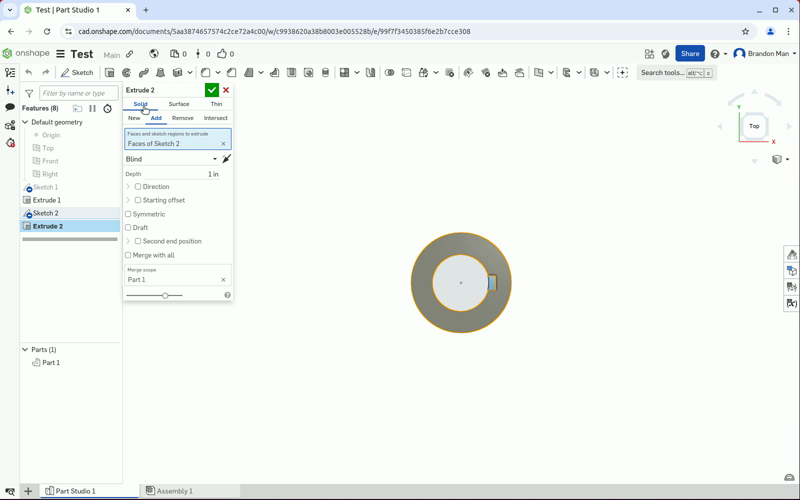
mouse_move(137, 120)
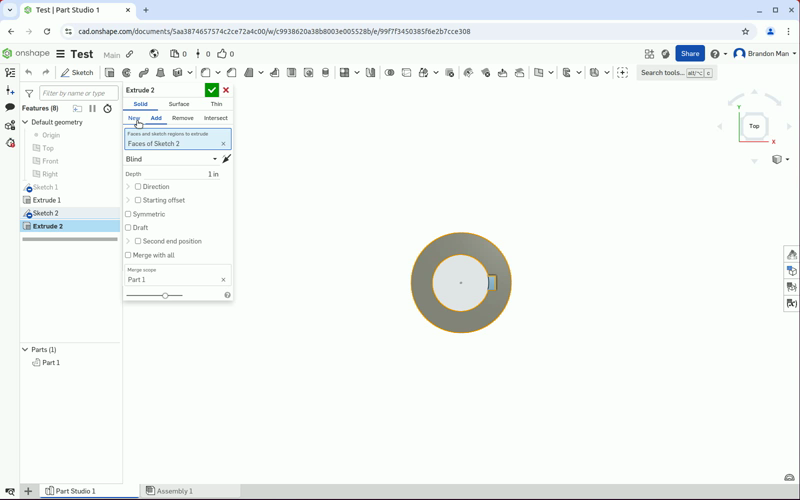
click(137, 120)
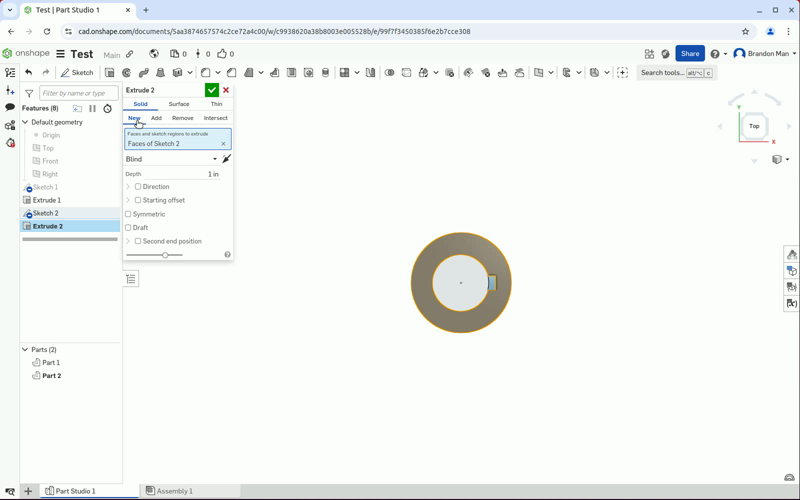
key(tab, 4)
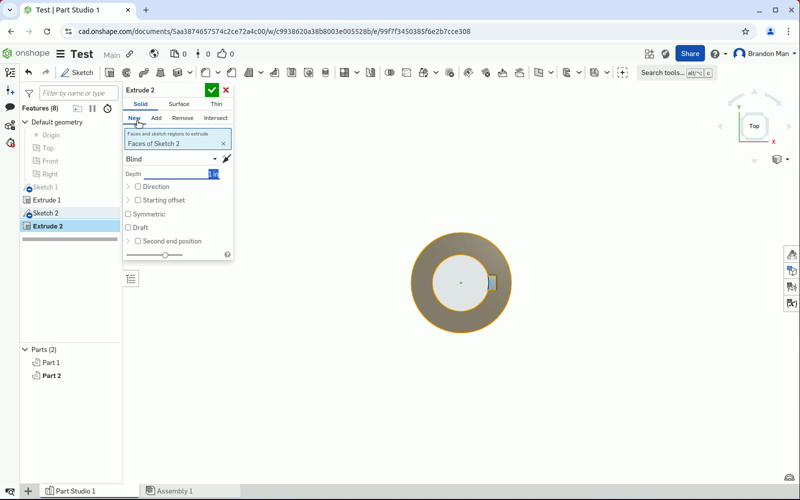
text(23.108)
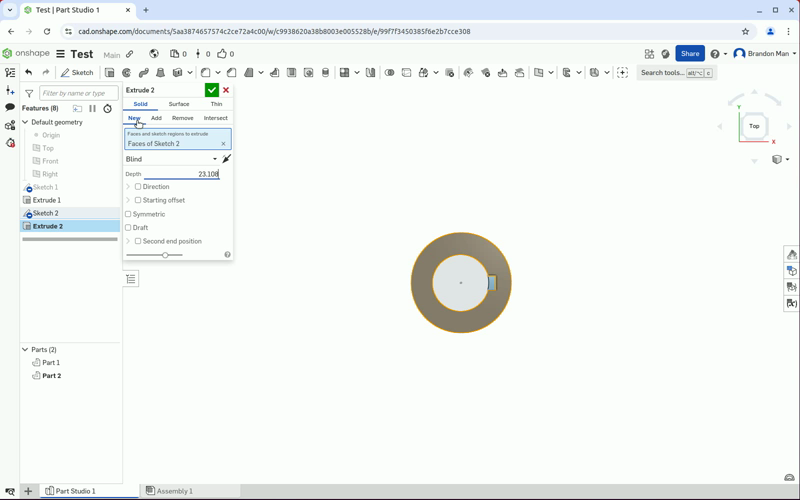
key(enter)
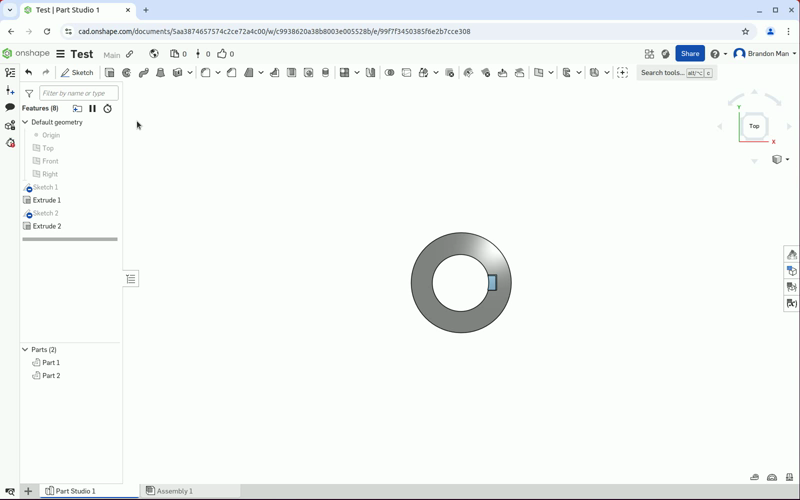
key(shift+h)
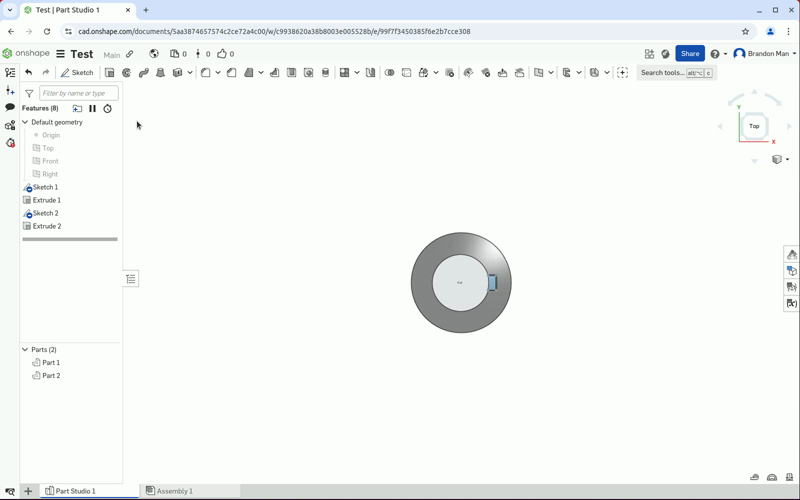
key(shift+h)
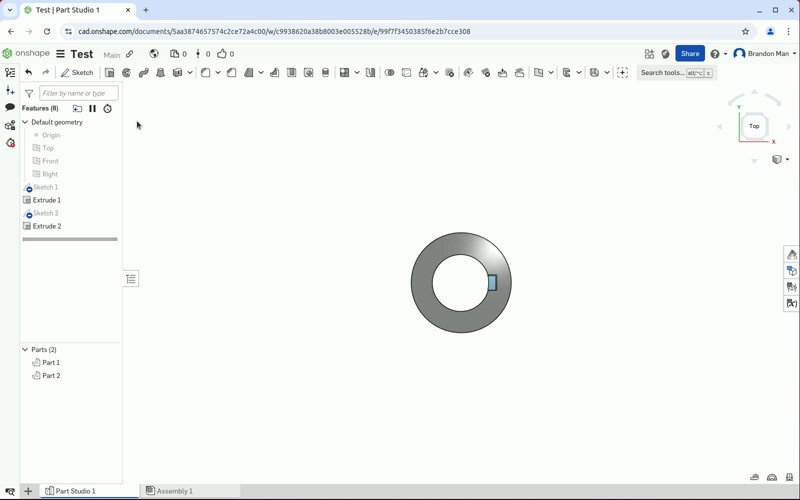
mouse_move(73, 189)
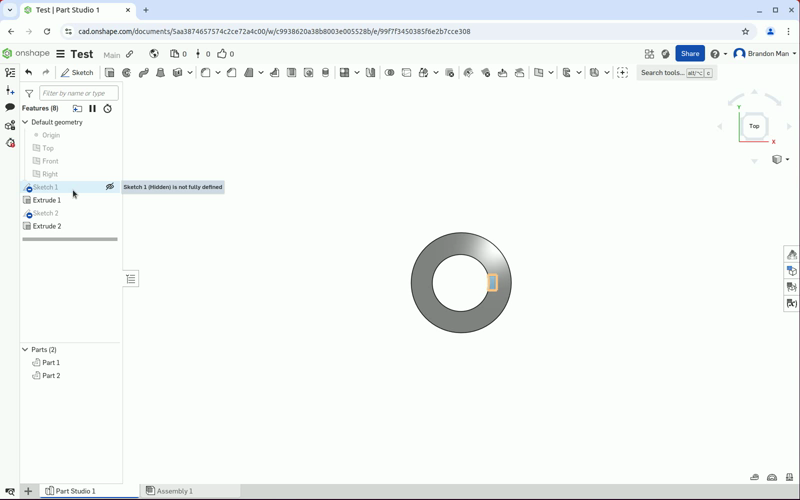
click(73, 189)
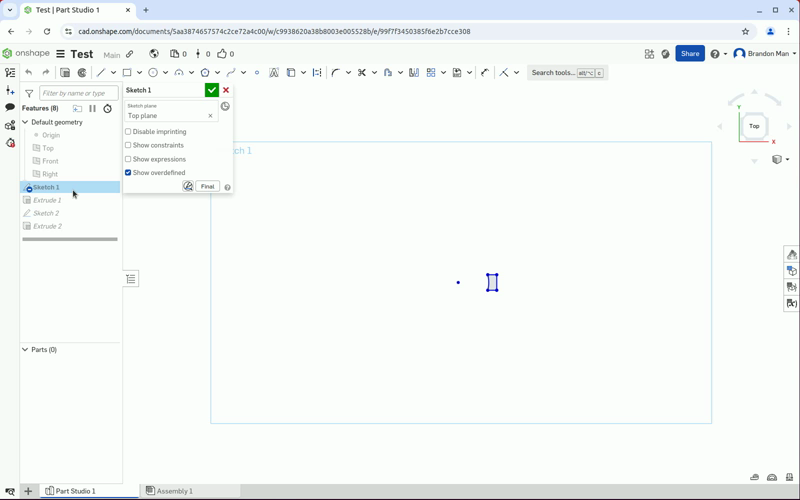
mouse_move(229, 92)
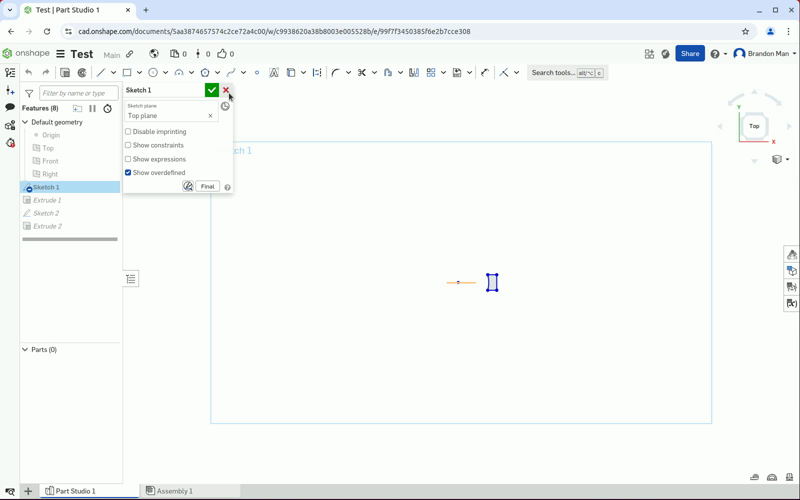
click(229, 92)
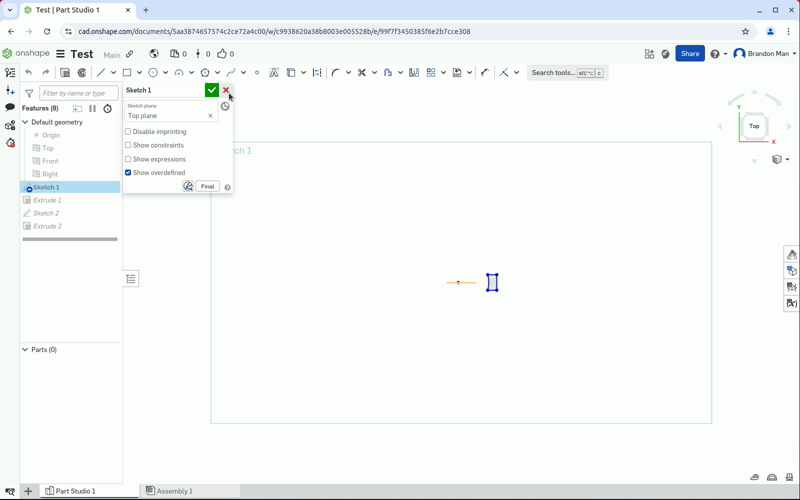
key(shift+s)
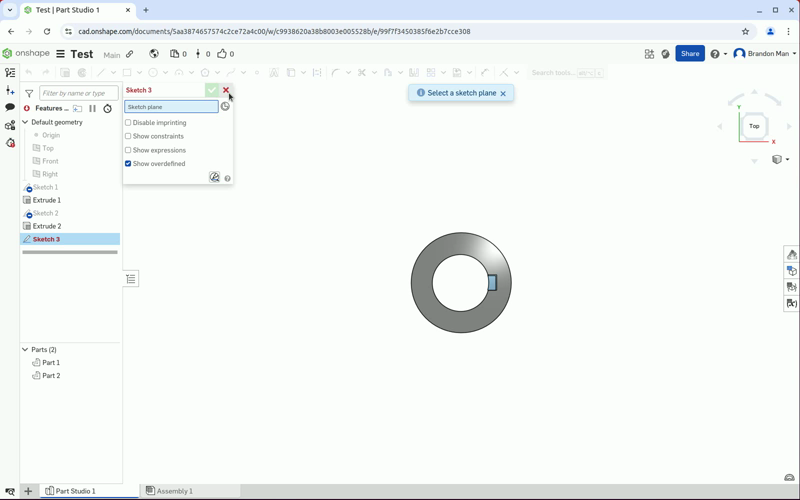
mouse_move(73, 150)
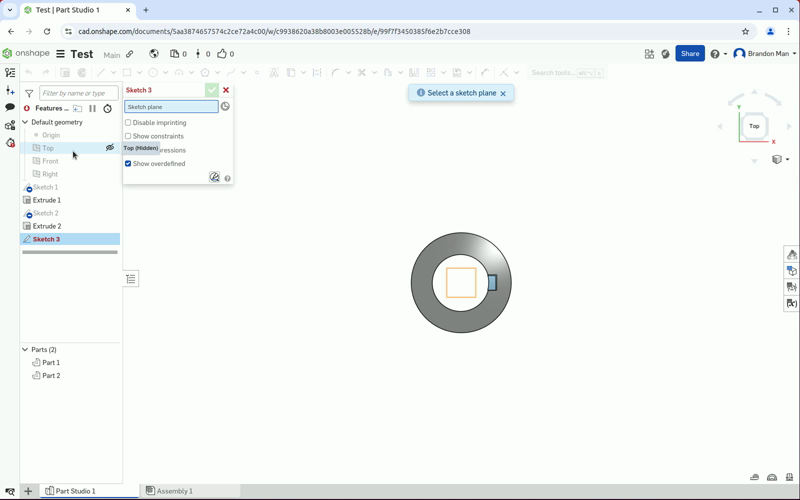
click(73, 150)
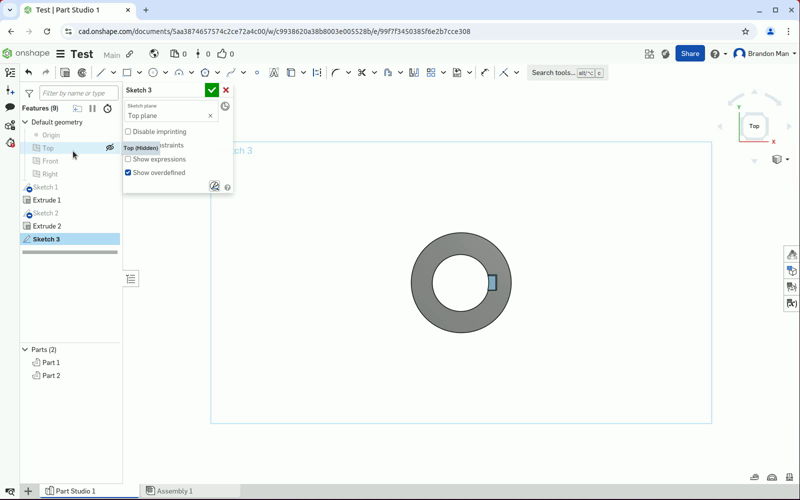
mouse_move(73, 352)
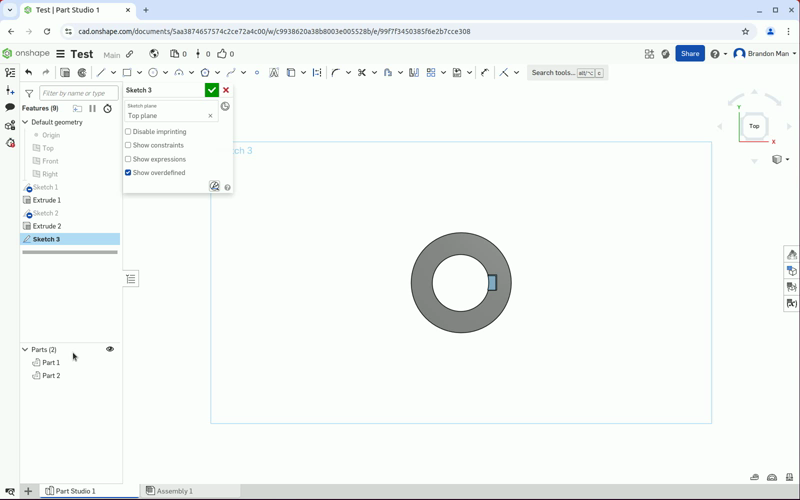
key(y)
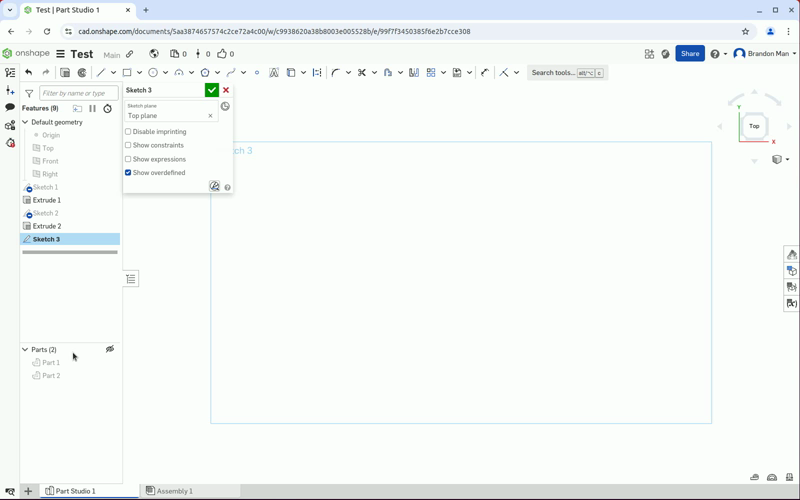
key(l)
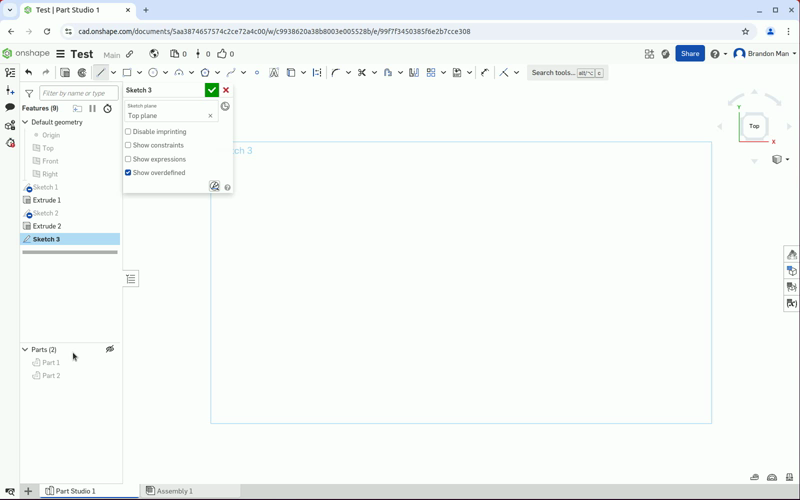
key_down(shift)
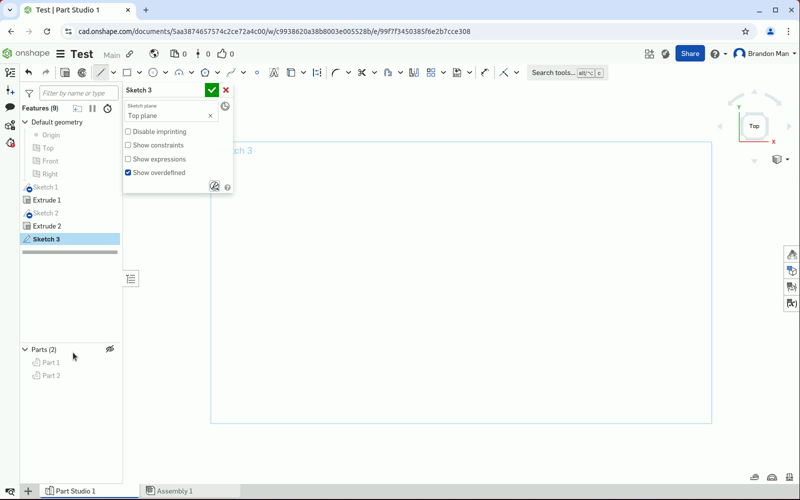
mouse_move(481, 290)
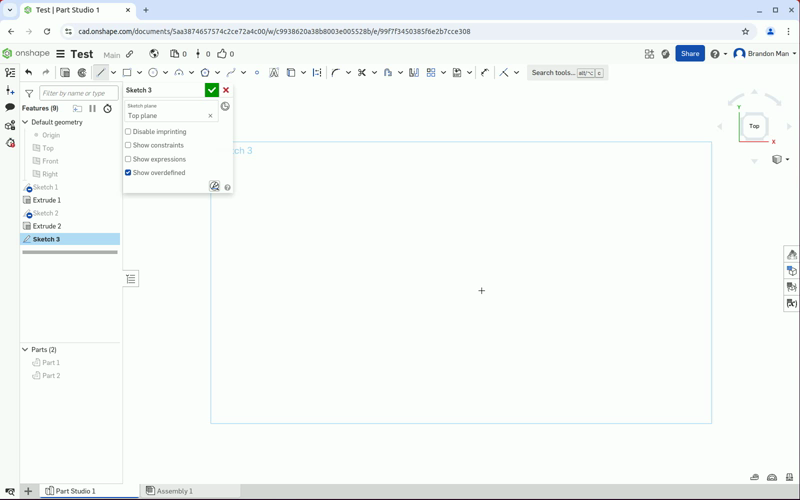
click(481, 290)
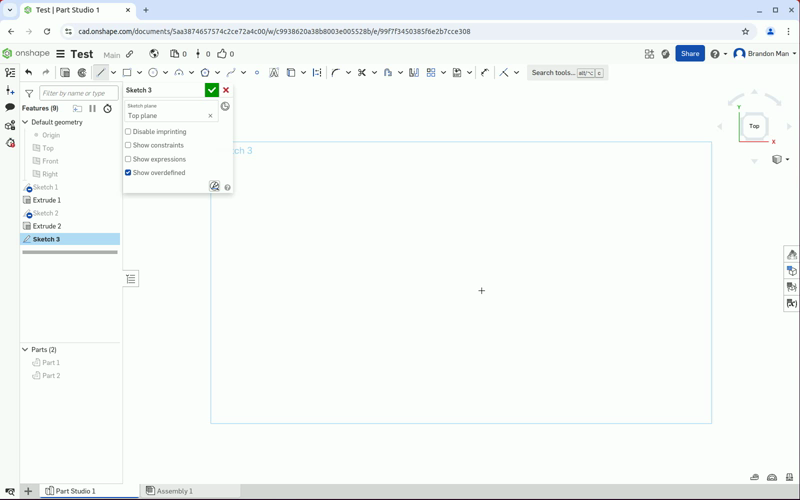
key_up(shift)
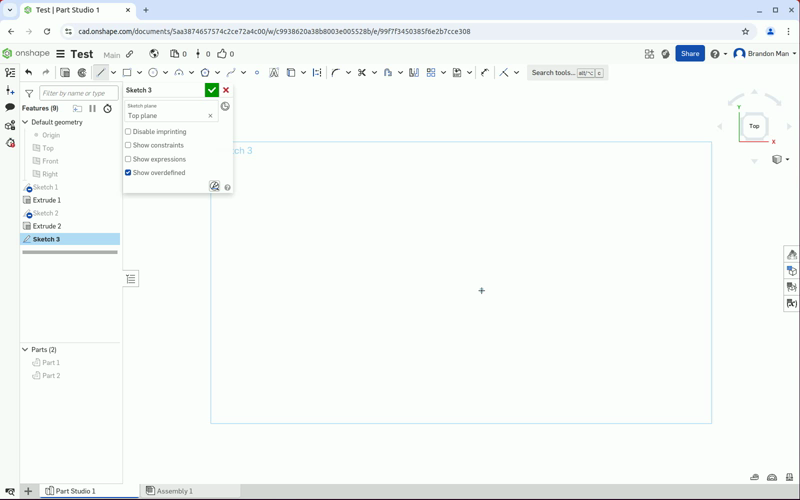
key_down(shift)
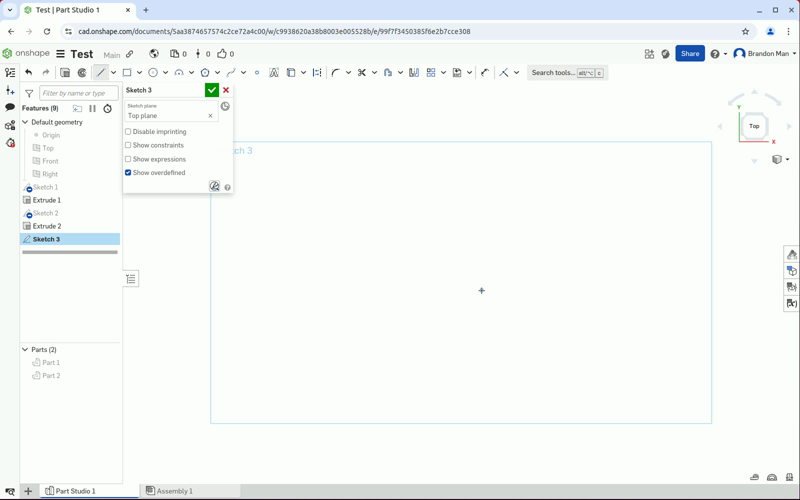
mouse_move(511, 290)
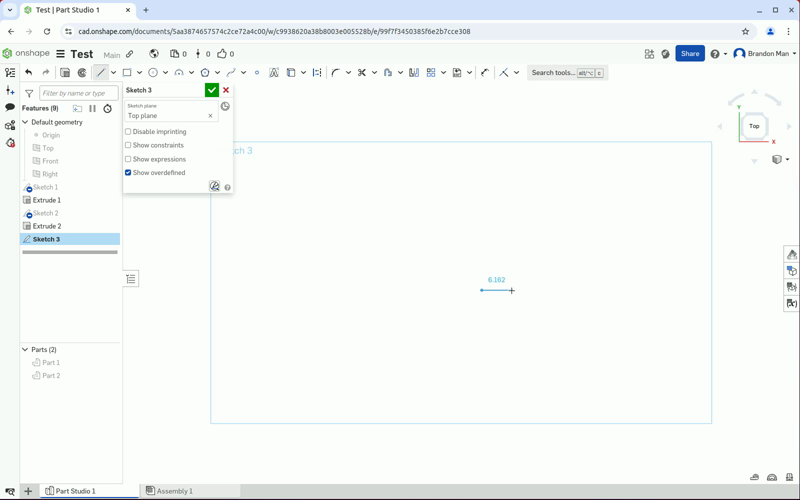
mouse_move(488, 290)
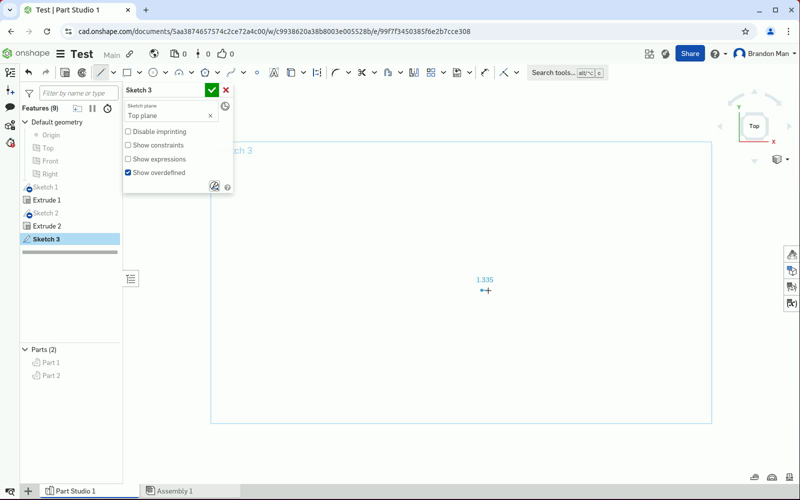
scroll(6)
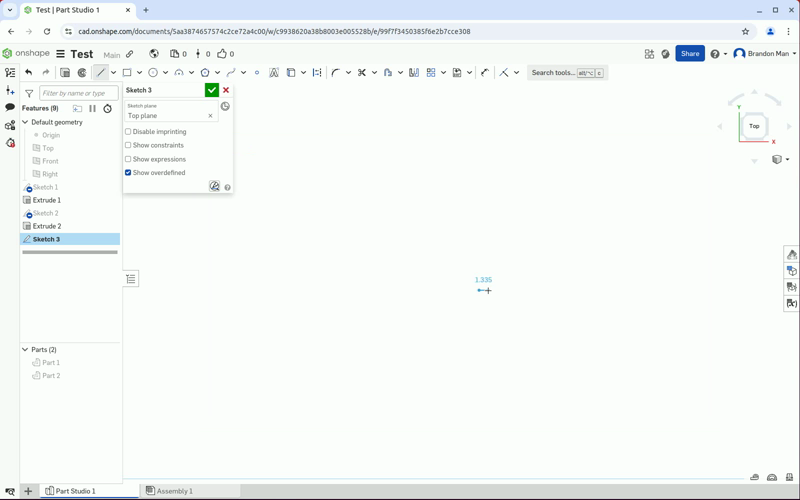
scroll(6)
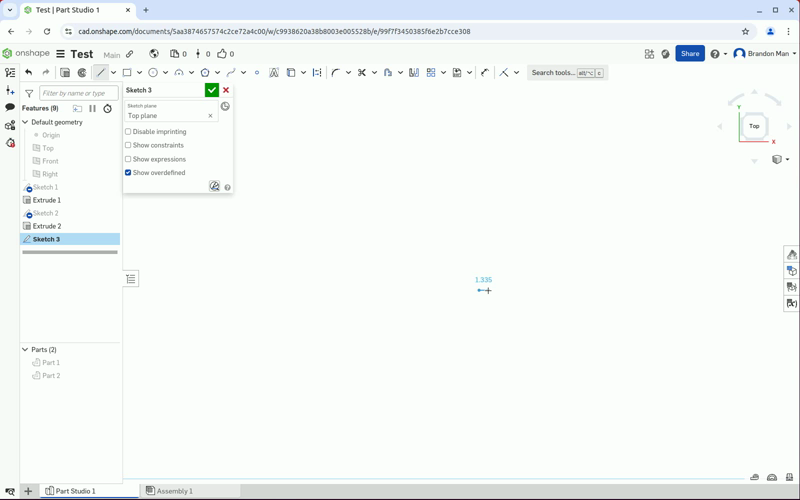
scroll(6)
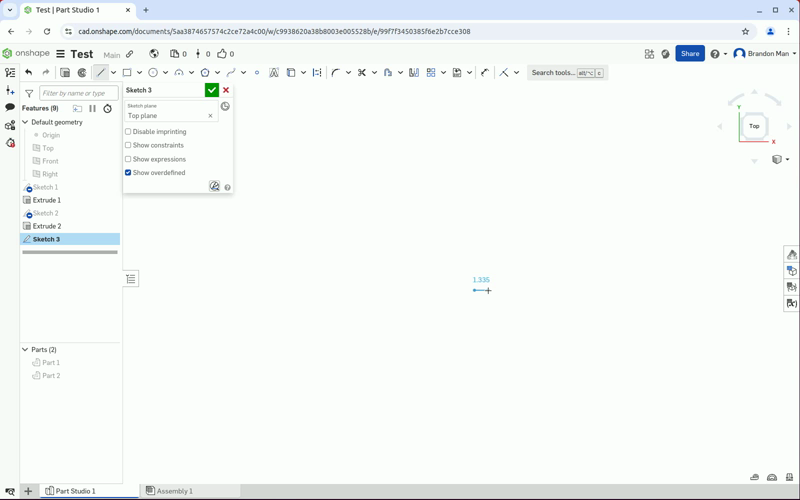
scroll(6)
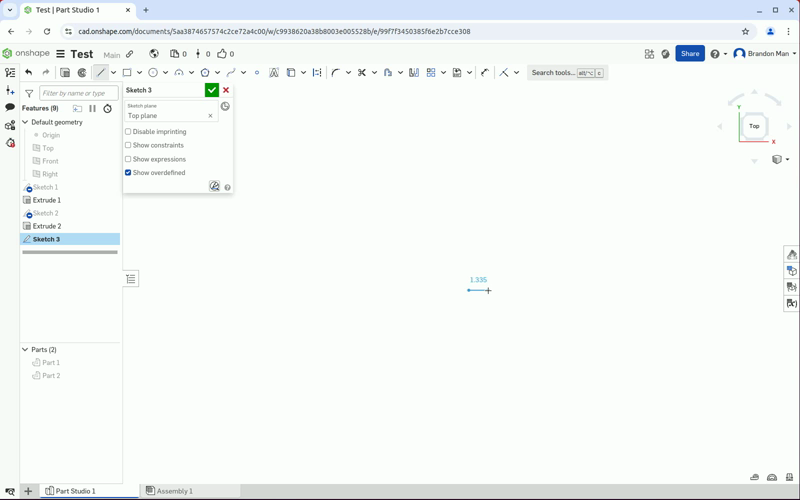
scroll(6)
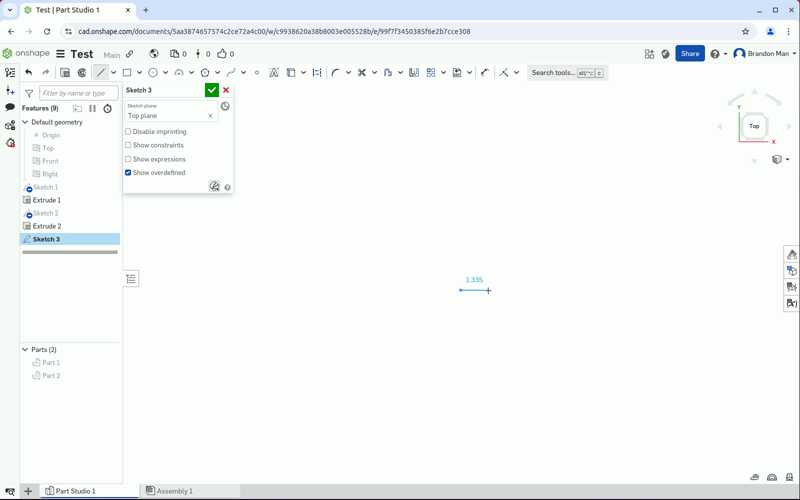
scroll(6)
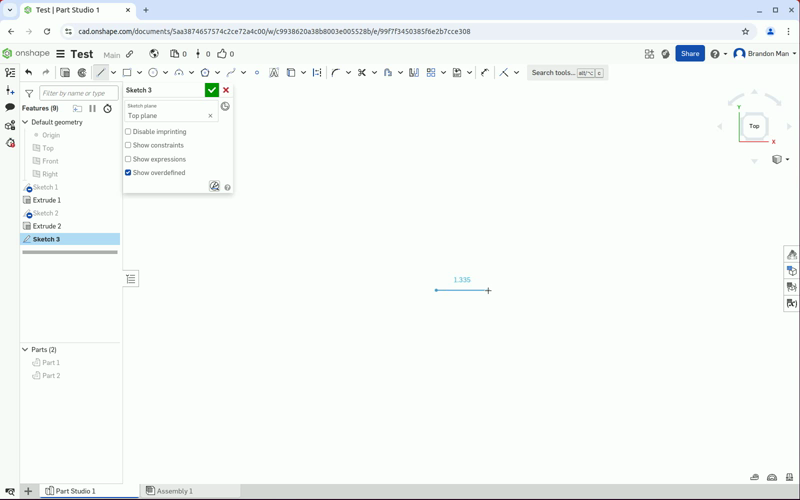
scroll(6)
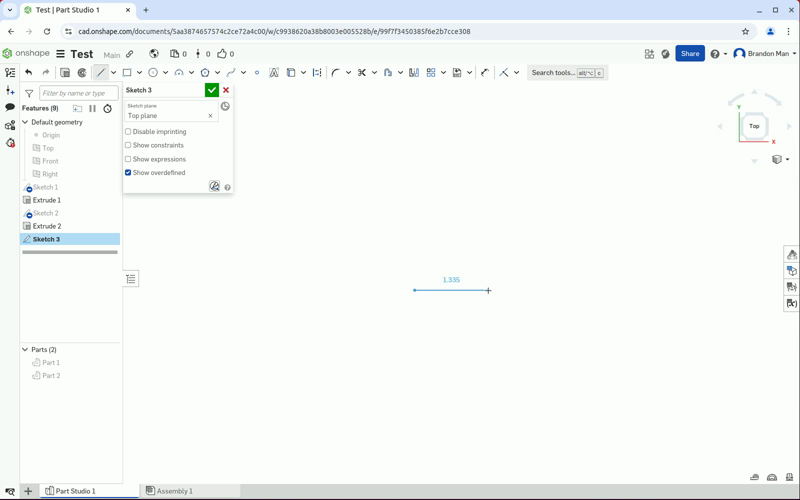
click(488, 290)
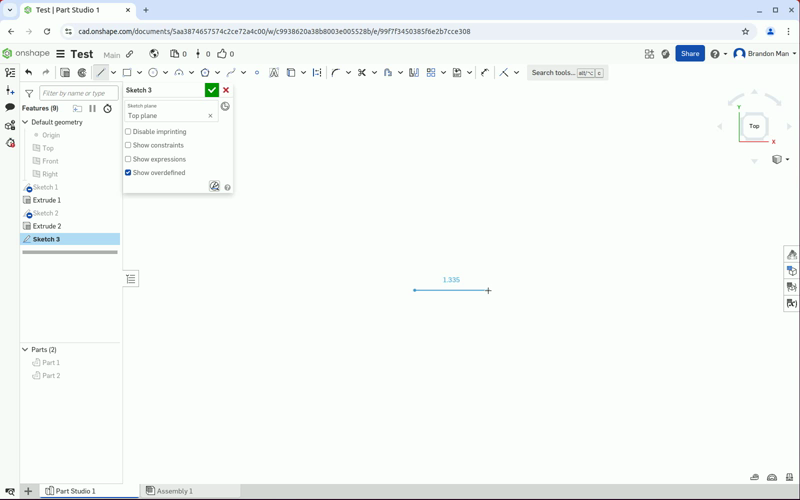
scroll(-6)
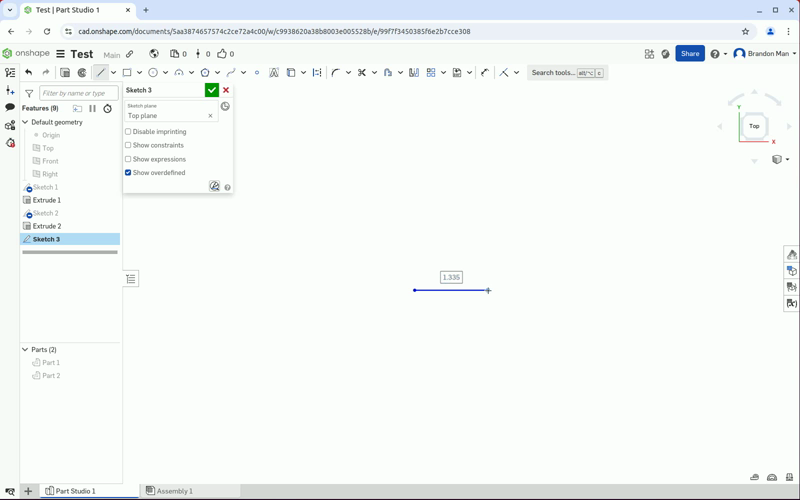
scroll(-6)
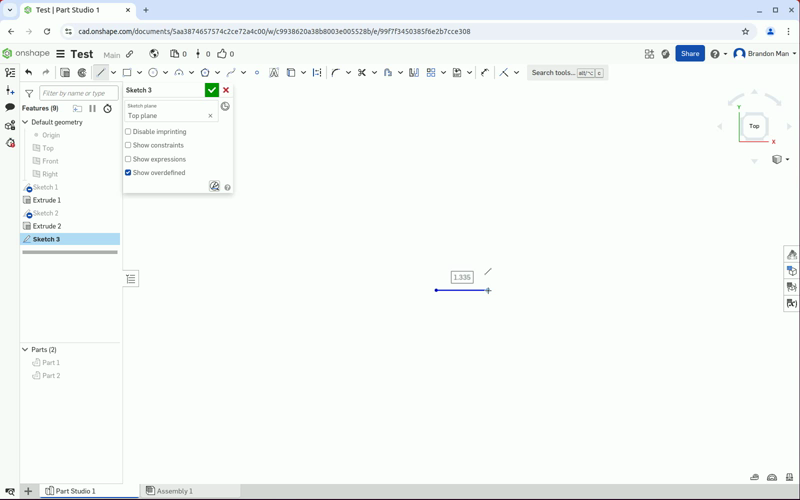
scroll(-6)
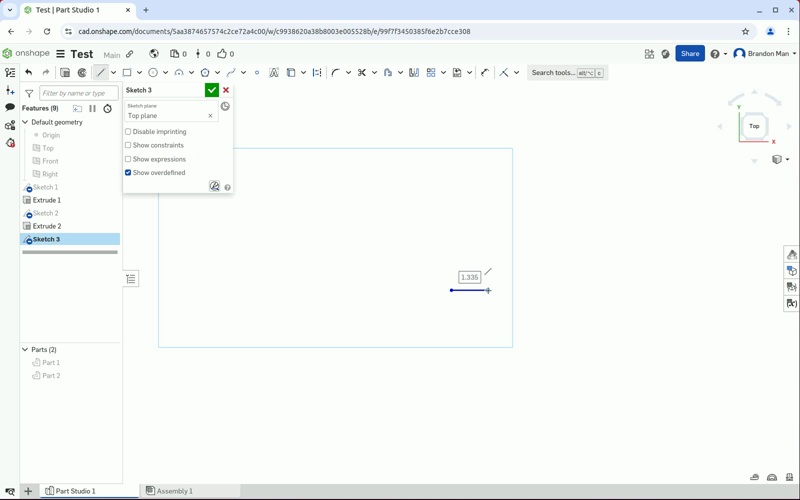
scroll(-6)
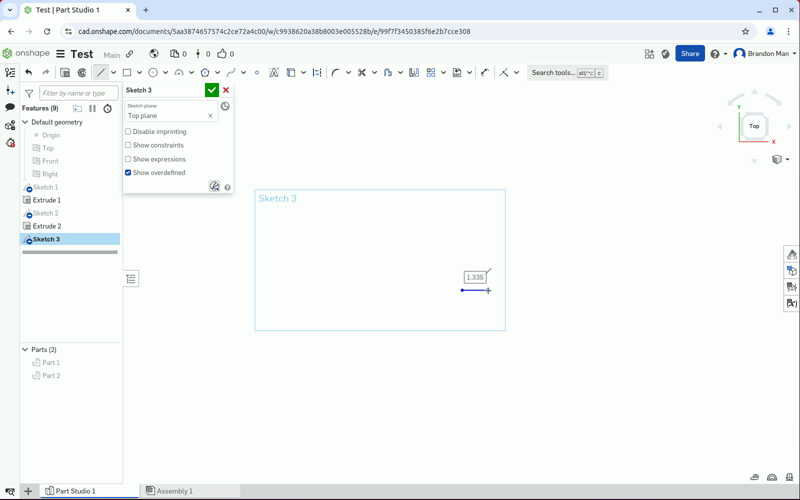
scroll(-6)
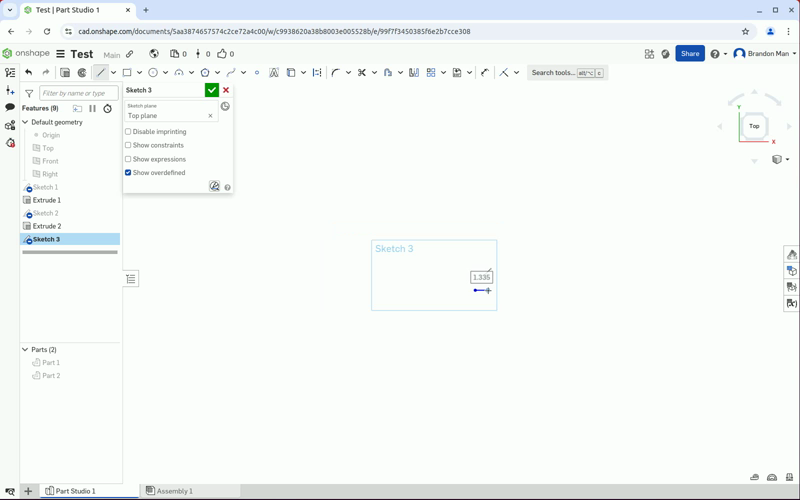
scroll(-6)
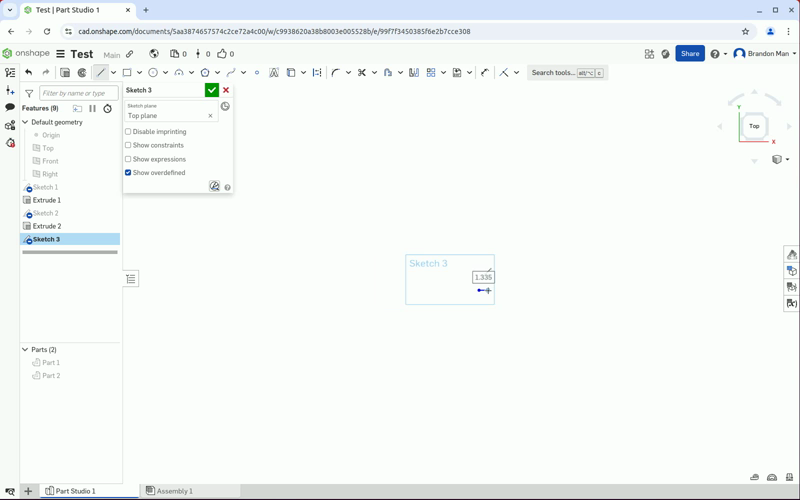
scroll(-6)
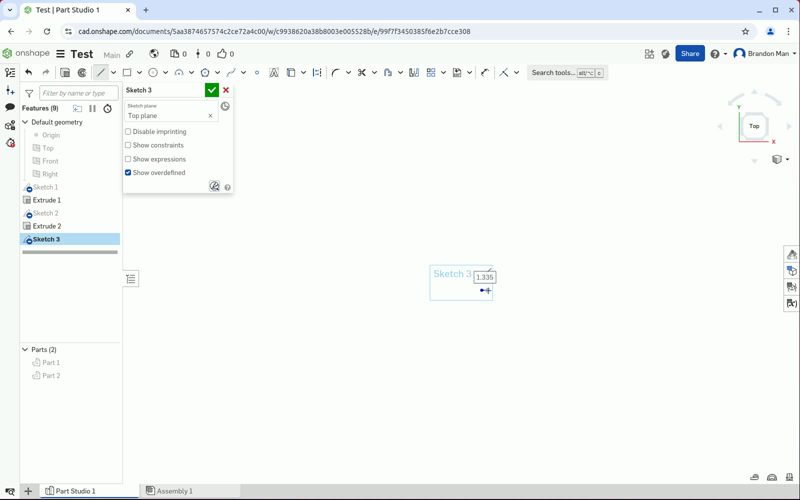
key_up(shift)
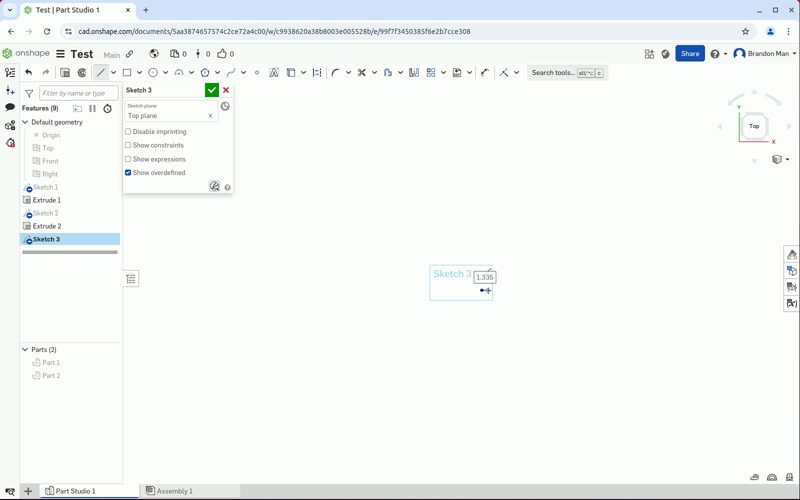
key(esc)
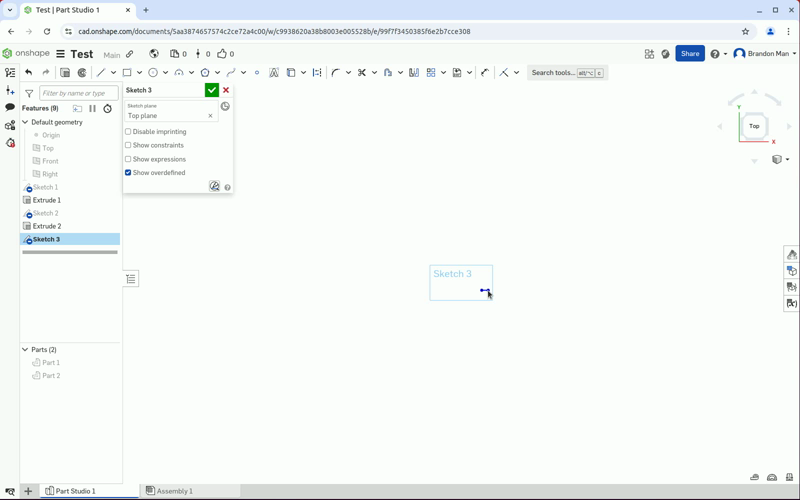
key(a)
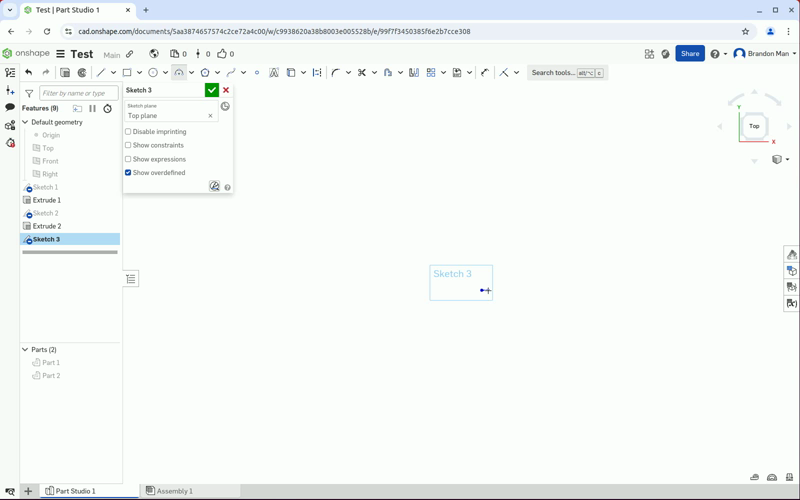
mouse_move(488, 290)
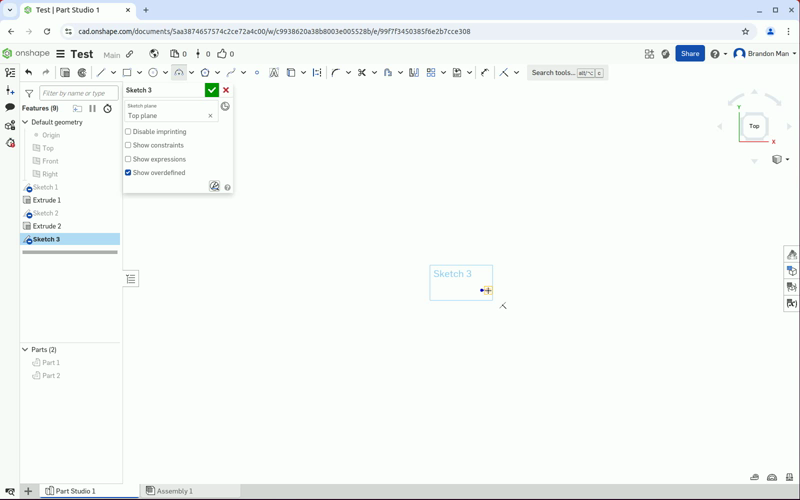
click(488, 290)
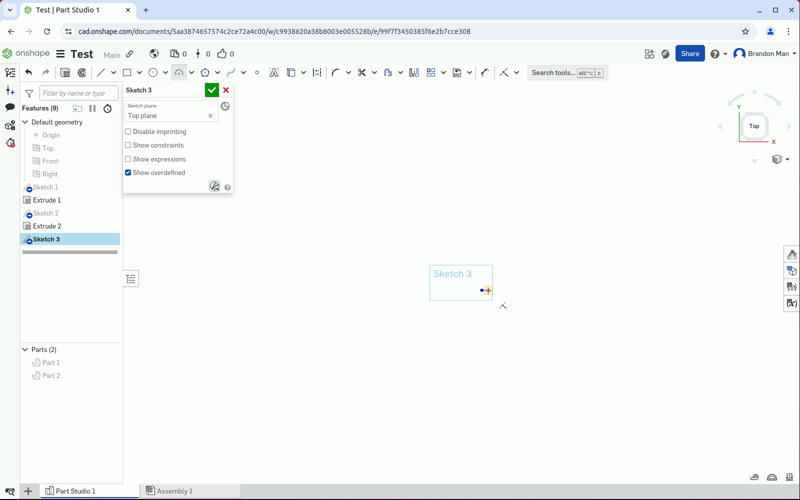
key_down(shift)
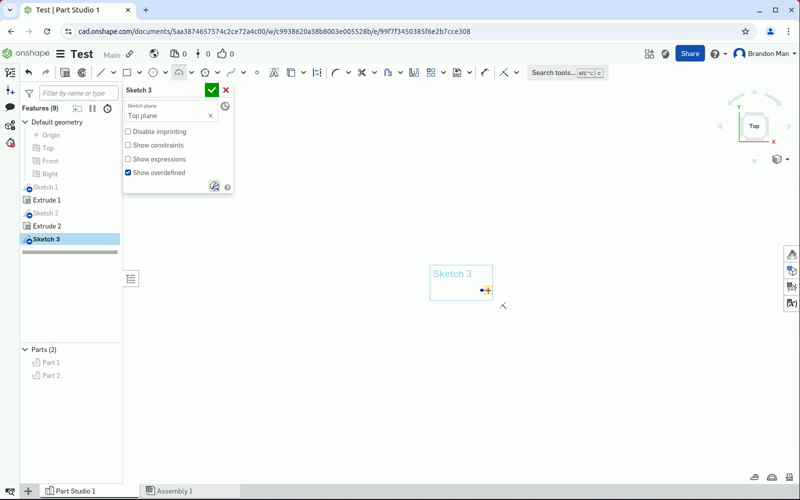
mouse_move(488, 274)
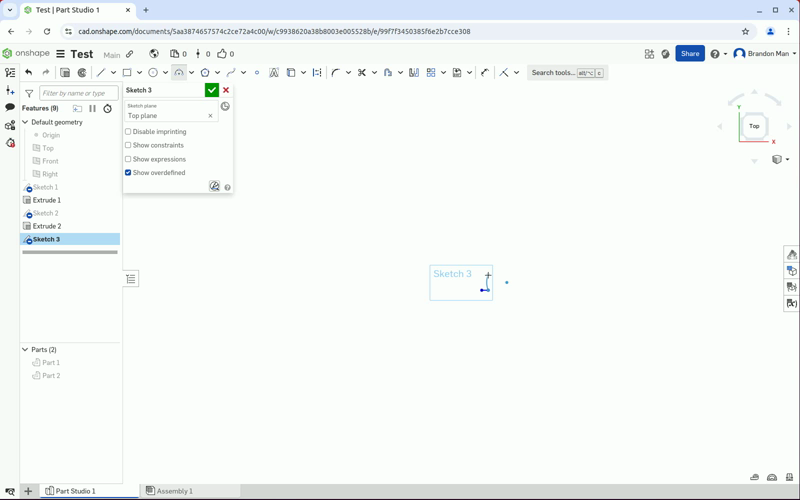
click(488, 274)
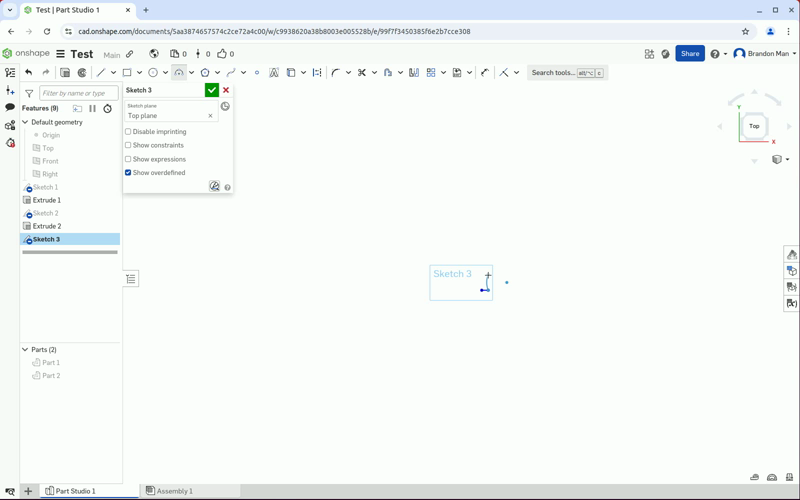
mouse_move(489, 282)
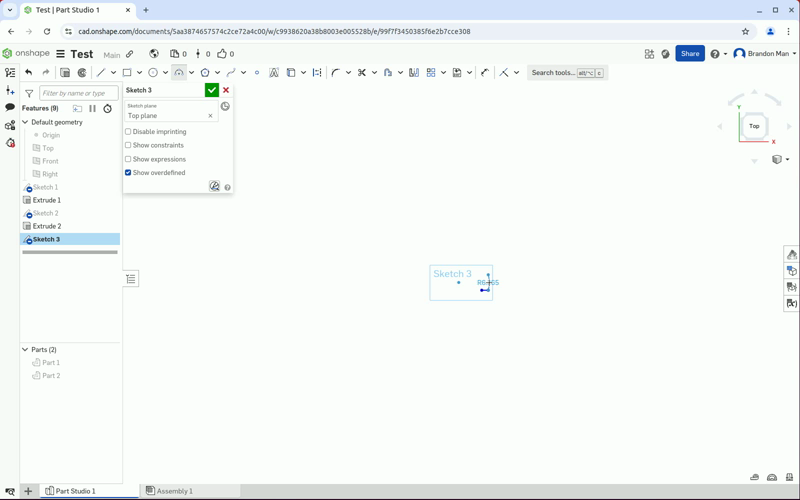
click(489, 282)
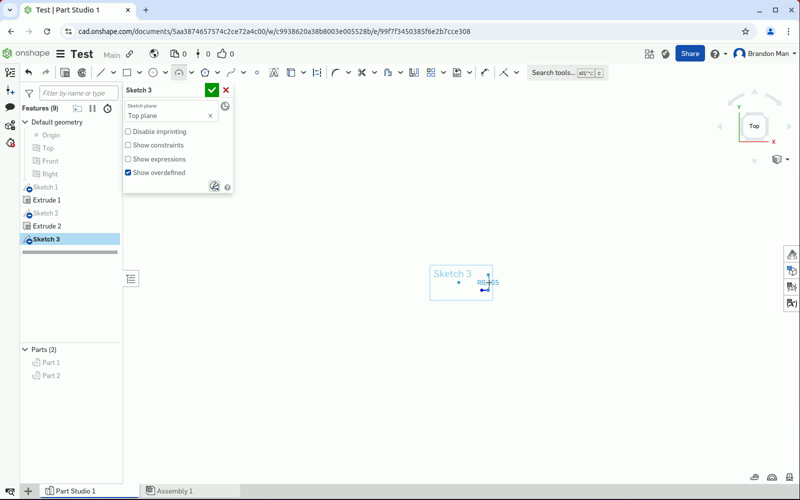
key_up(shift)
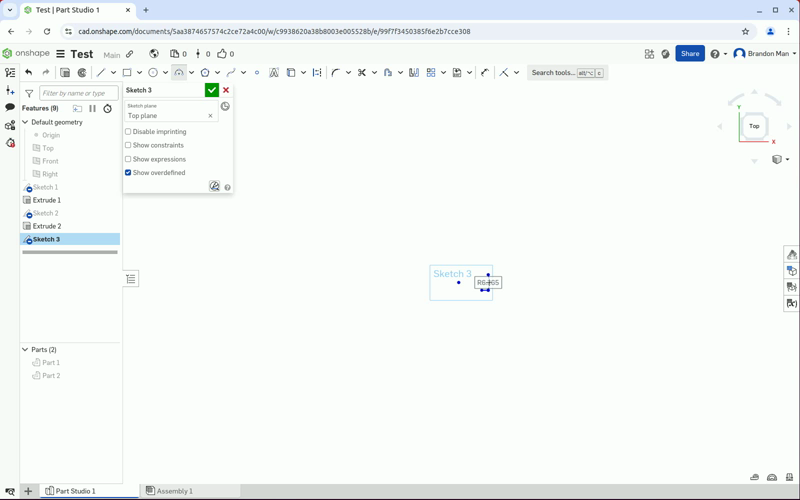
key(esc)
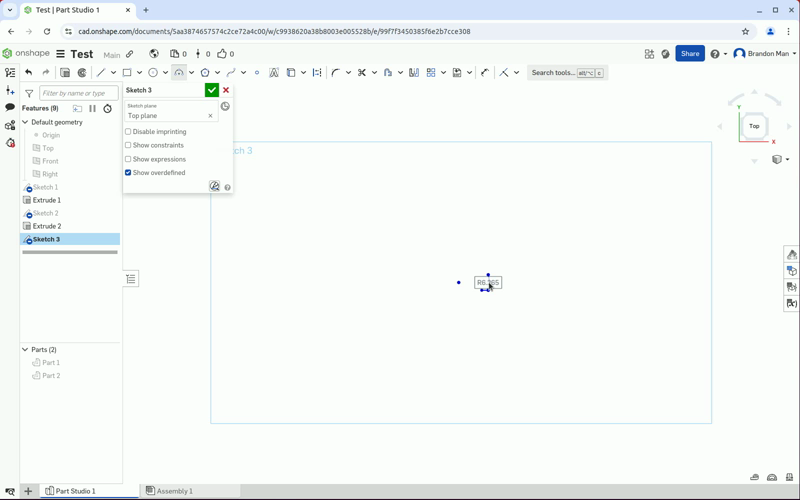
key(l)
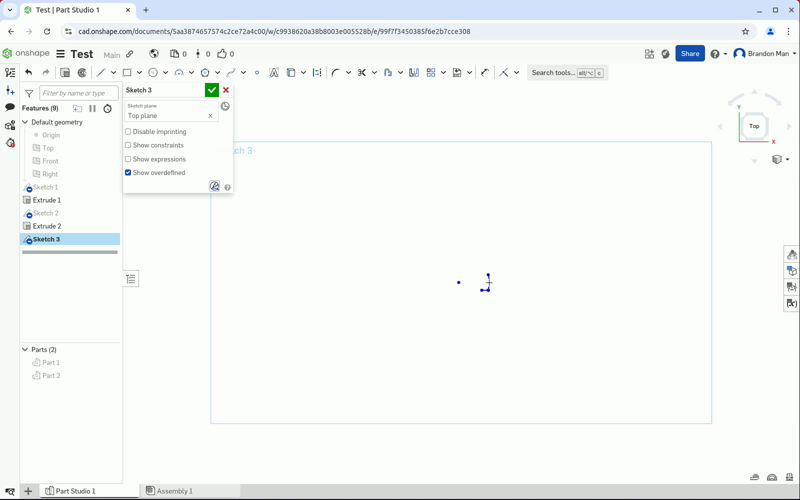
mouse_move(488, 274)
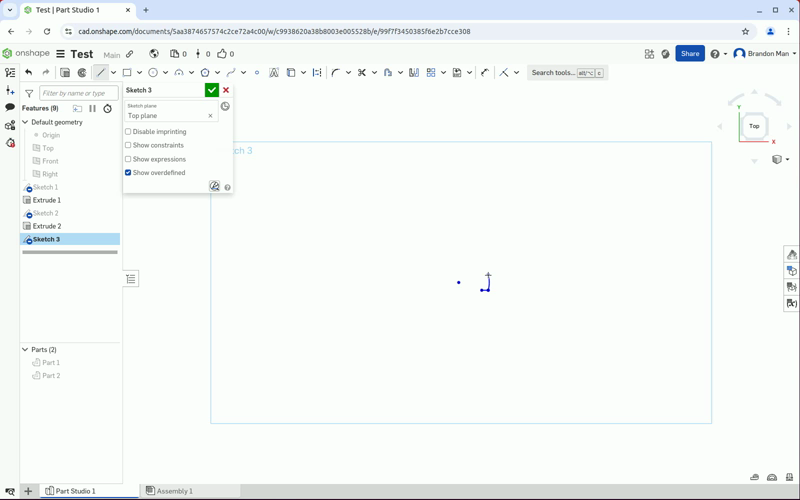
click(488, 274)
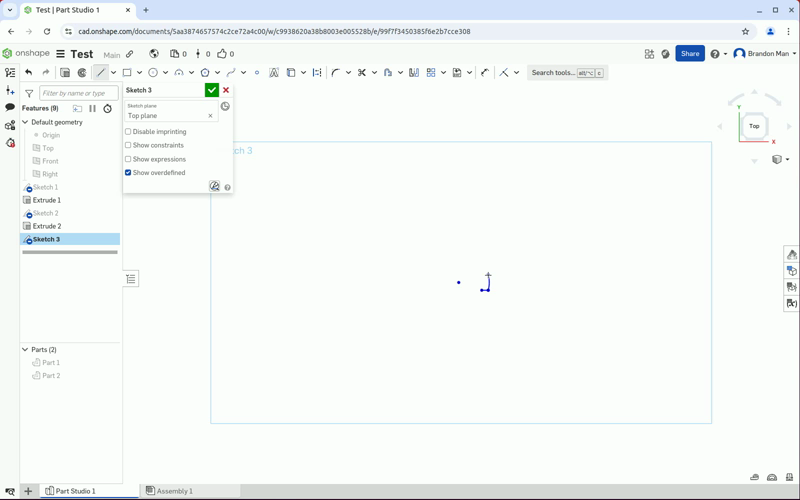
key_down(shift)
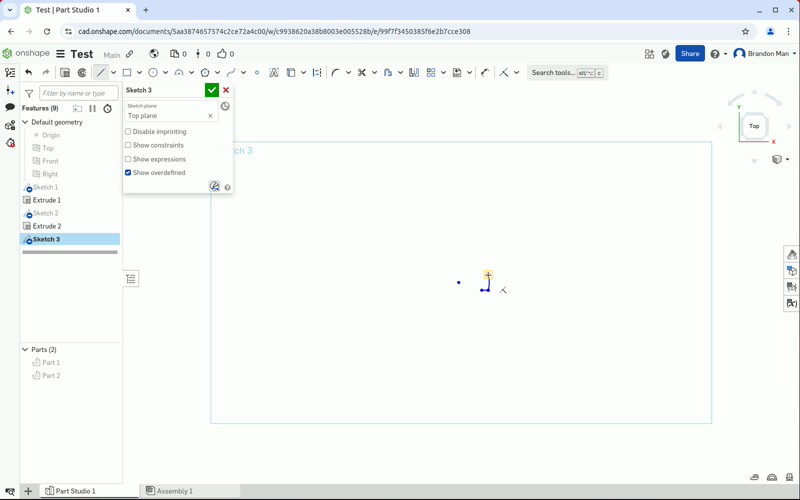
mouse_move(518, 274)
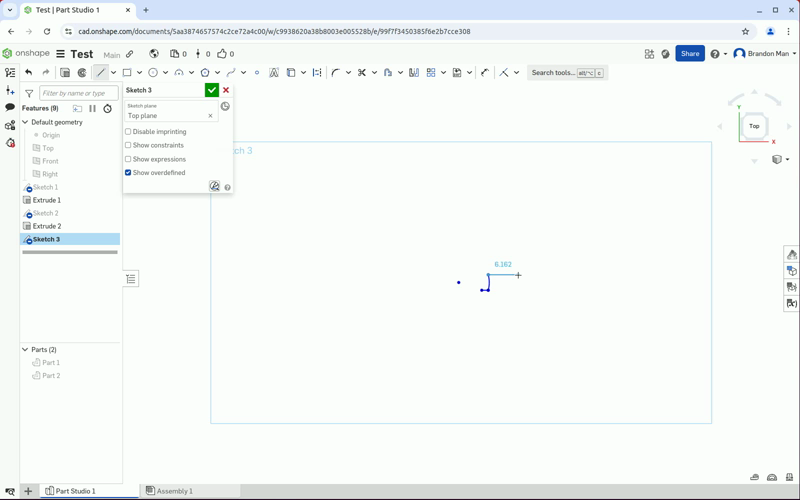
mouse_move(481, 274)
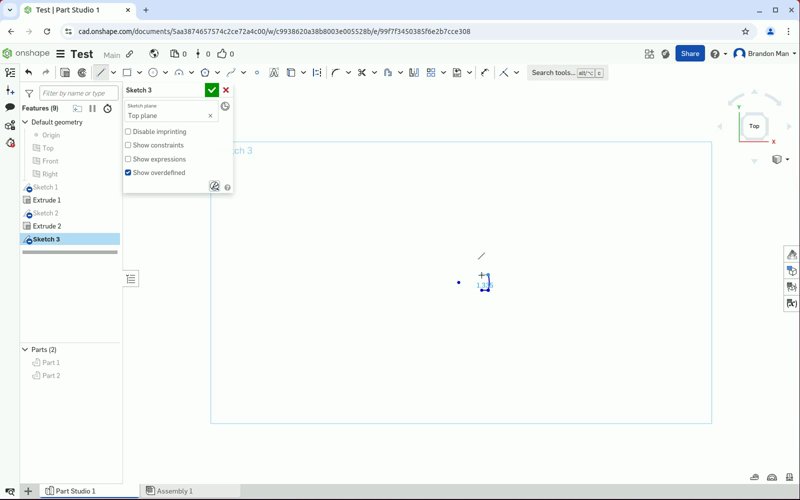
scroll(6)
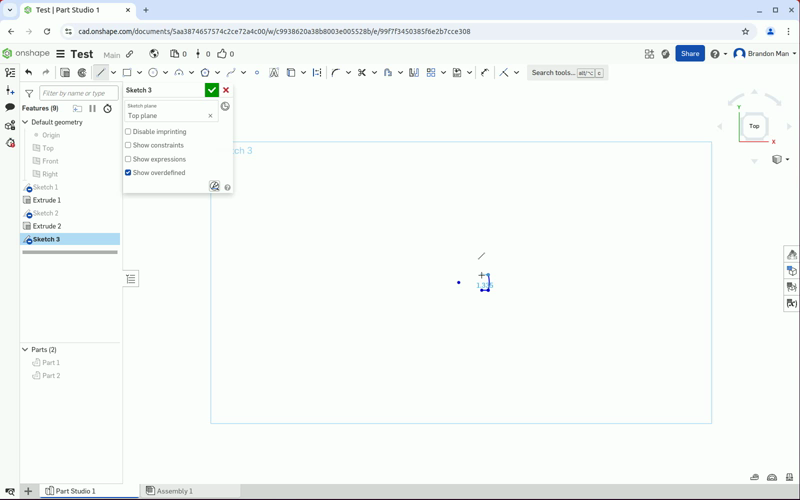
scroll(6)
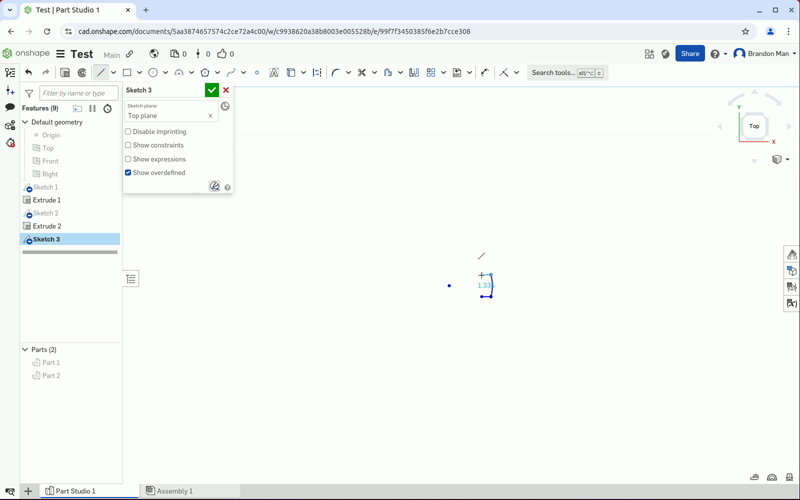
scroll(6)
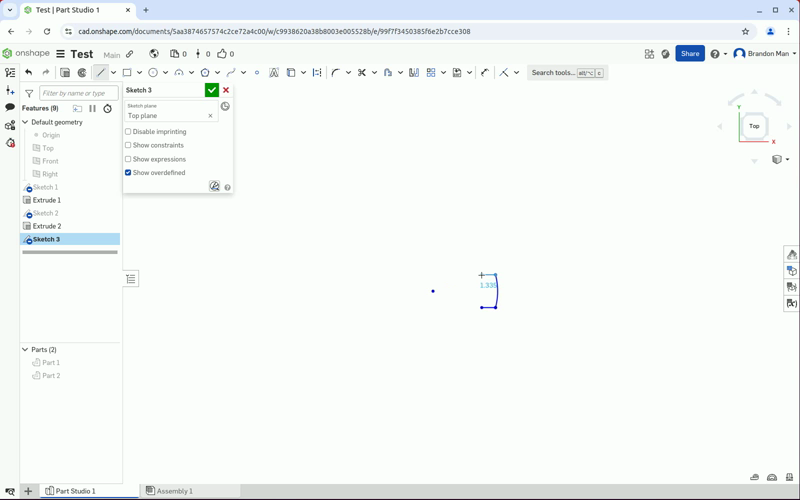
scroll(6)
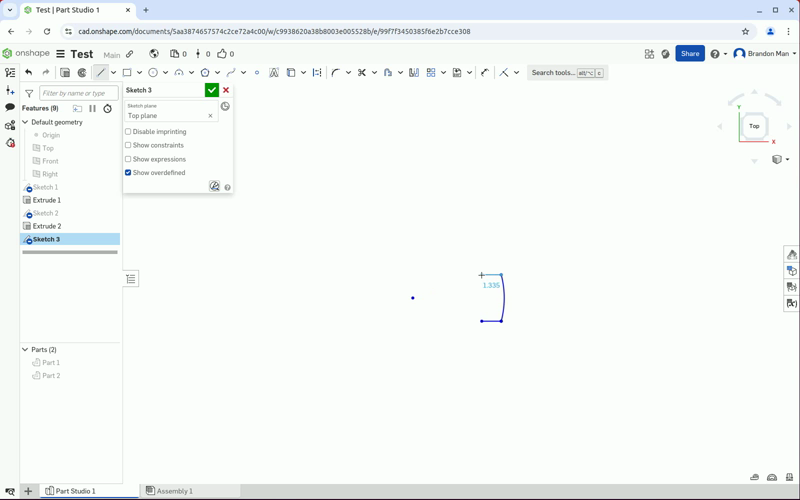
scroll(6)
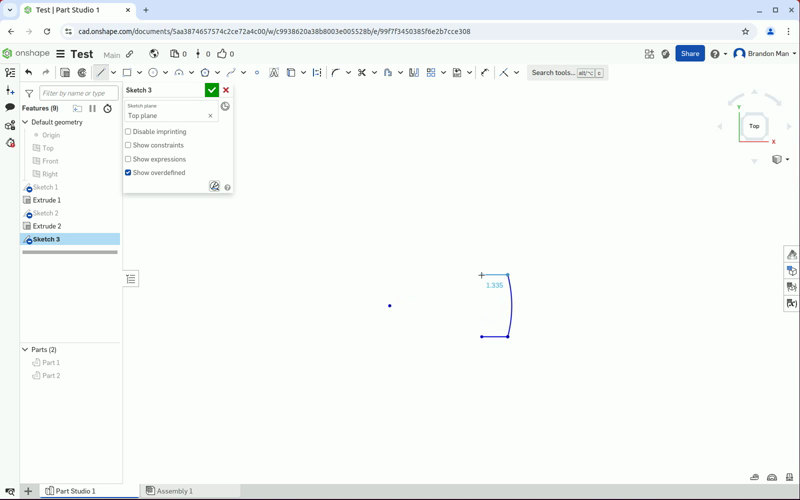
scroll(6)
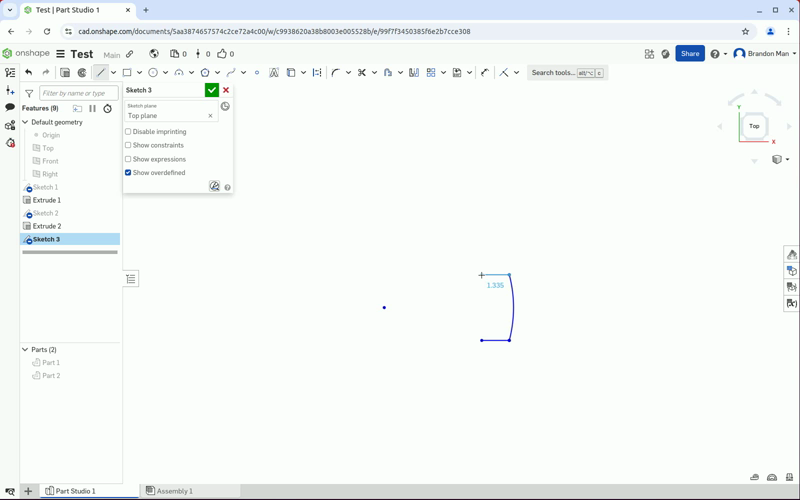
scroll(6)
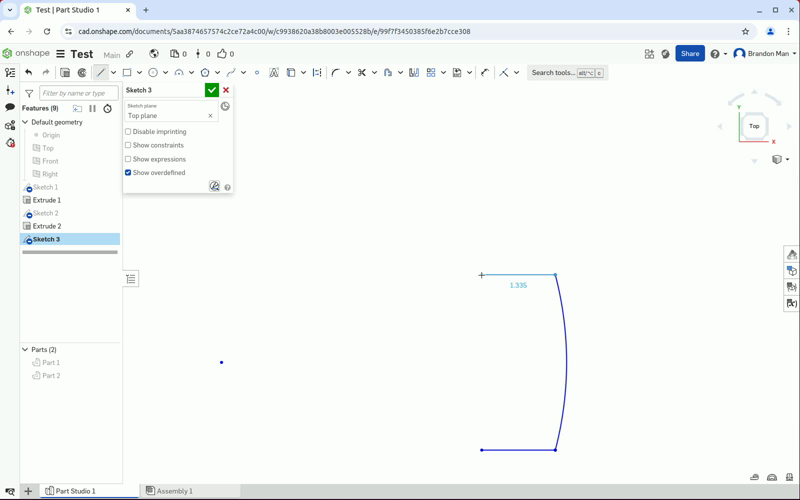
click(481, 274)
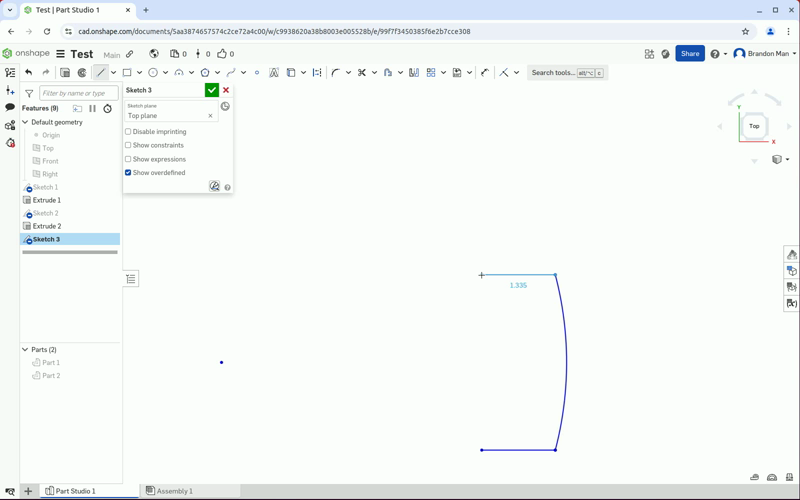
scroll(-6)
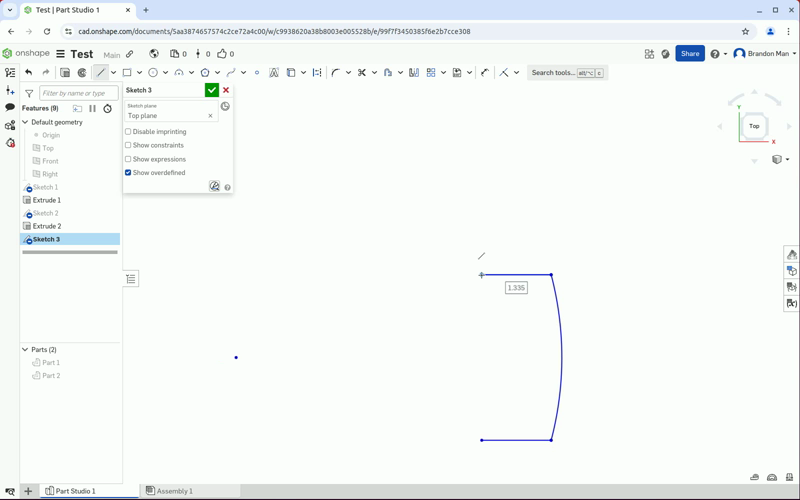
scroll(-6)
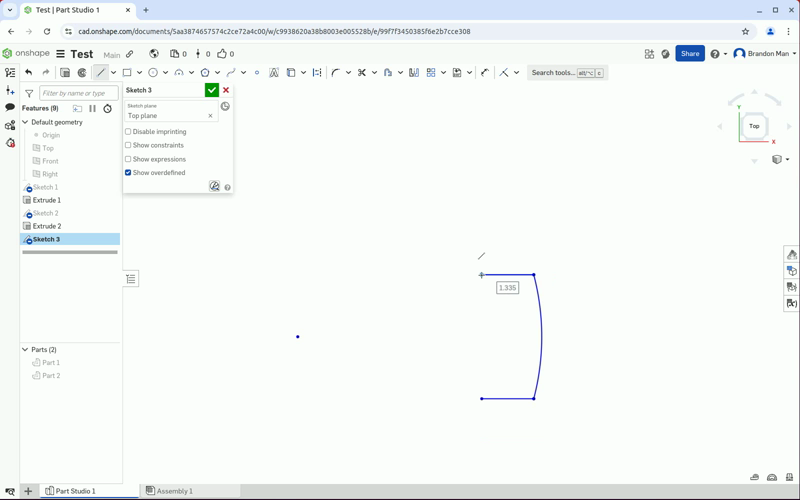
scroll(-6)
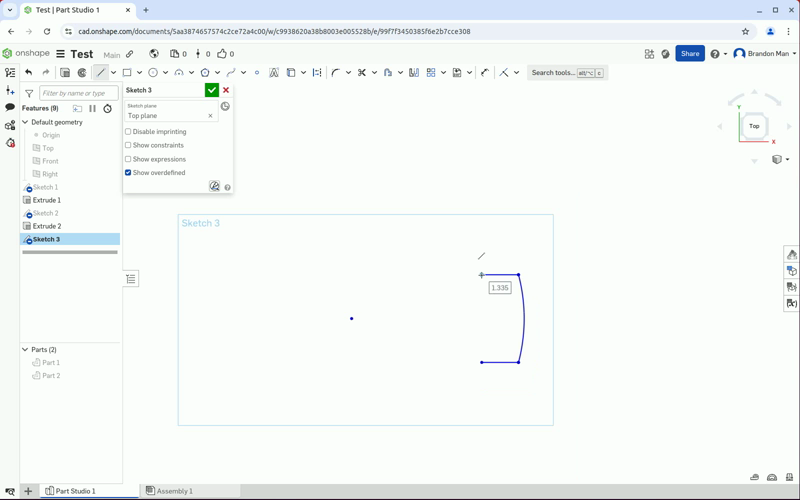
scroll(-6)
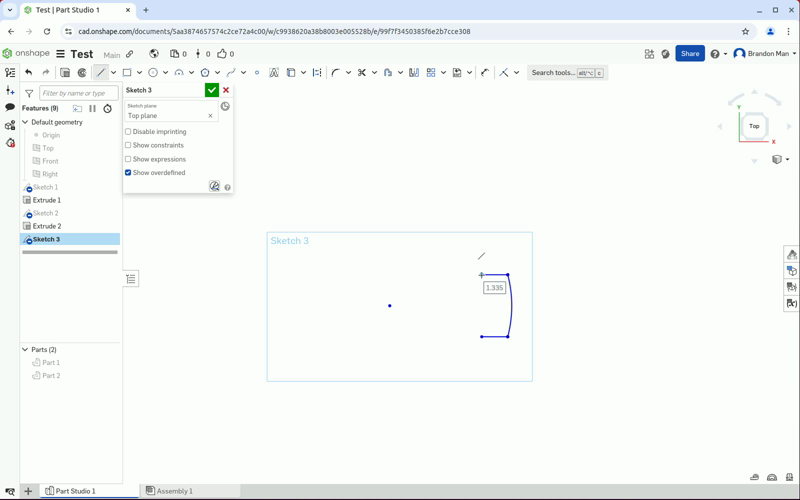
scroll(-6)
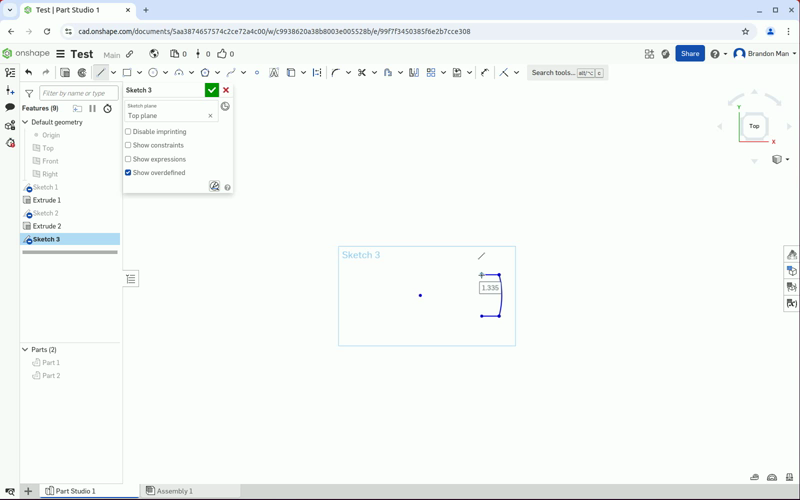
scroll(-6)
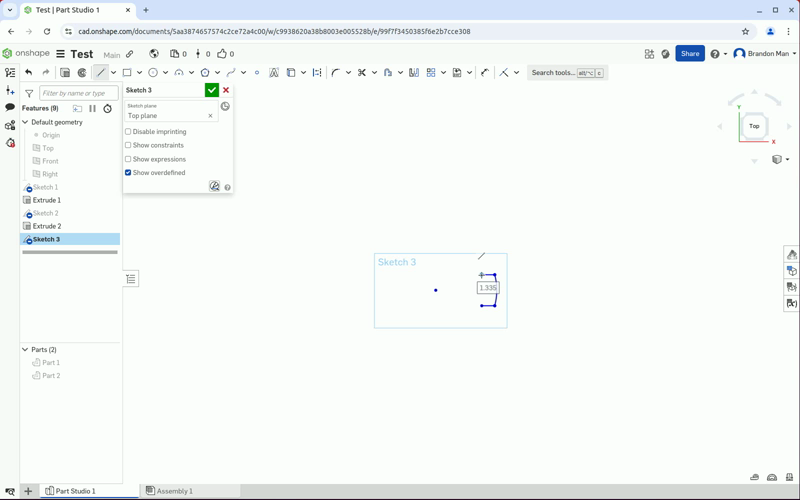
scroll(-6)
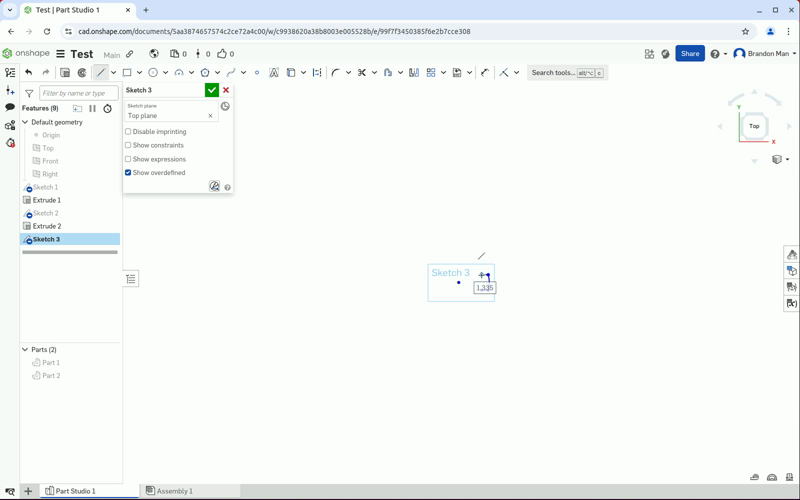
key_up(shift)
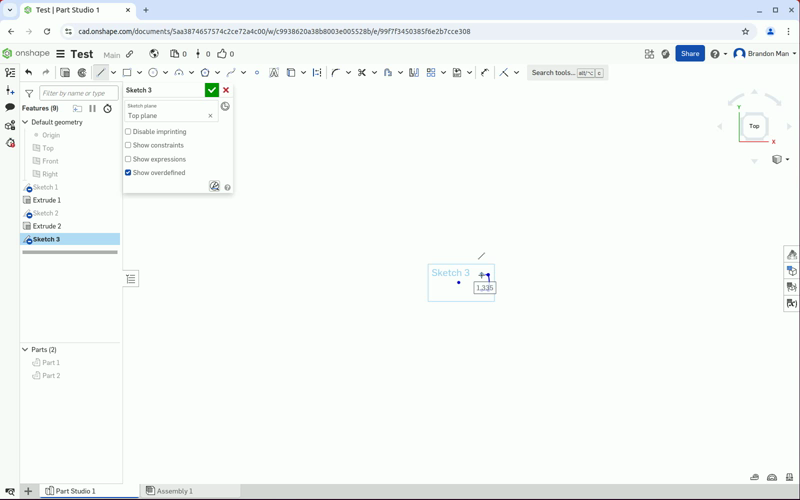
mouse_move(511, 274)
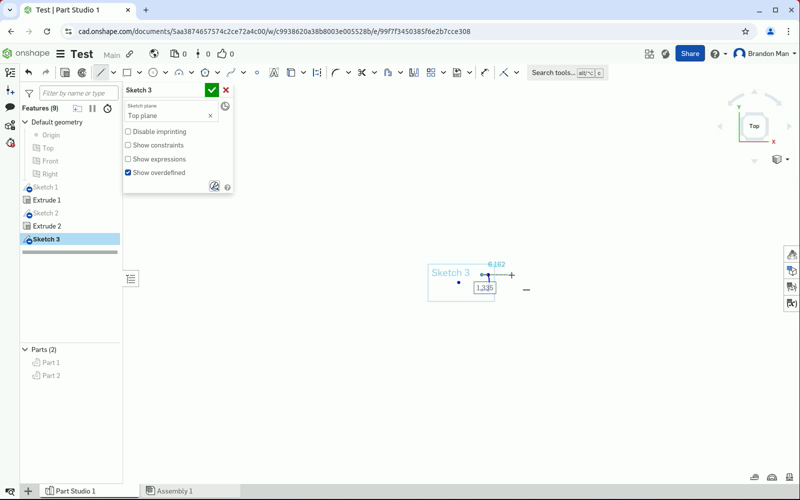
key_down(shift)
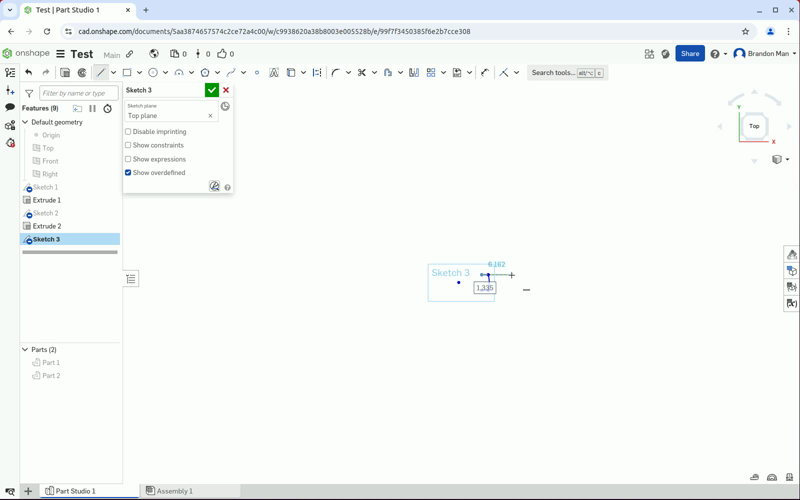
mouse_move(481, 290)
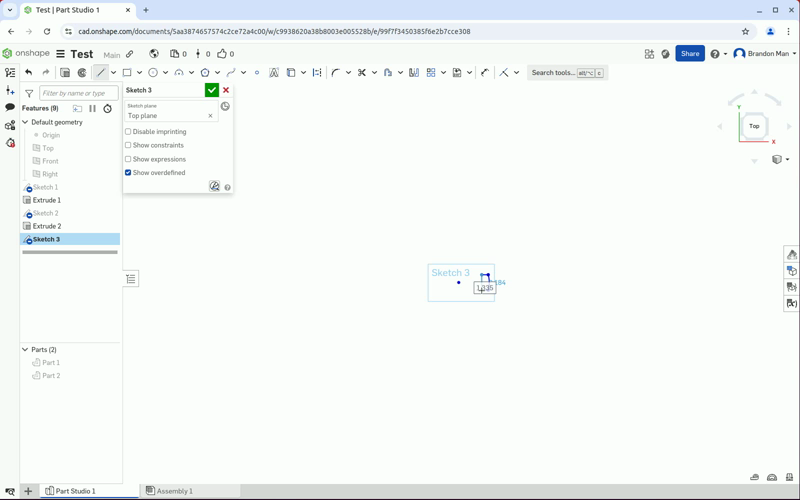
key_up(shift)
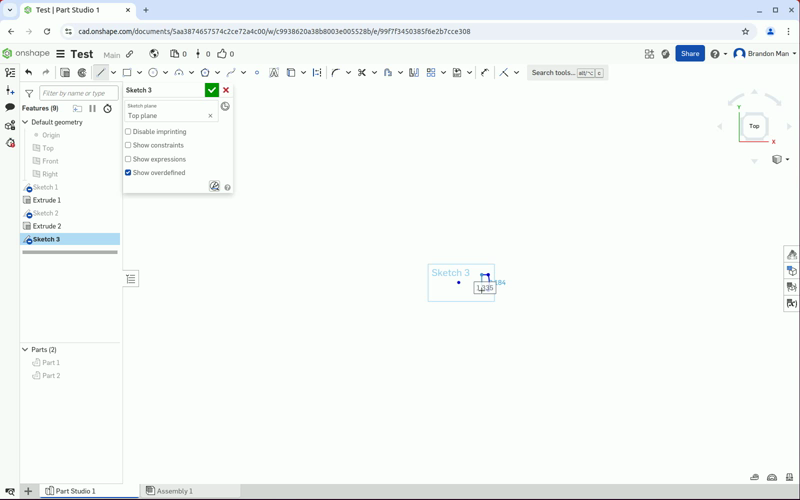
click(481, 290)
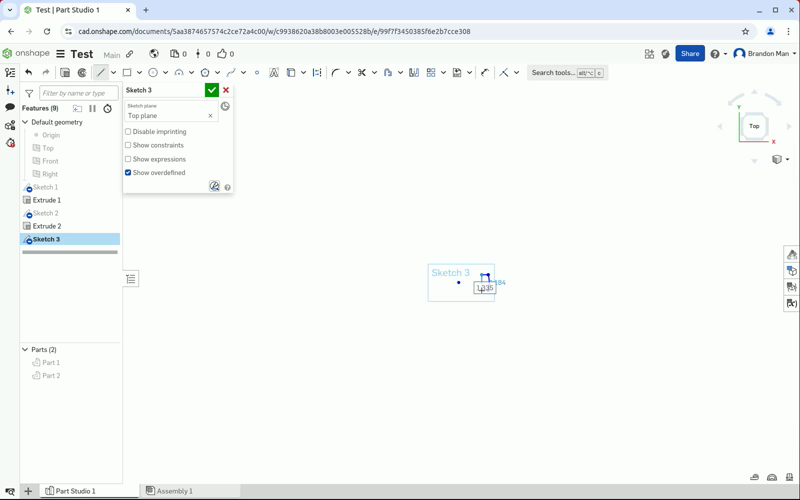
key(esc)
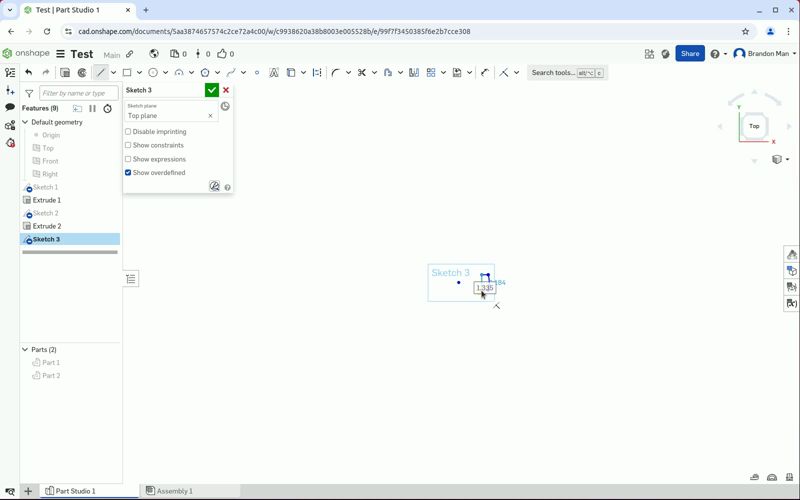
mouse_move(482, 283)
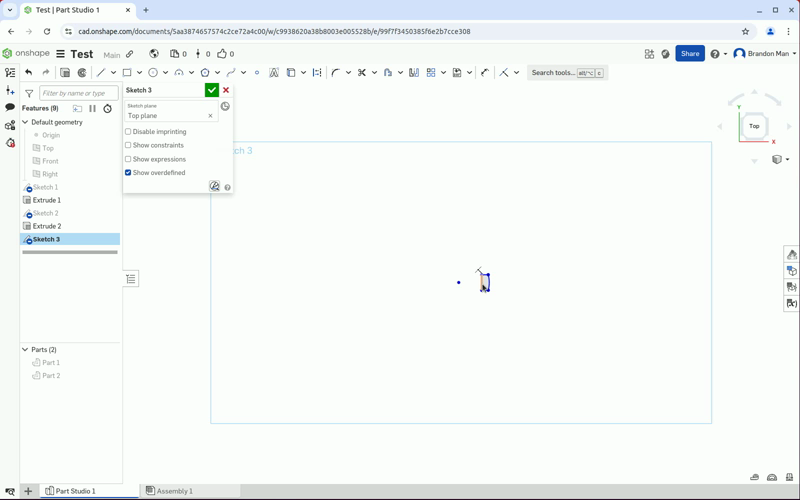
scroll(6)
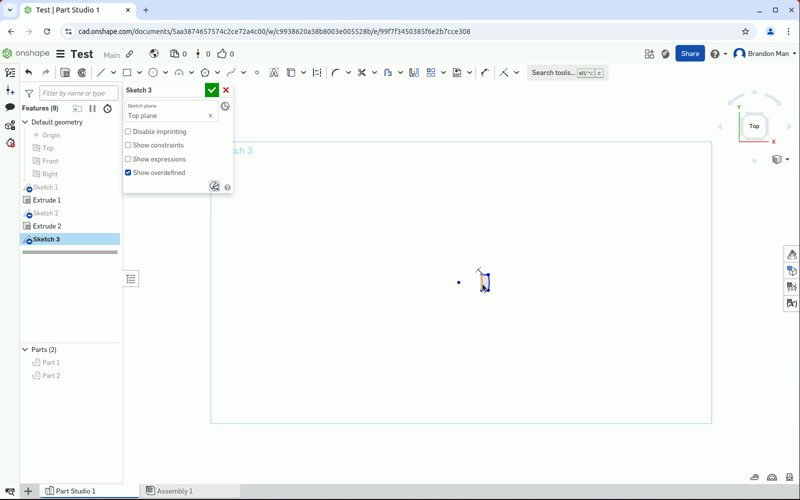
scroll(6)
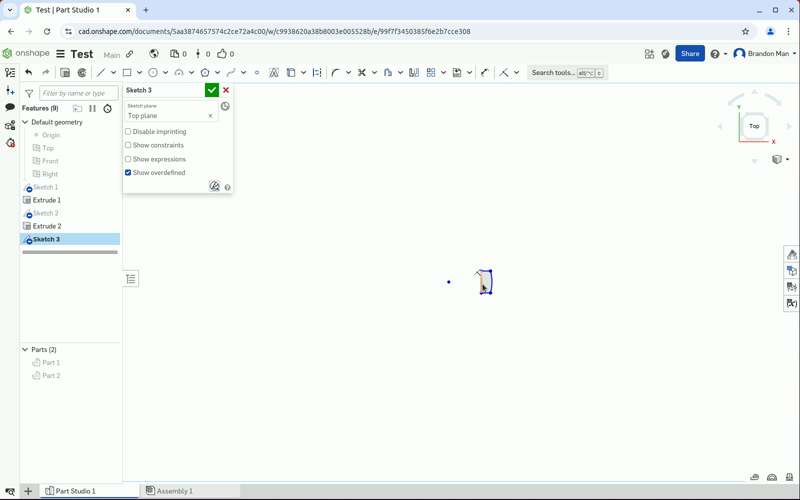
scroll(6)
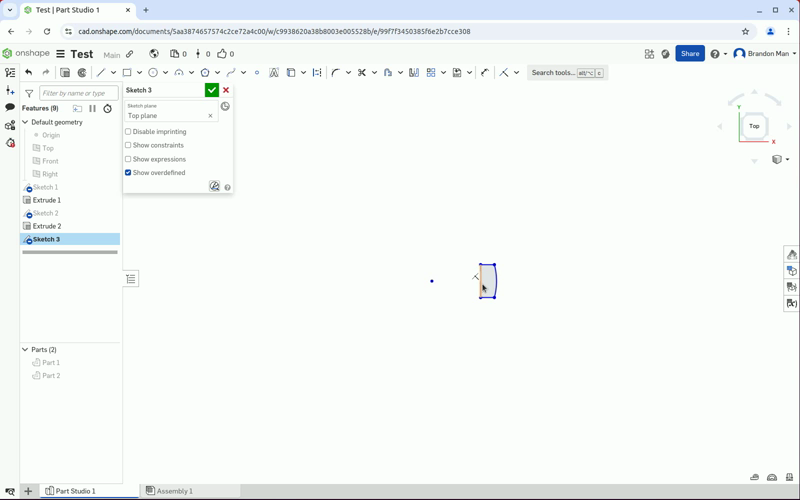
scroll(6)
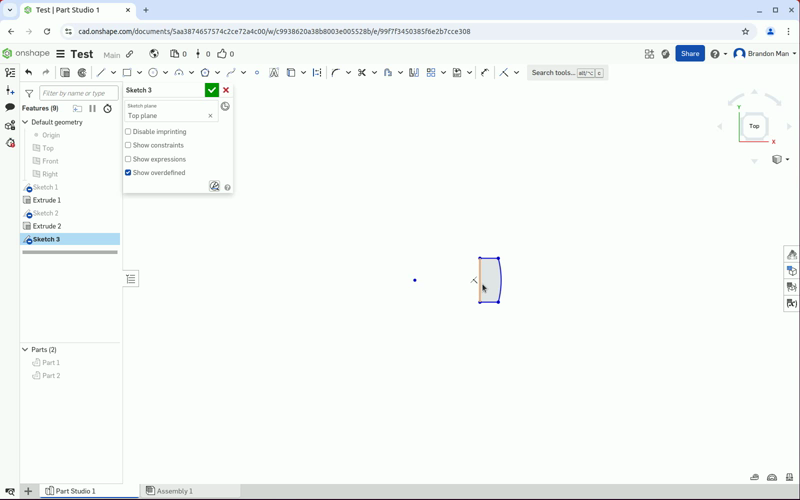
scroll(6)
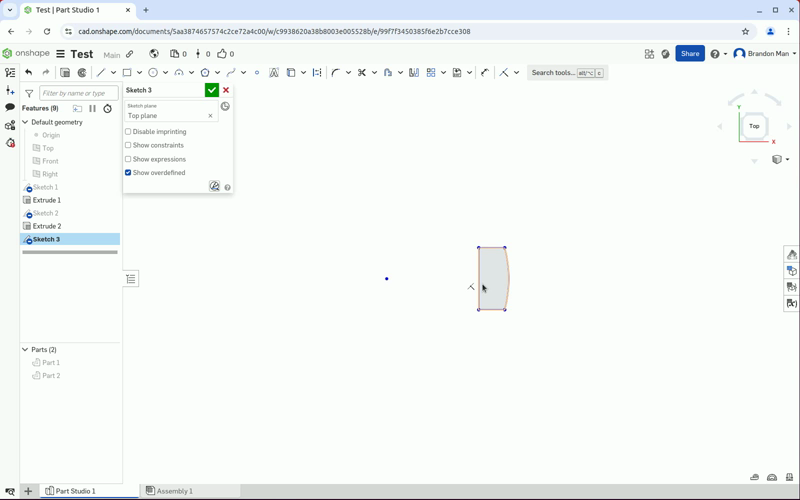
scroll(6)
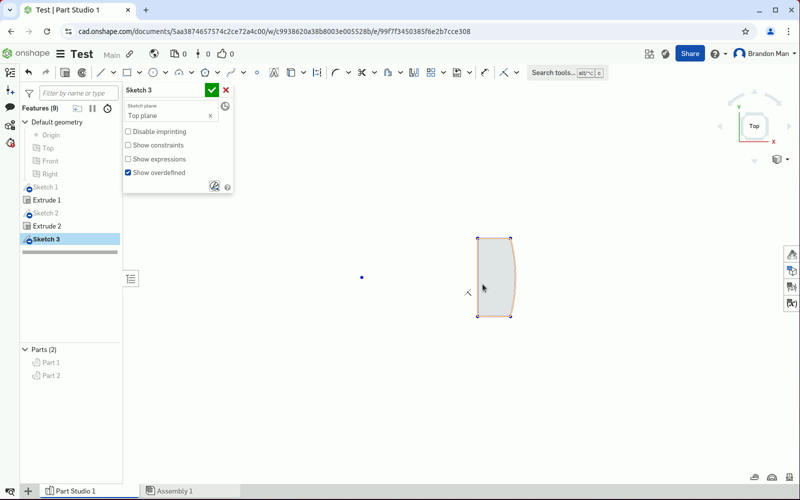
scroll(6)
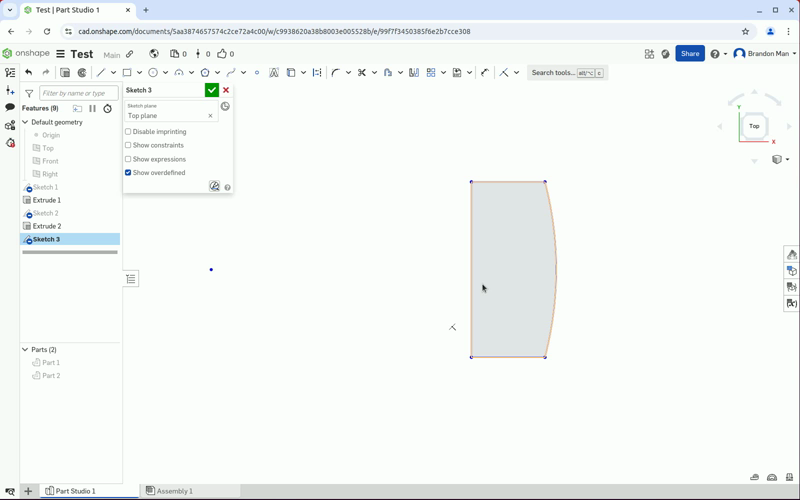
click(482, 283)
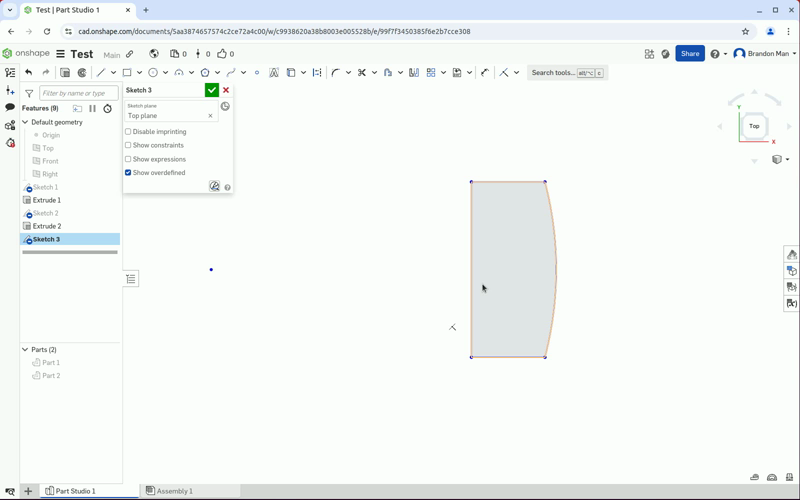
scroll(-6)
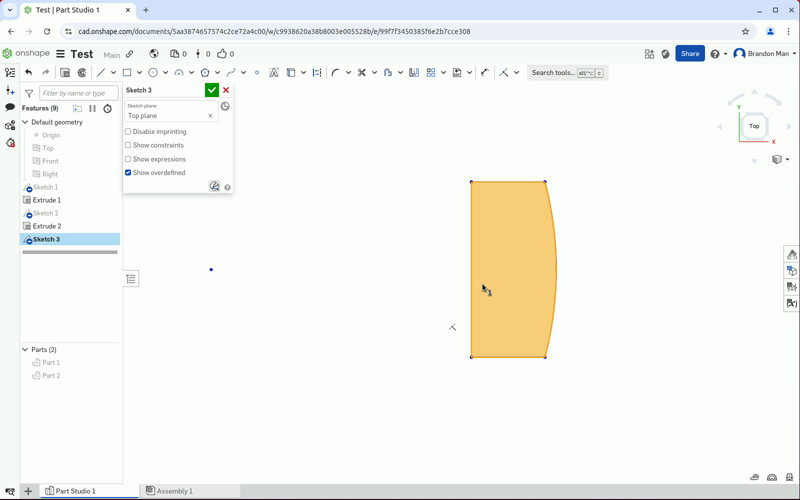
scroll(-6)
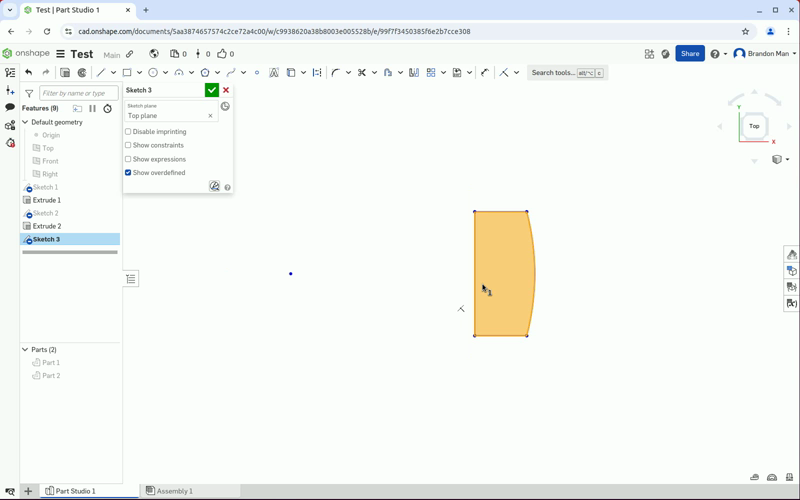
scroll(-6)
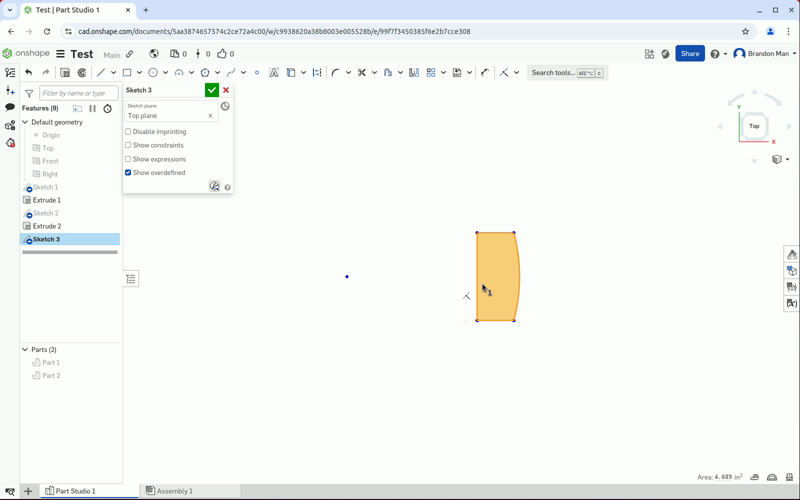
scroll(-6)
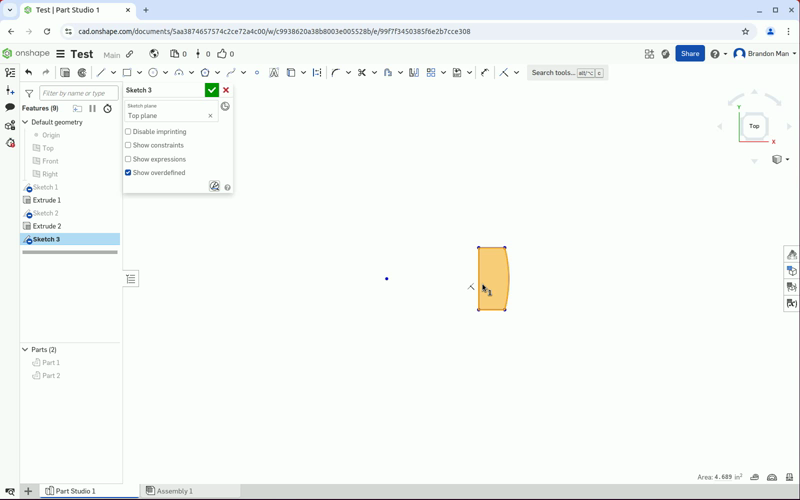
scroll(-6)
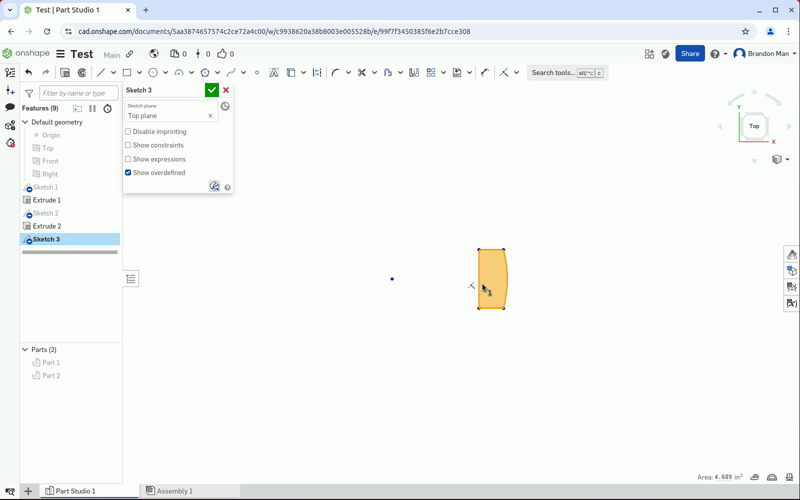
scroll(-6)
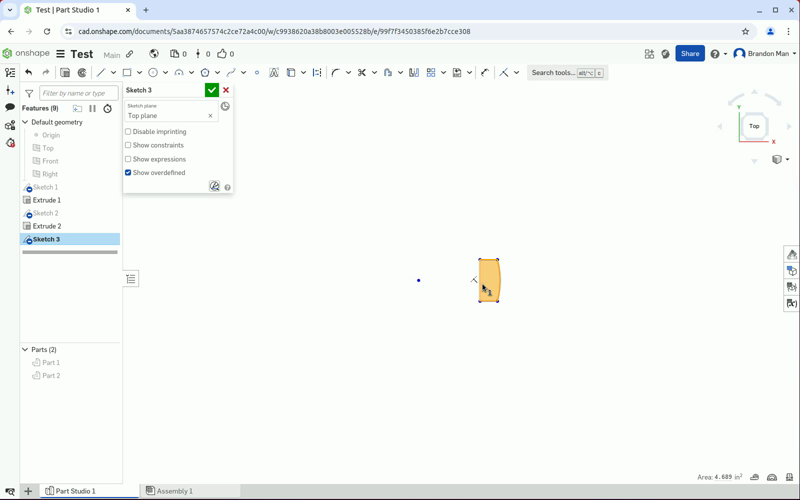
scroll(-6)
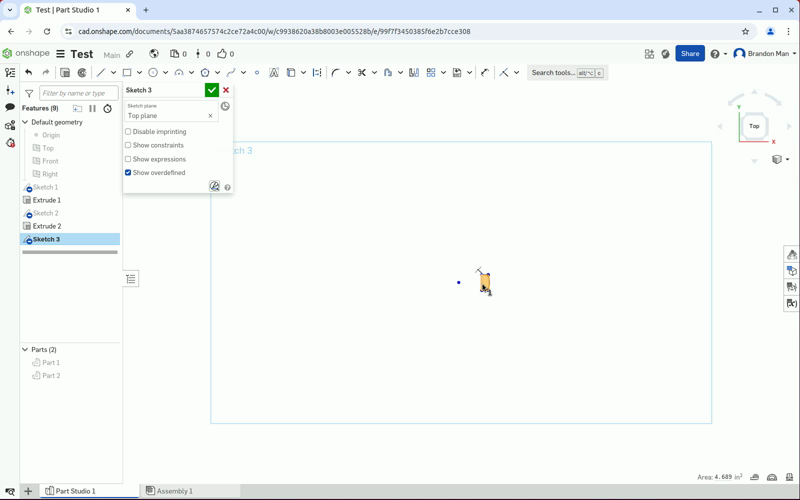
mouse_move(73, 352)
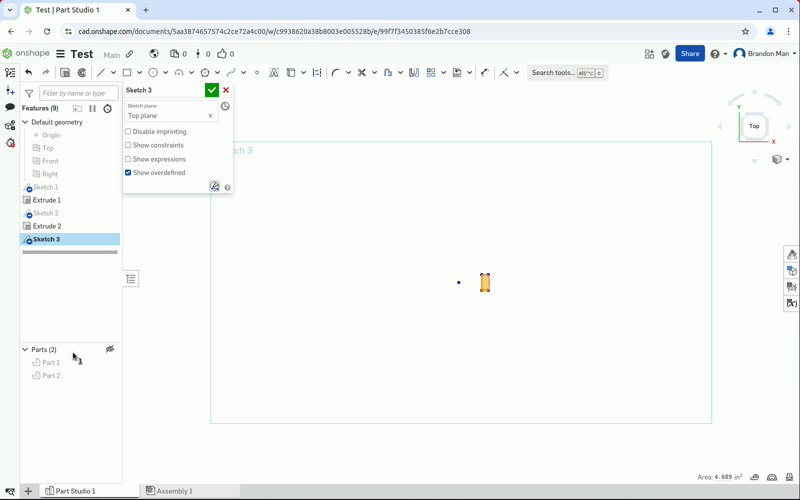
key(shift+y)
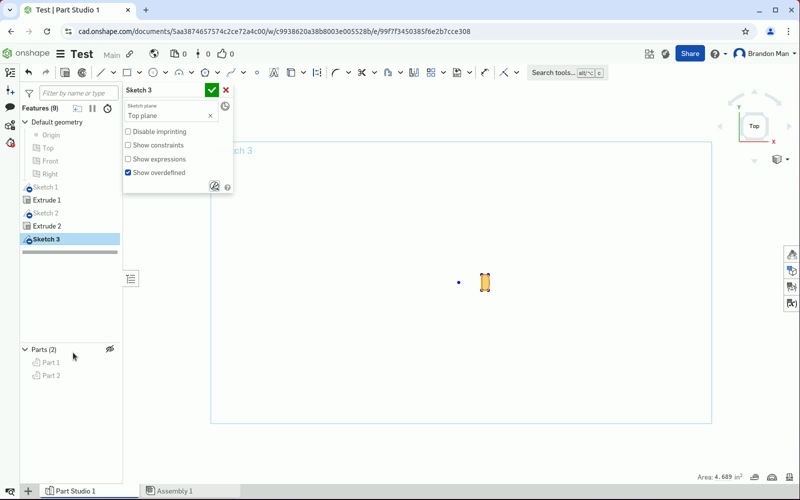
key(shift+e)
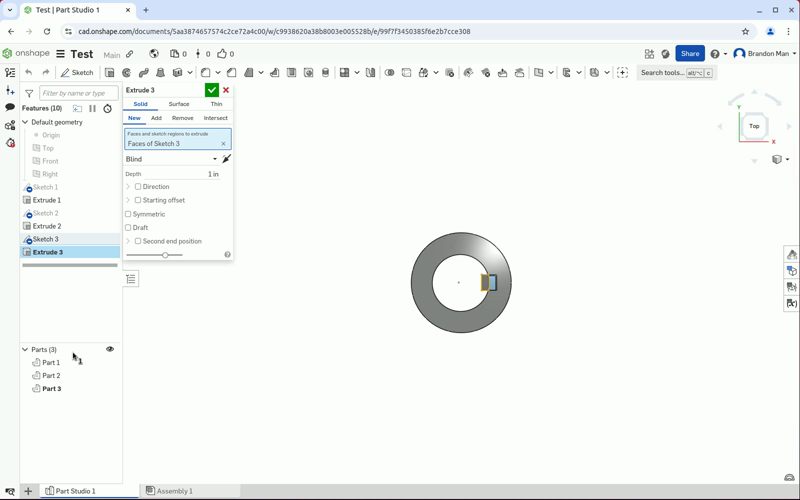
mouse_move(143, 106)
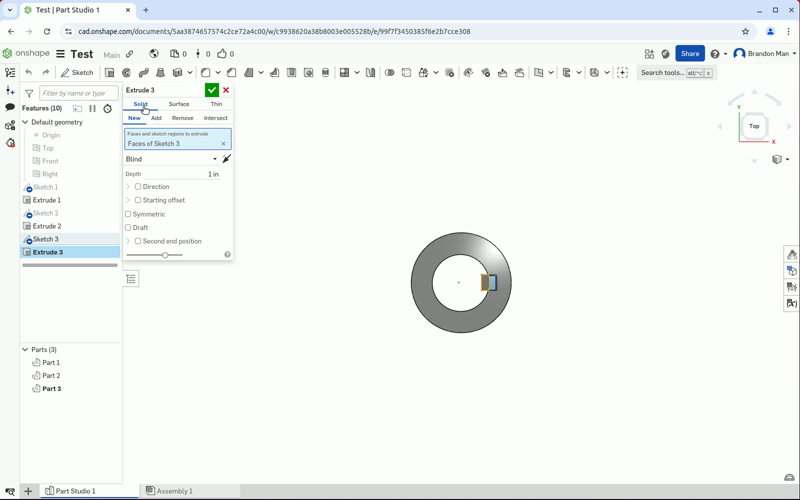
click(143, 106)
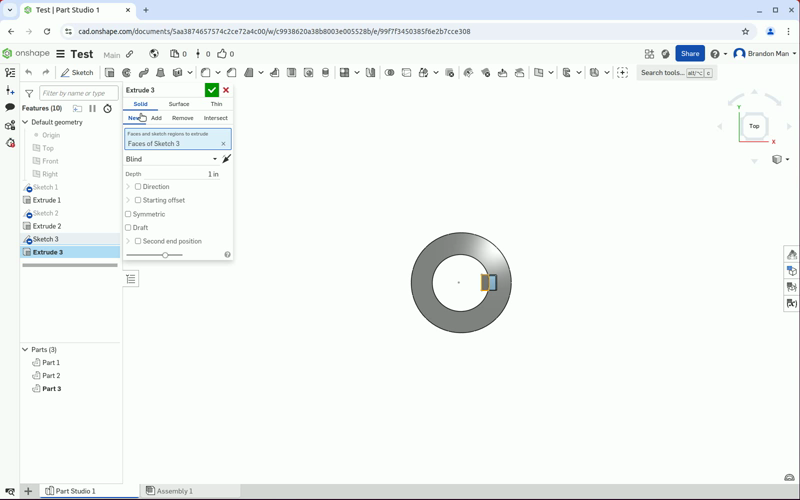
mouse_move(137, 120)
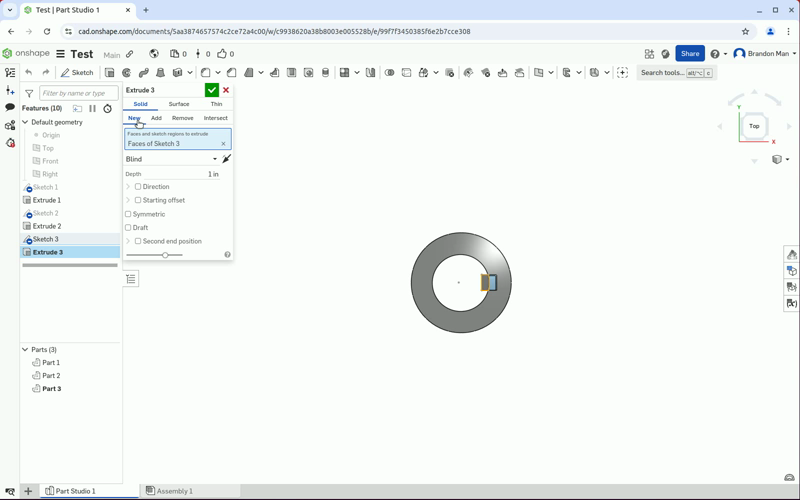
click(137, 120)
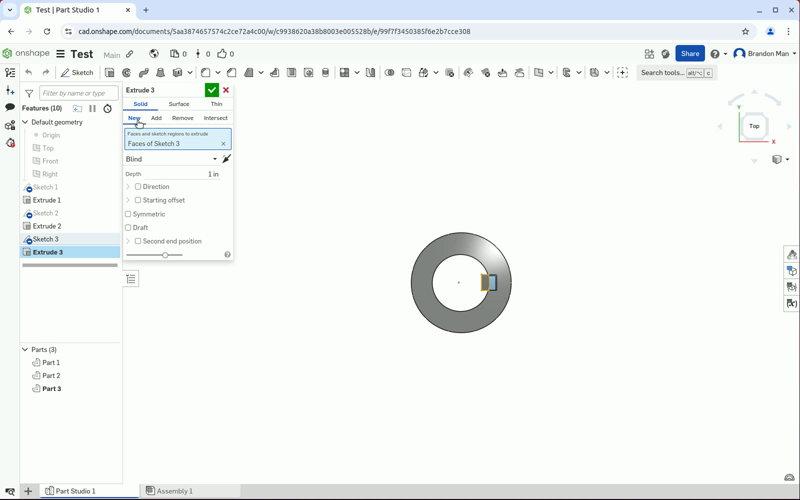
key(tab, 4)
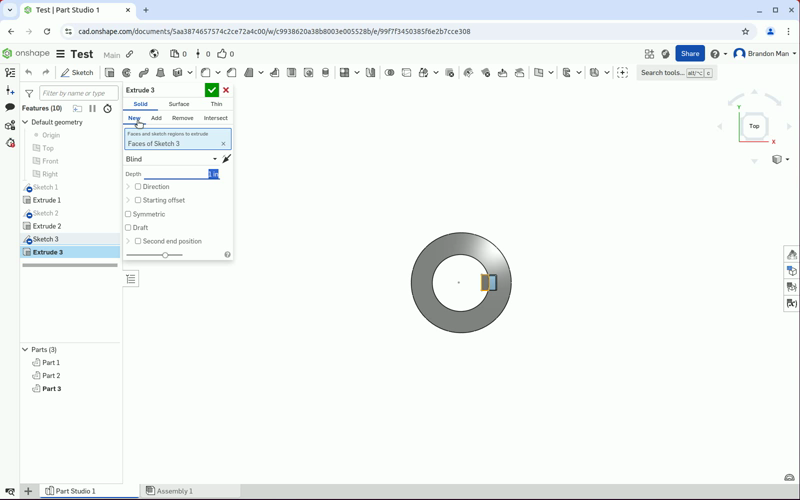
text(23.108)
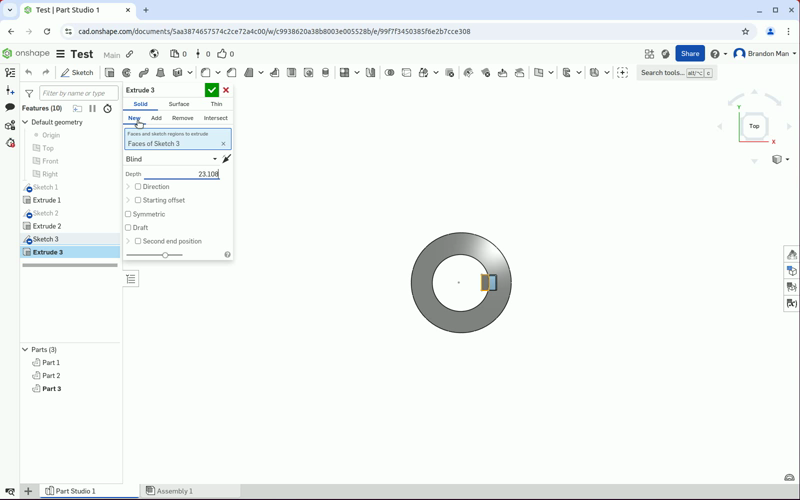
key(enter)
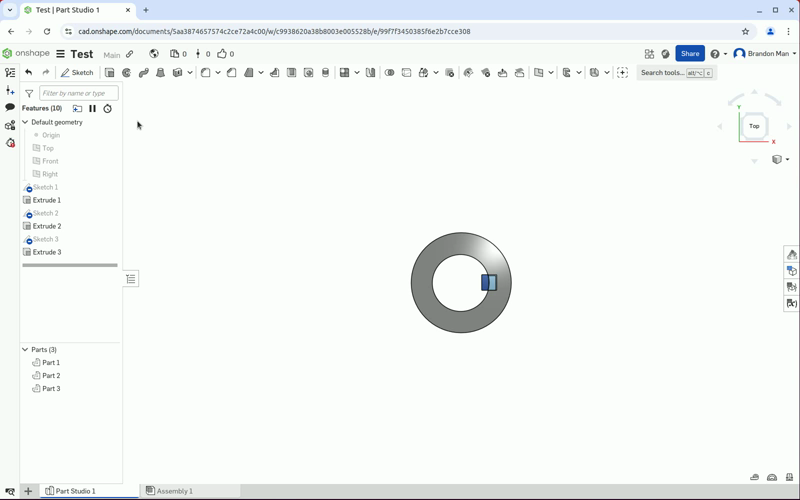
key(shift+h)
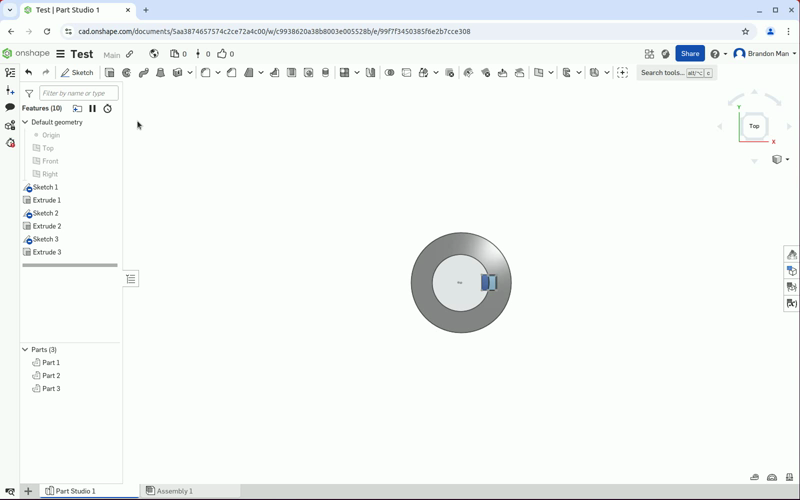
key(shift+h)
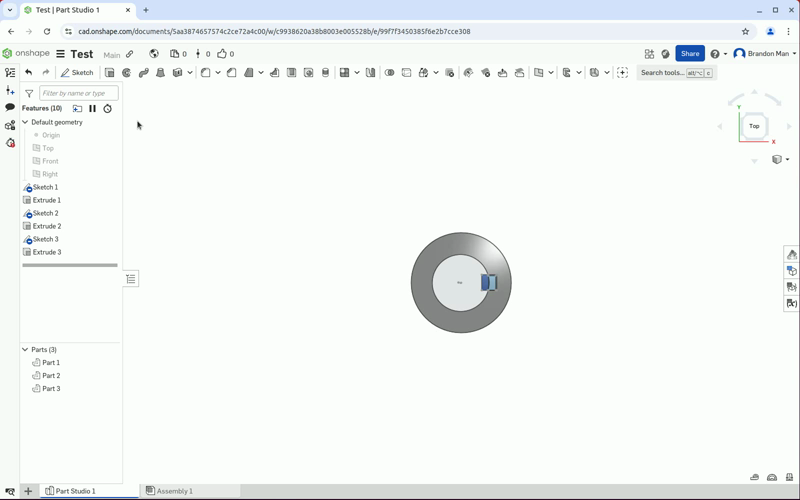
key(shift+7)
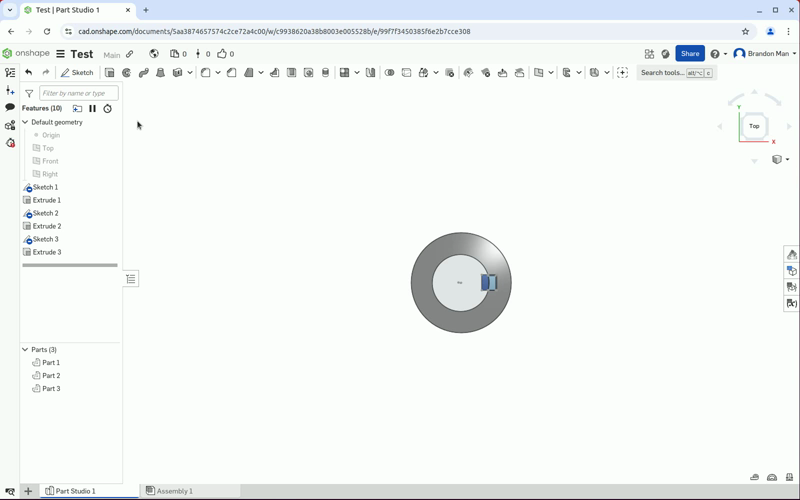
key(up, 3)
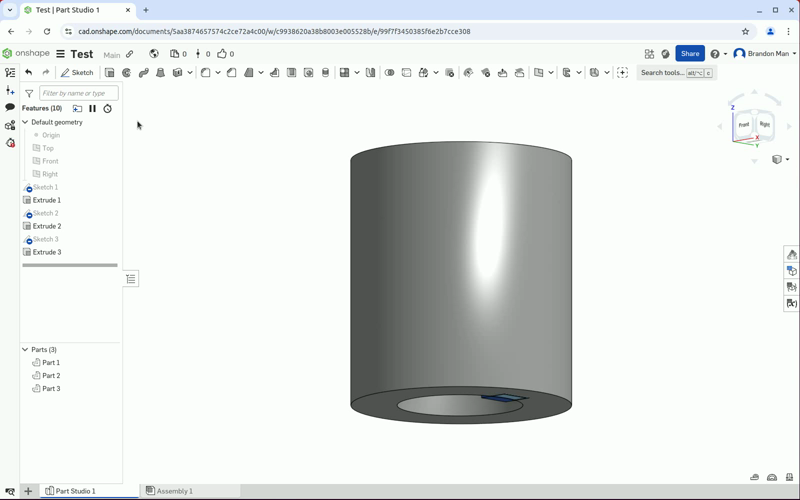
key(left, 3)
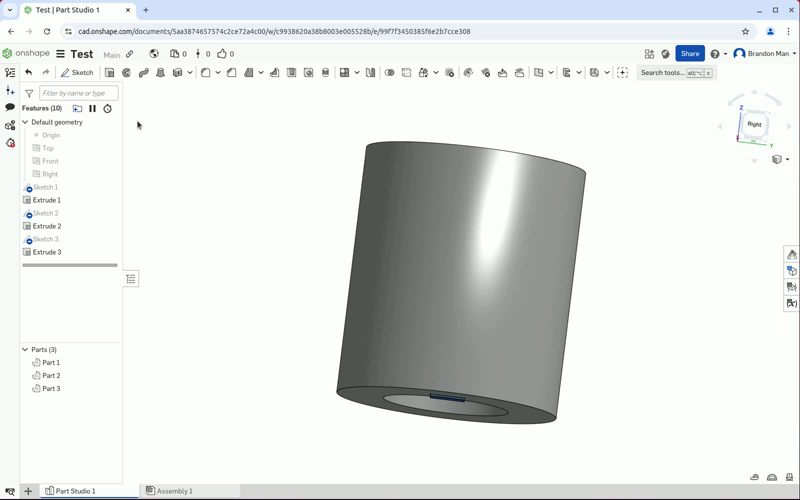
key(right, 3)
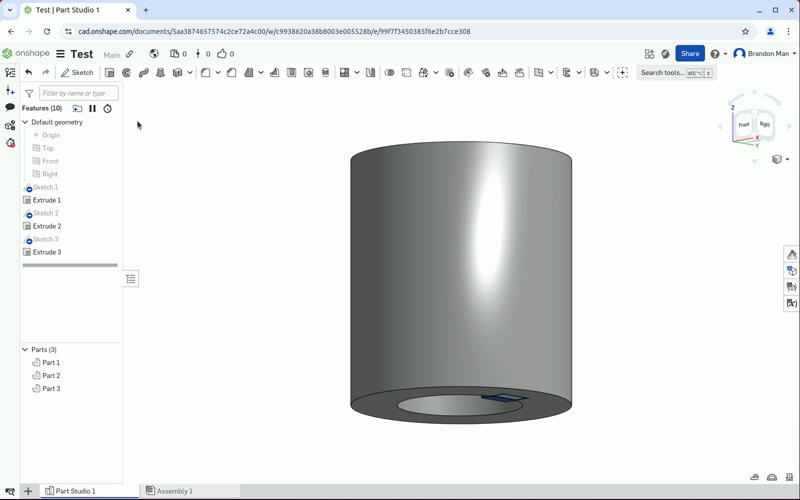
key(down, 3)
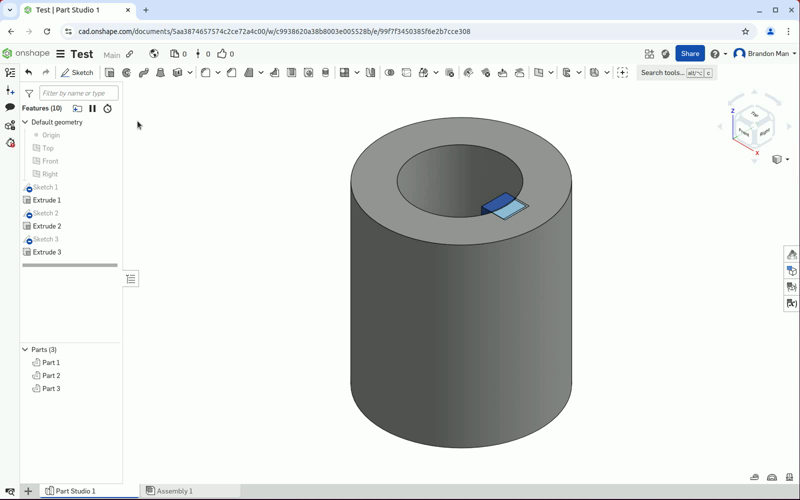
mouse_move(73, 189)
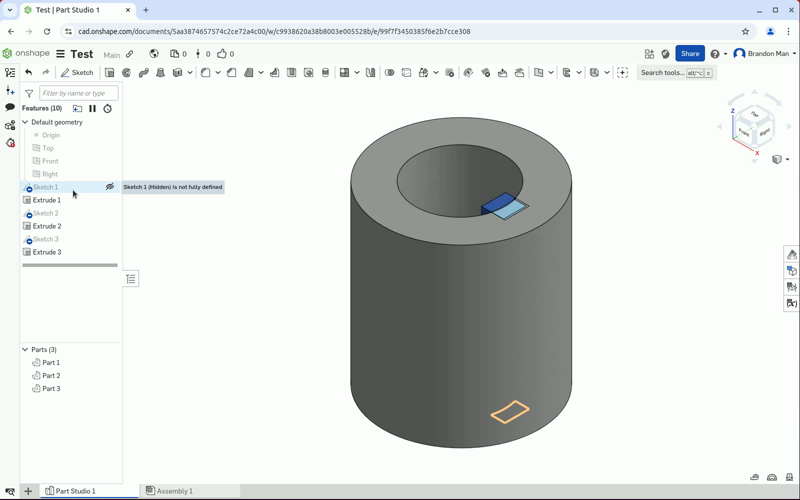
click(73, 189)